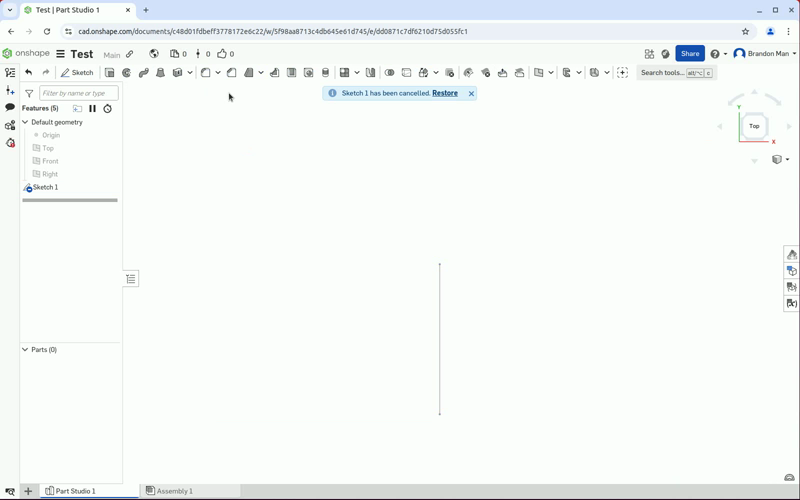
key(shift+h)
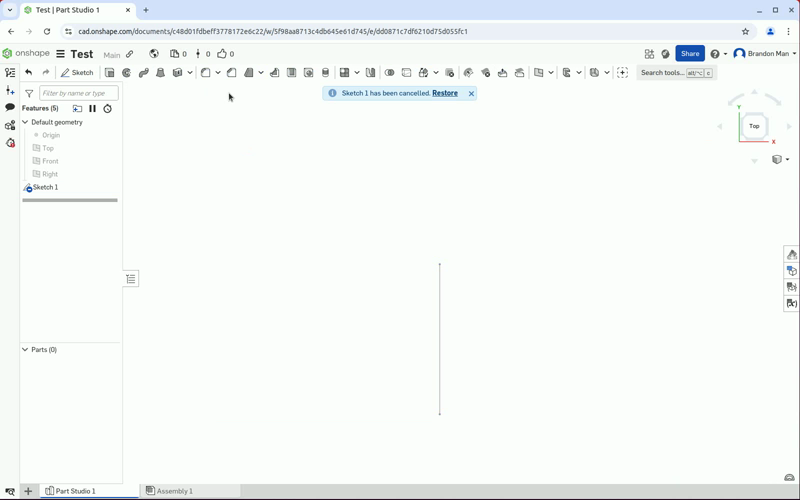
key(shift+s)
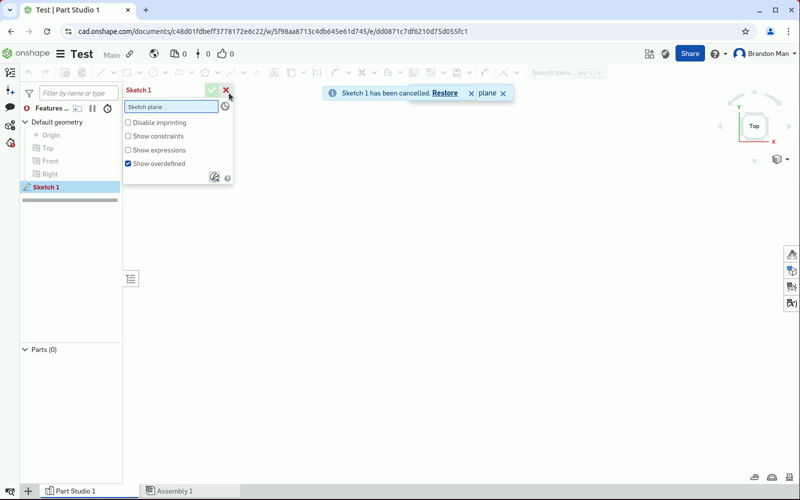
mouse_move(73, 150)
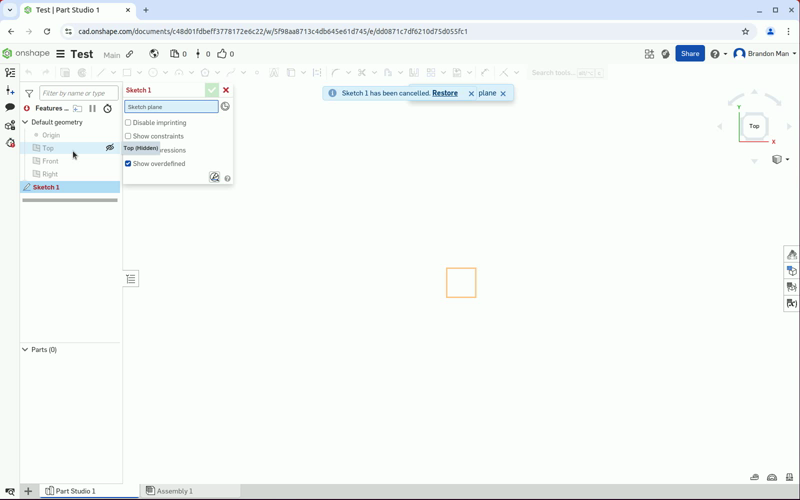
click(73, 150)
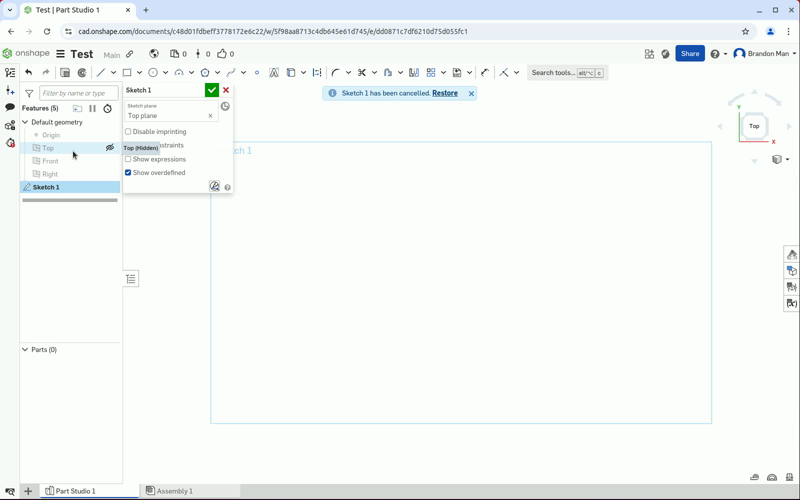
mouse_move(73, 352)
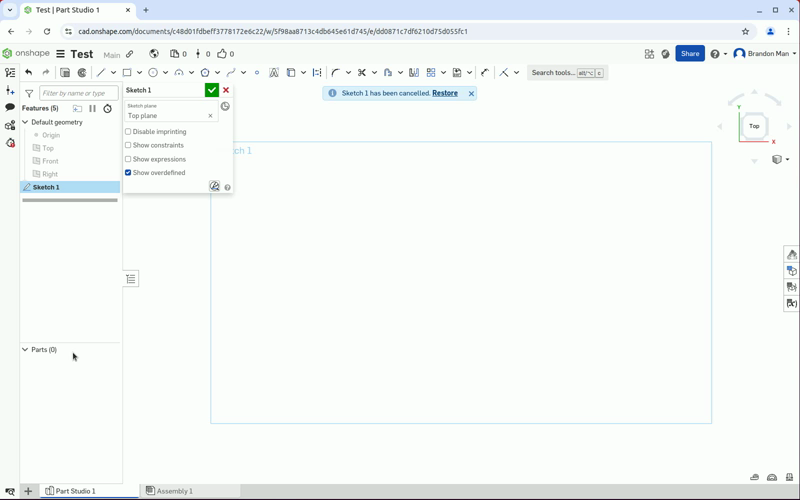
key(y)
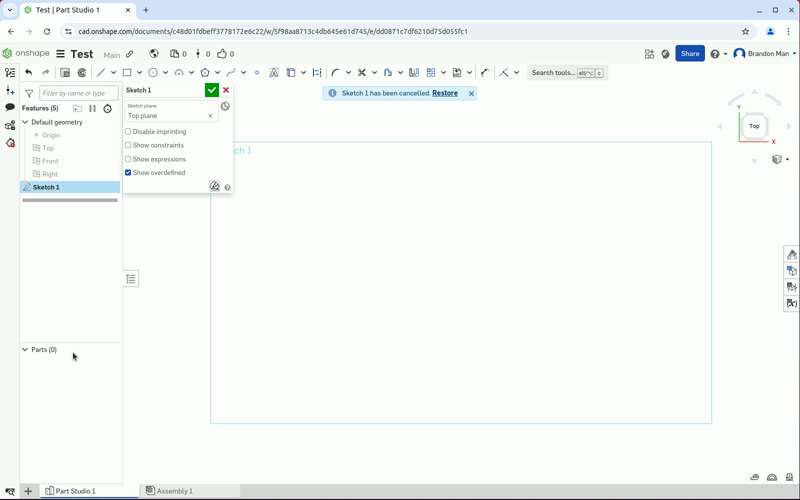
key(a)
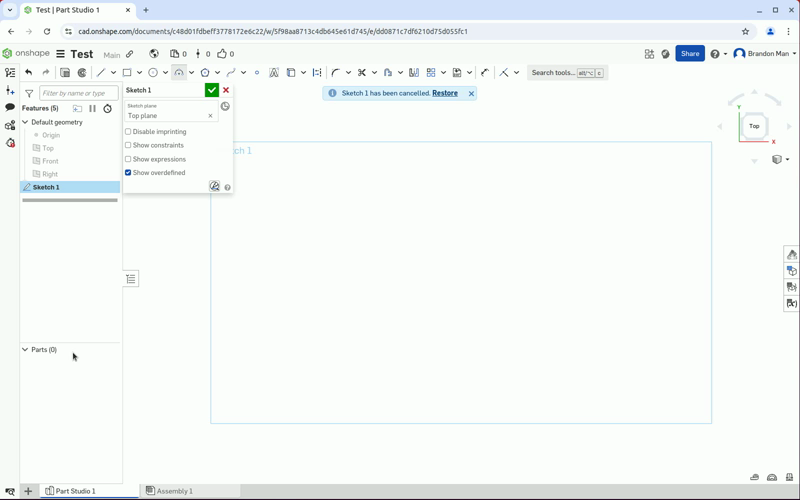
key_down(shift)
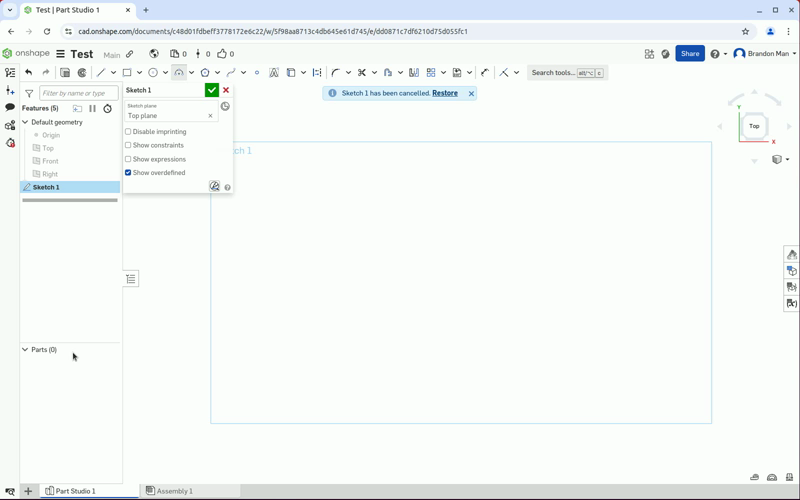
mouse_move(398, 306)
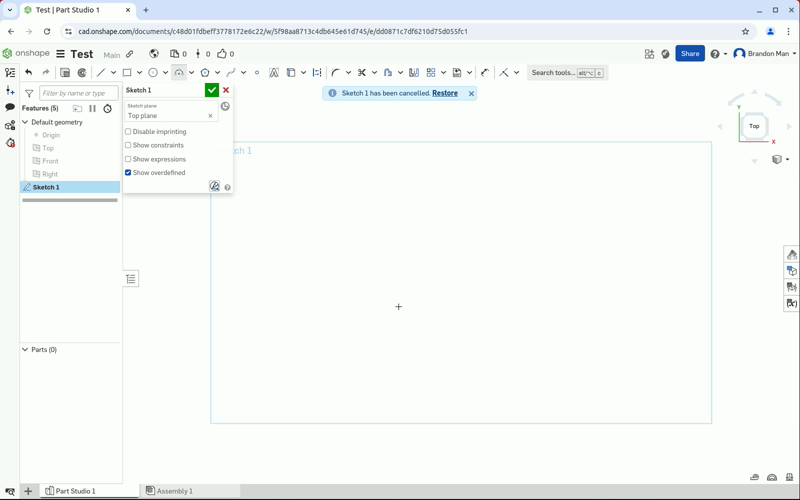
click(398, 306)
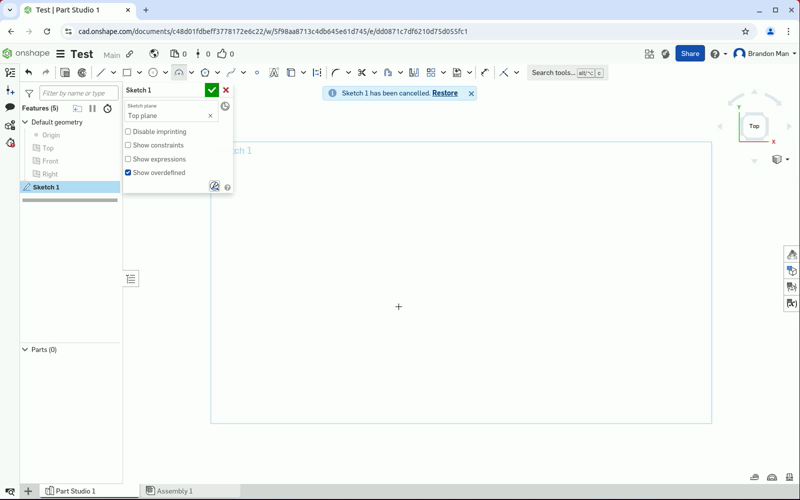
key_up(shift)
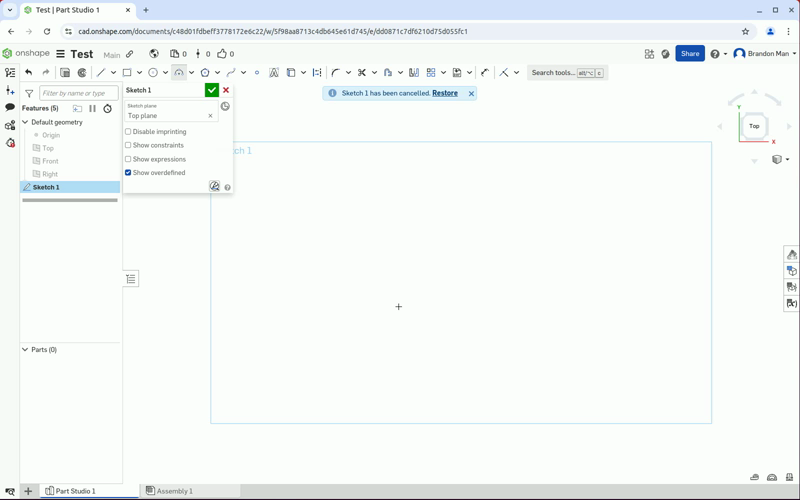
key_down(shift)
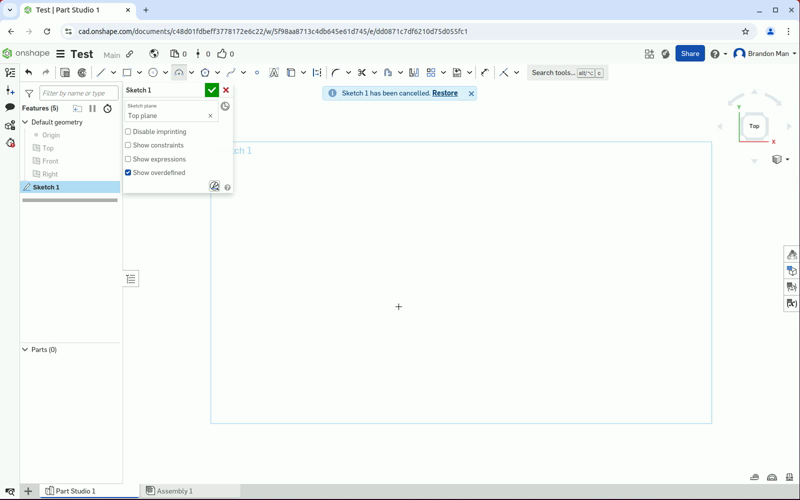
mouse_move(437, 345)
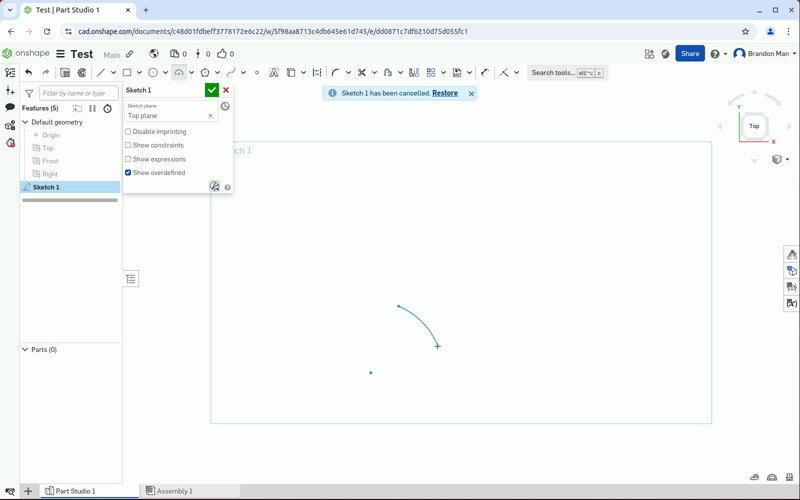
click(437, 345)
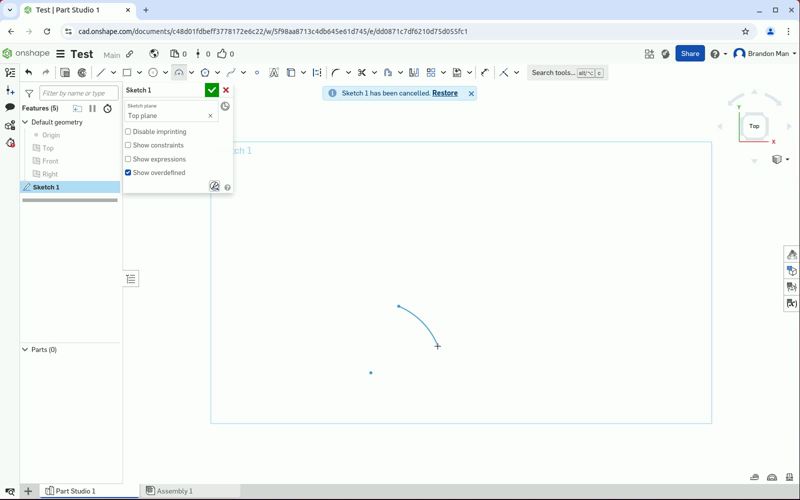
mouse_move(410, 333)
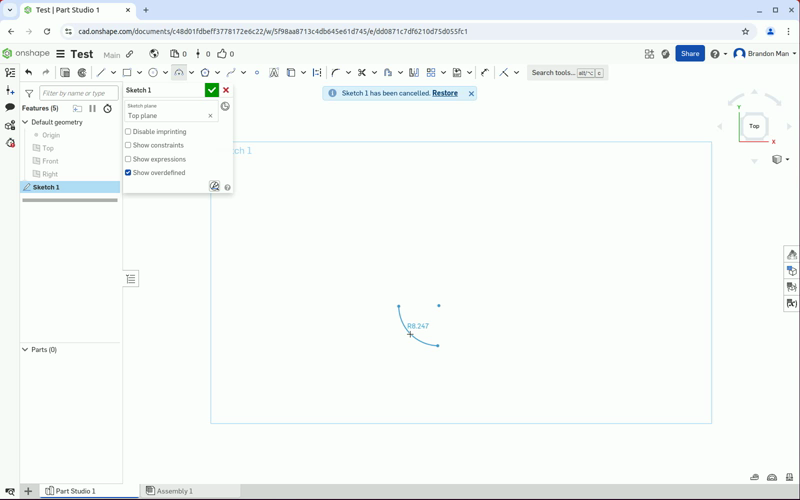
click(410, 333)
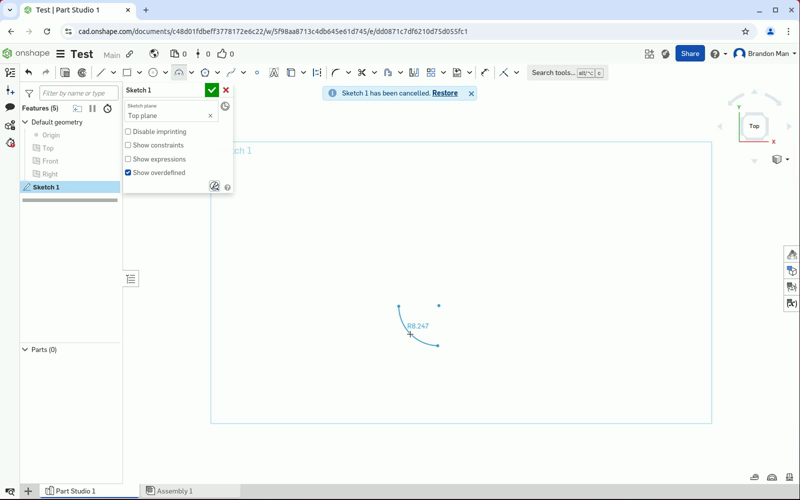
key_up(shift)
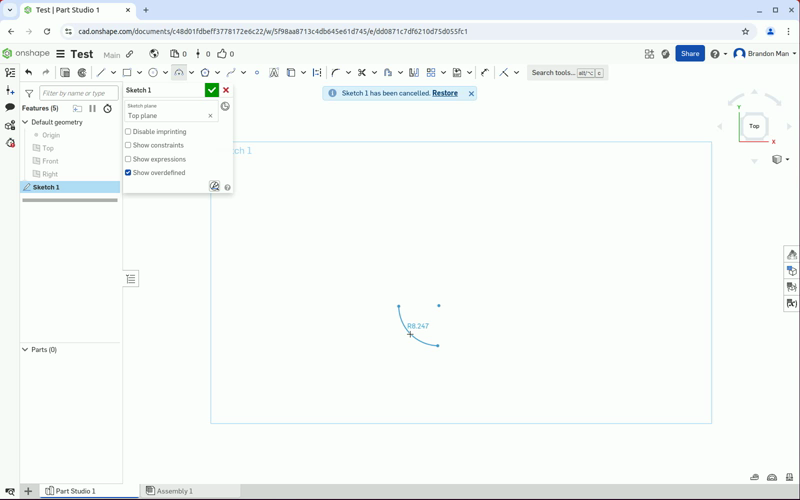
key(esc)
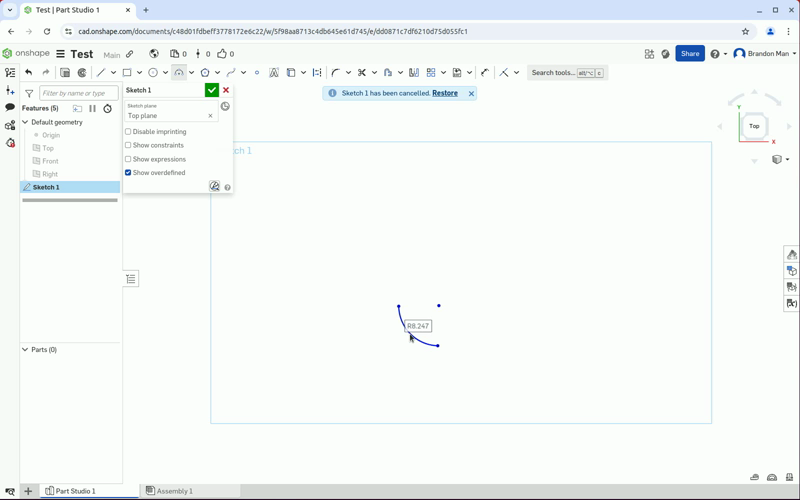
key(l)
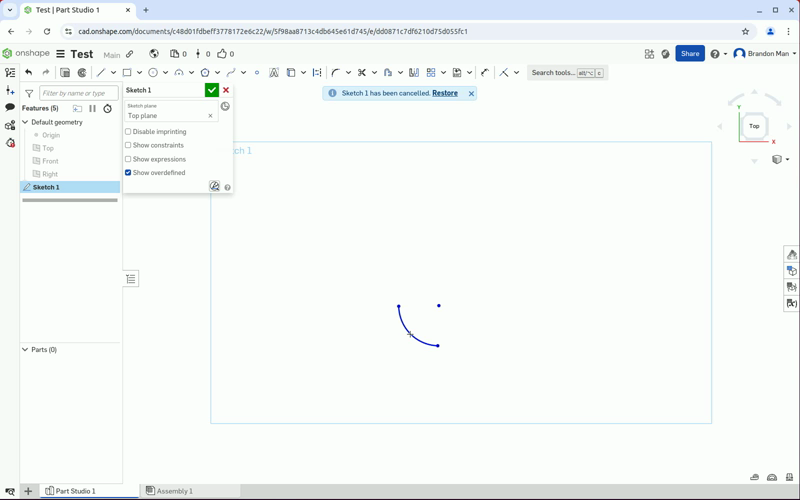
mouse_move(437, 345)
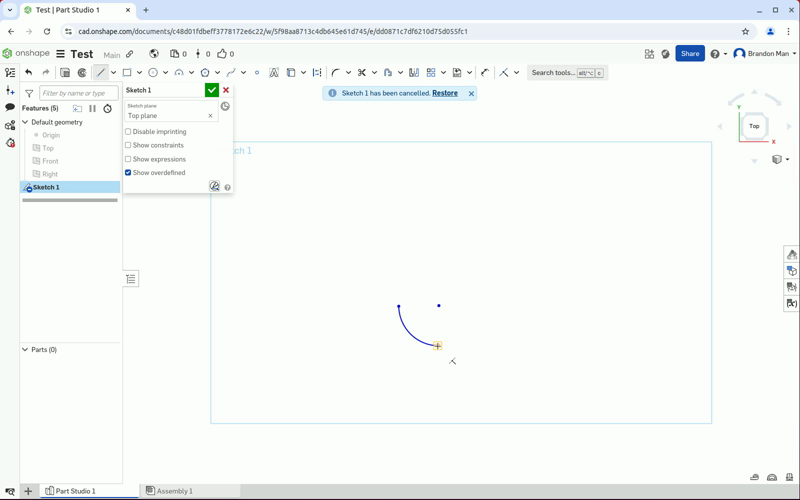
click(437, 345)
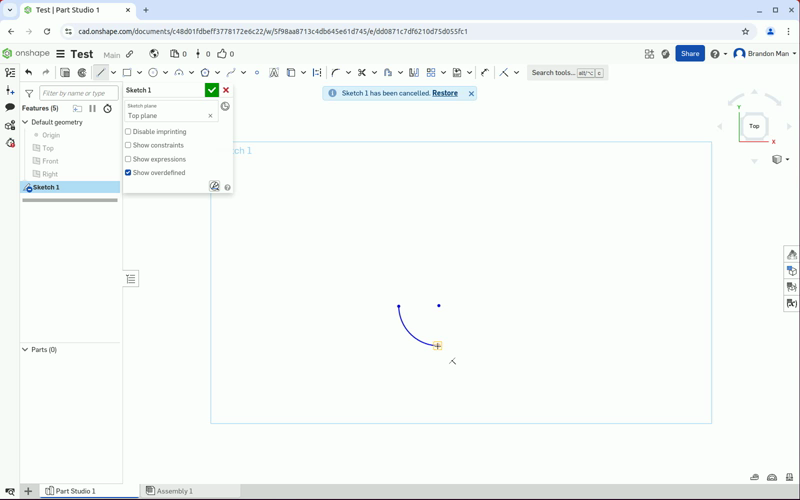
key_down(shift)
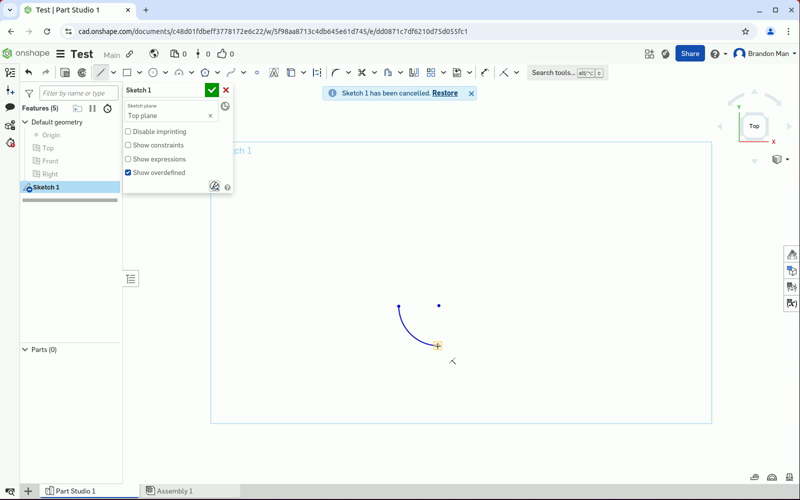
mouse_move(467, 345)
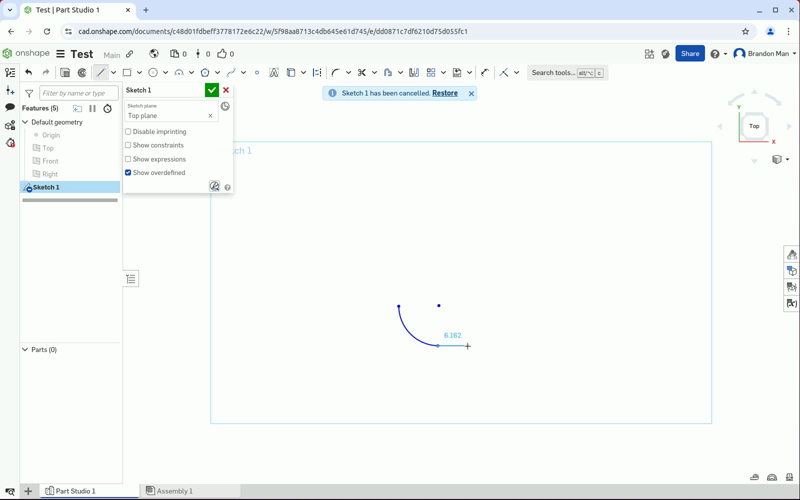
mouse_move(483, 345)
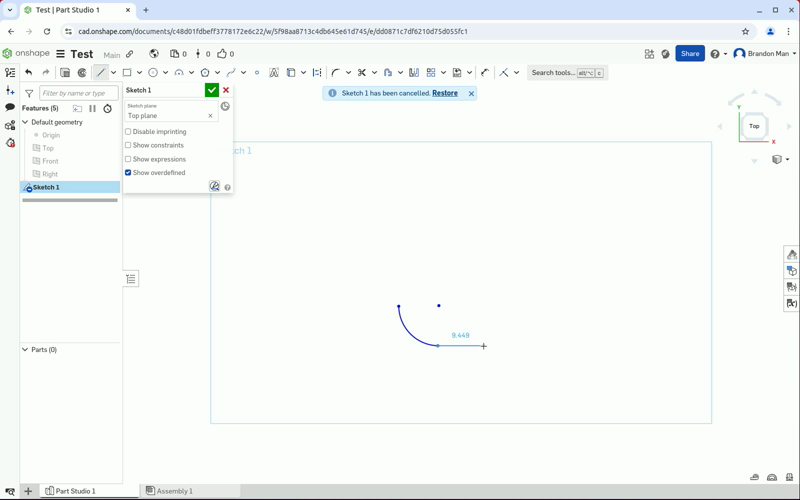
click(483, 345)
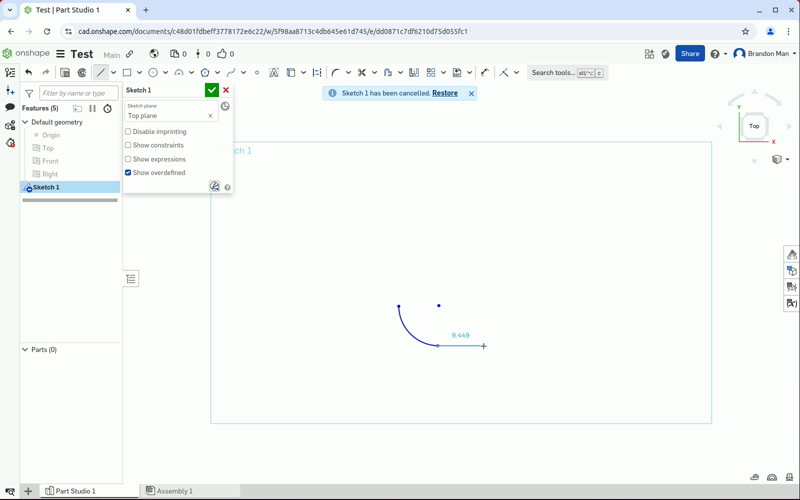
key_up(shift)
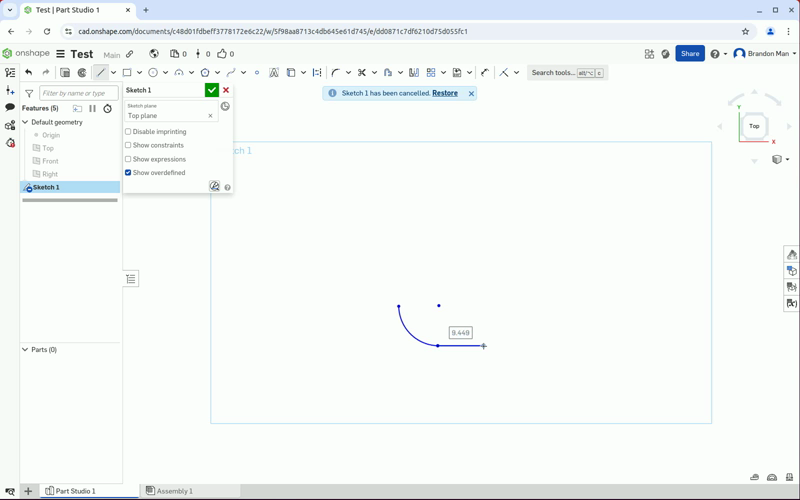
key(esc)
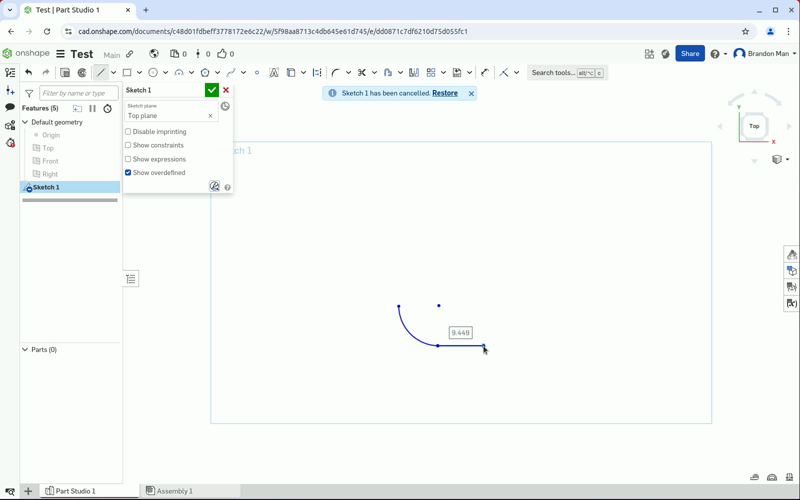
key(a)
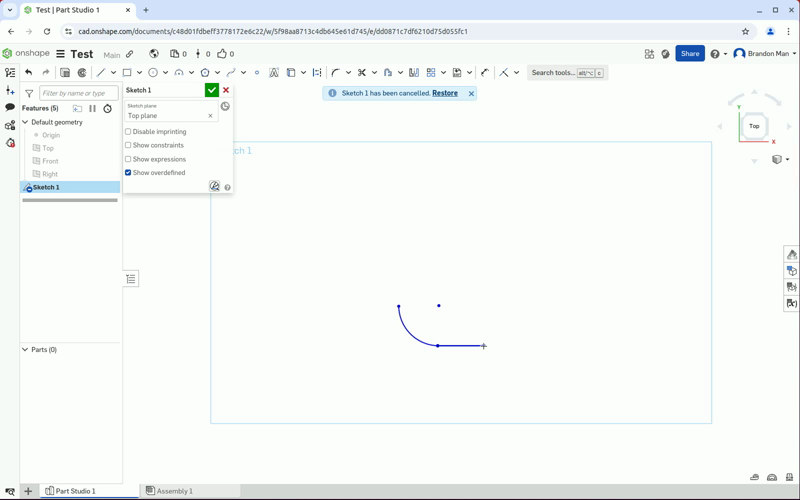
mouse_move(483, 345)
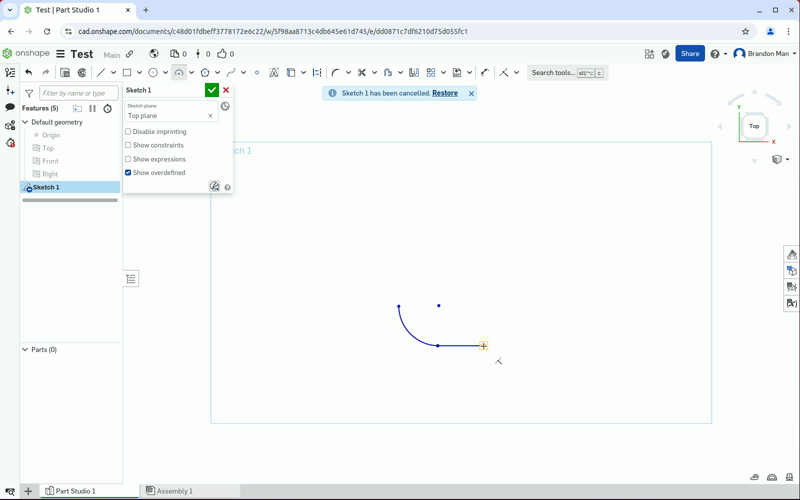
click(483, 345)
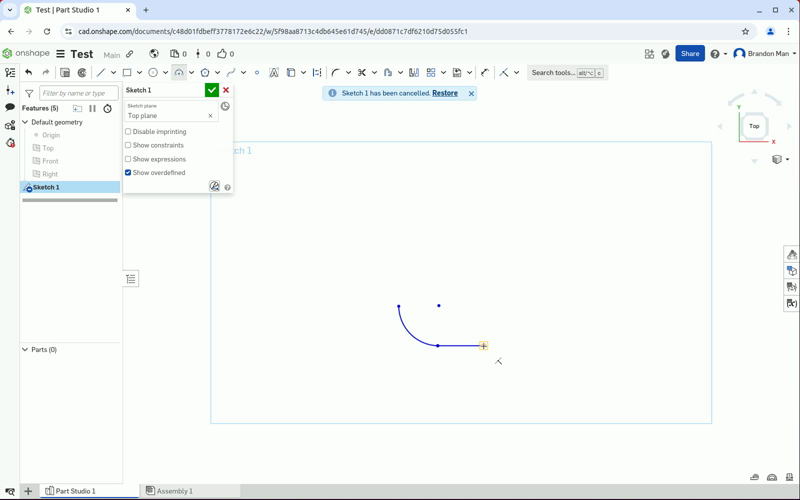
key_down(shift)
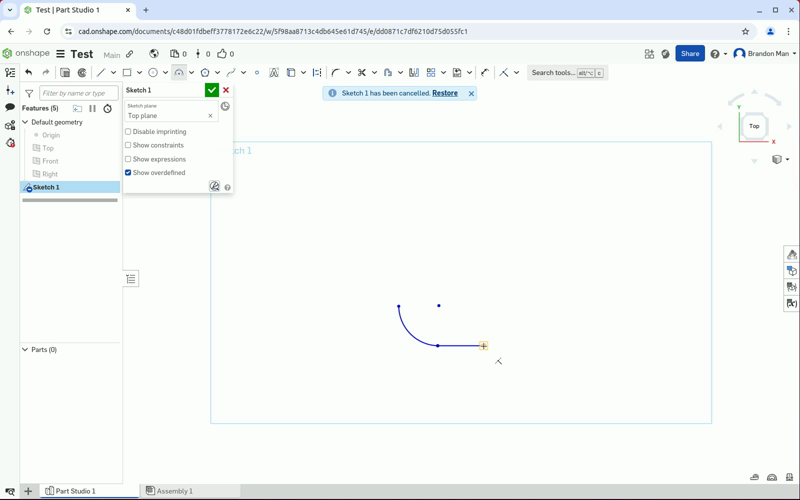
mouse_move(522, 306)
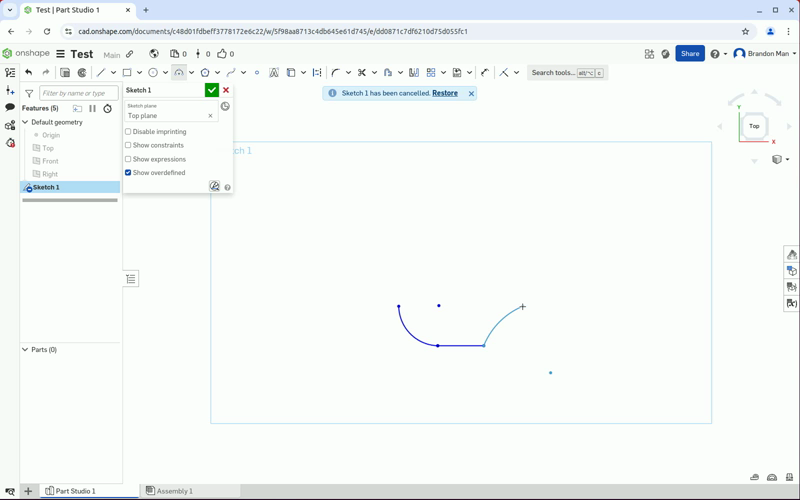
click(522, 306)
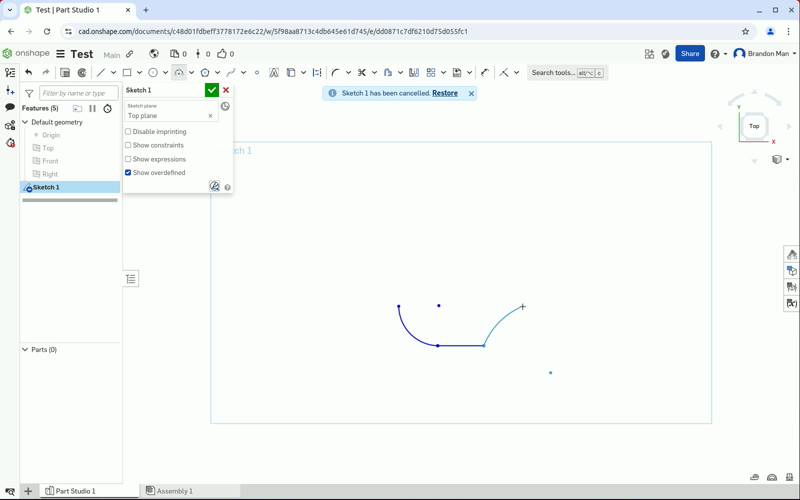
mouse_move(511, 333)
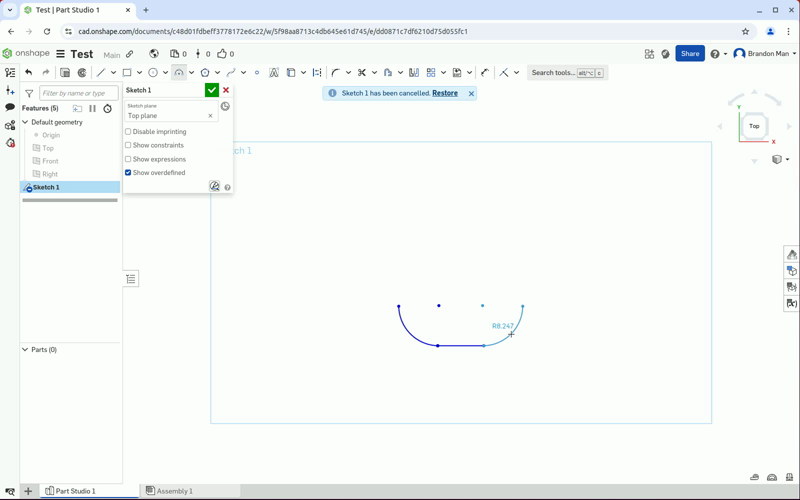
click(511, 333)
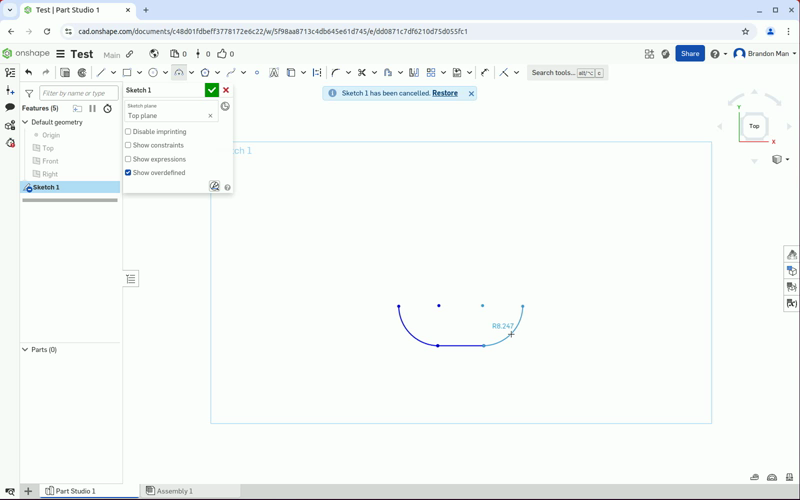
key_up(shift)
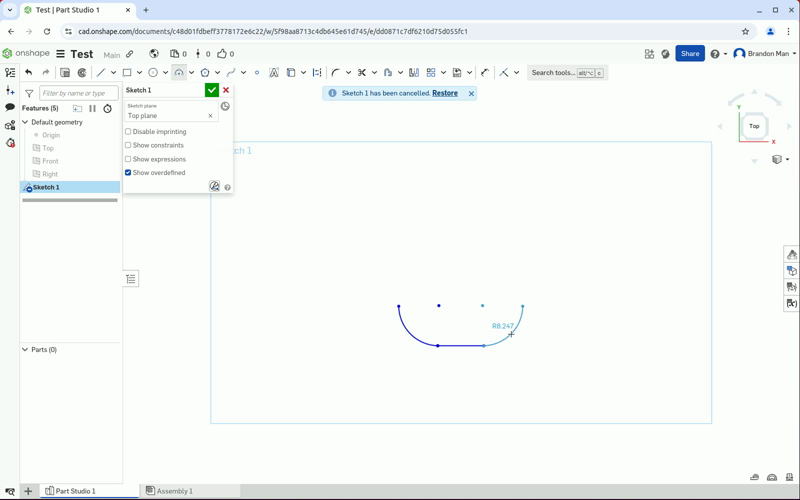
key(esc)
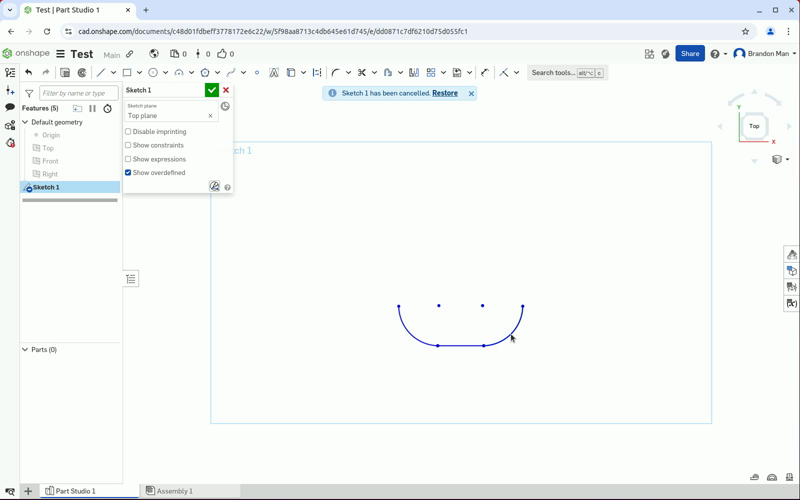
key(l)
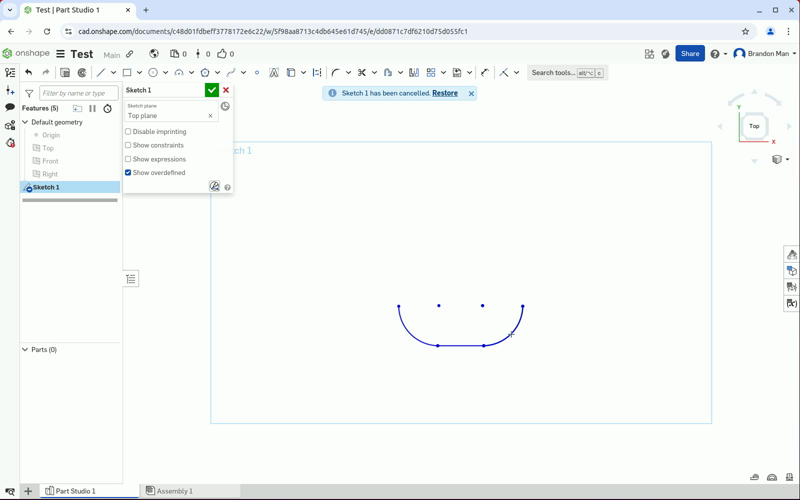
mouse_move(522, 306)
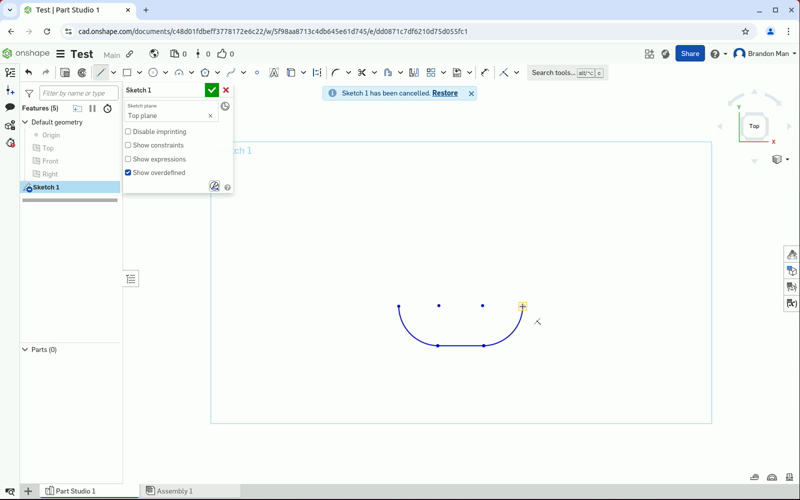
click(522, 306)
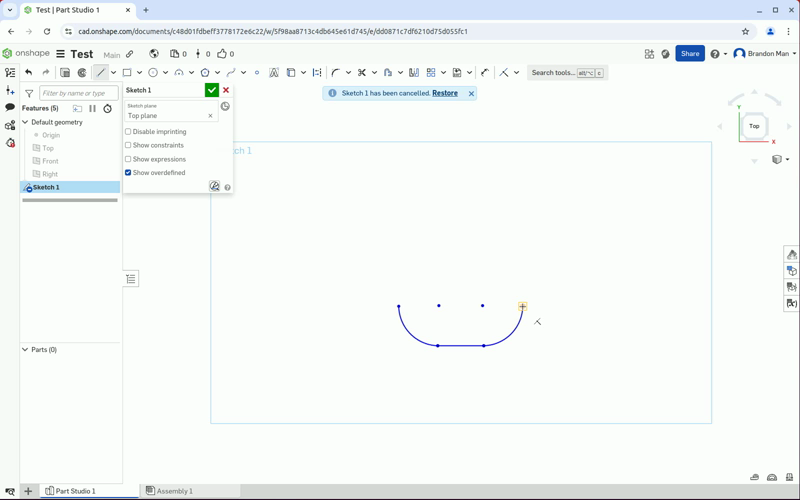
key_down(shift)
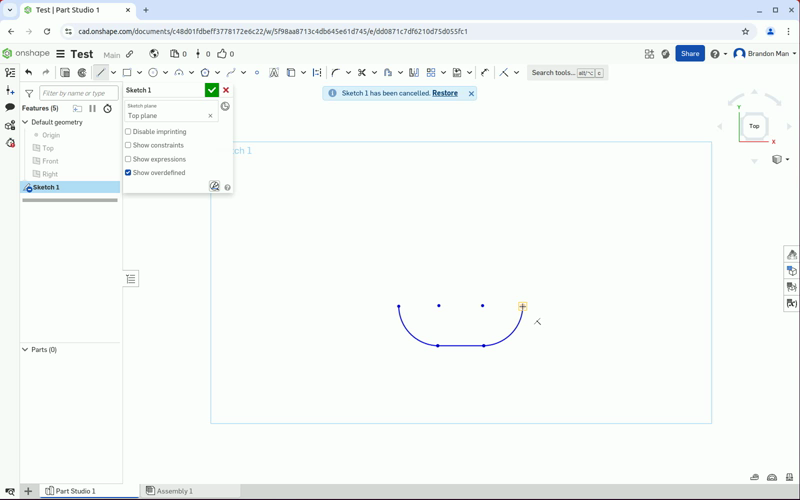
mouse_move(552, 306)
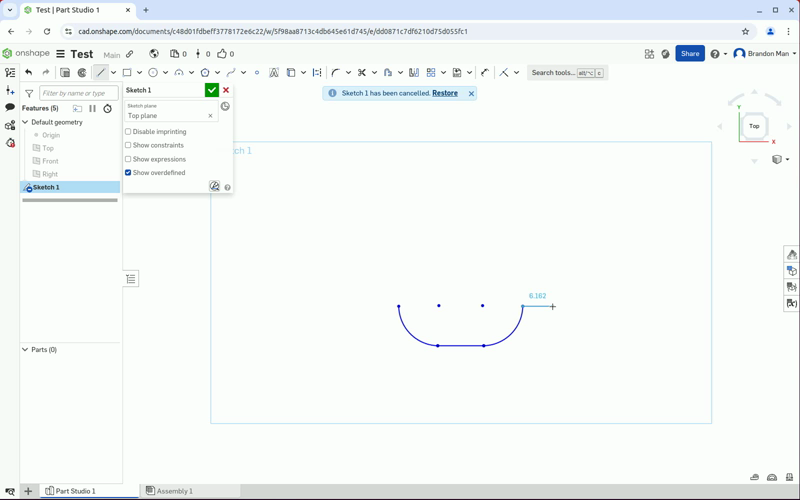
mouse_move(522, 259)
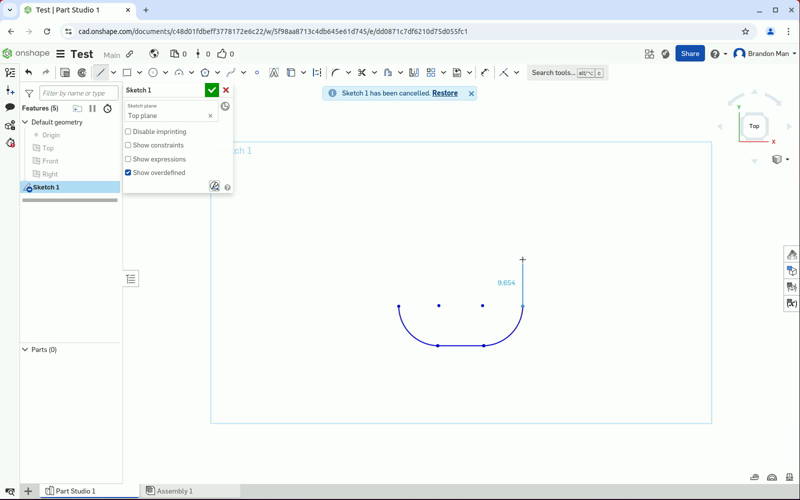
click(522, 259)
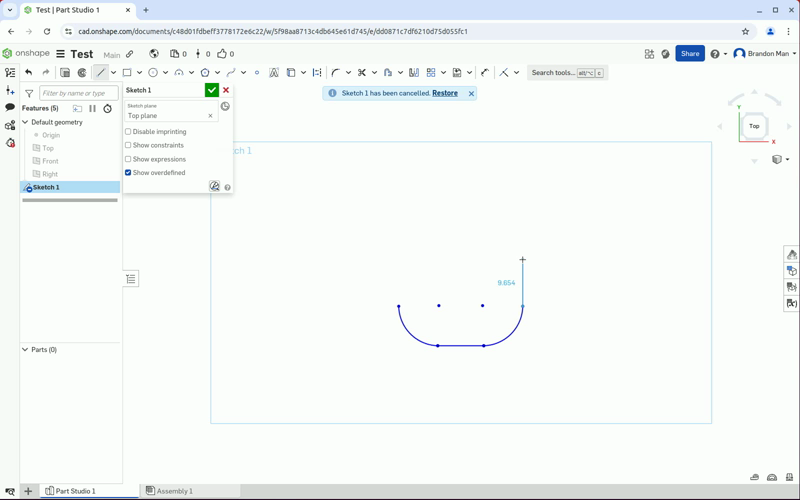
key_up(shift)
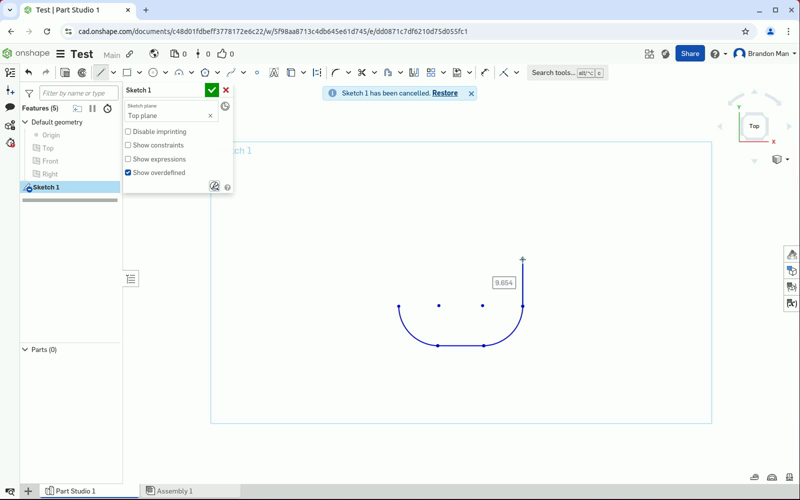
key(esc)
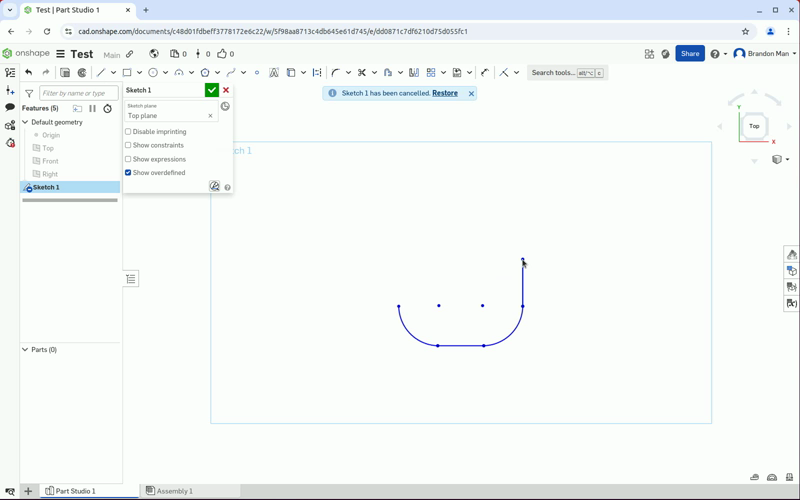
key(a)
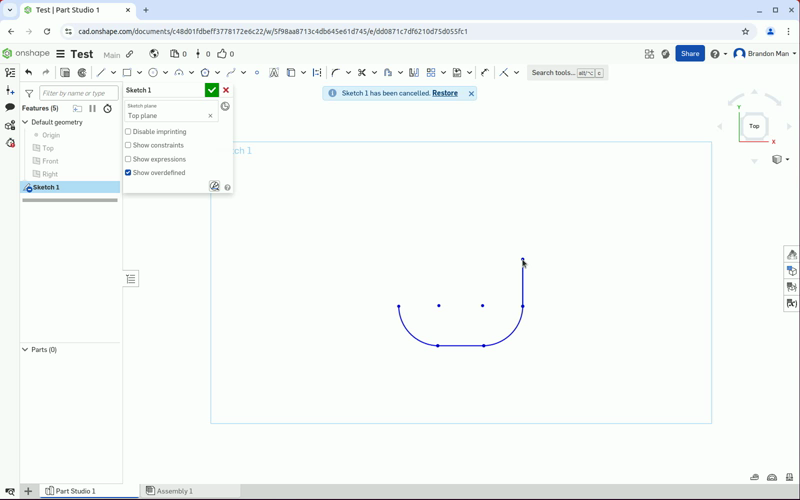
mouse_move(522, 259)
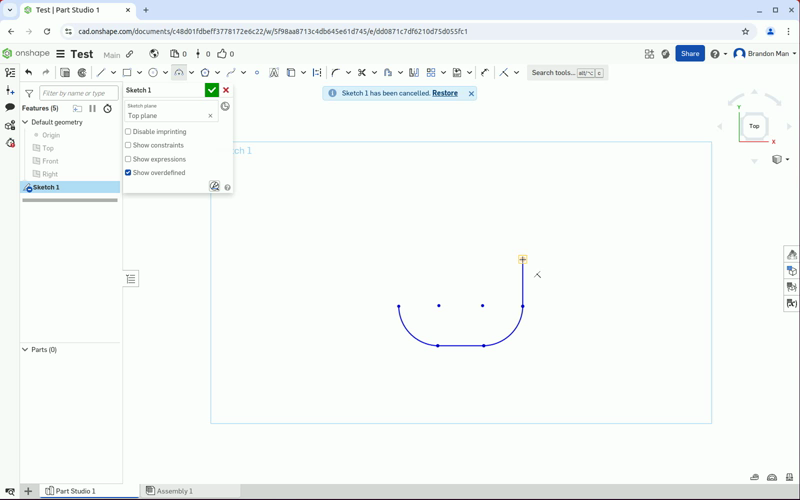
click(522, 259)
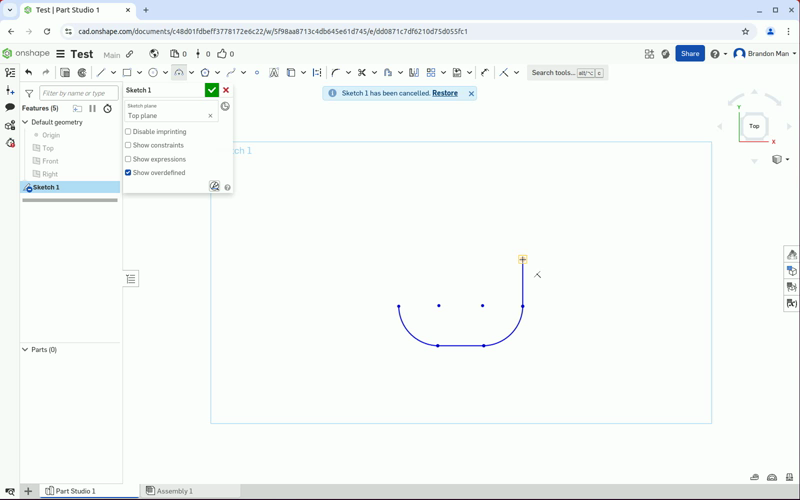
key_down(shift)
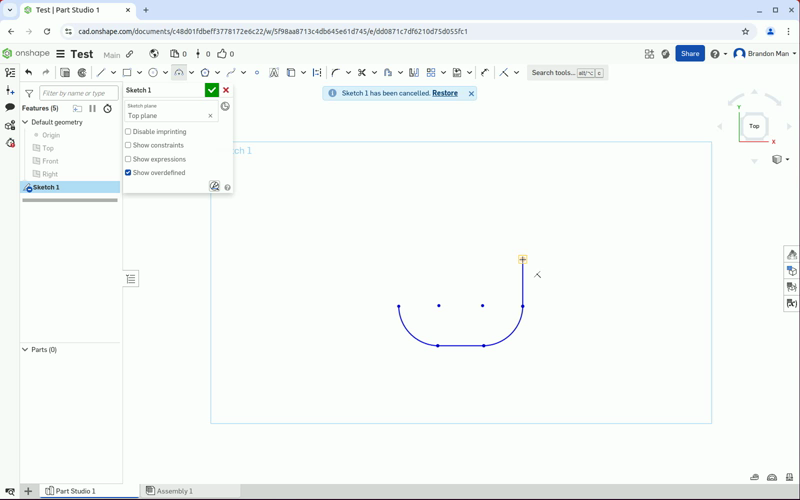
mouse_move(483, 221)
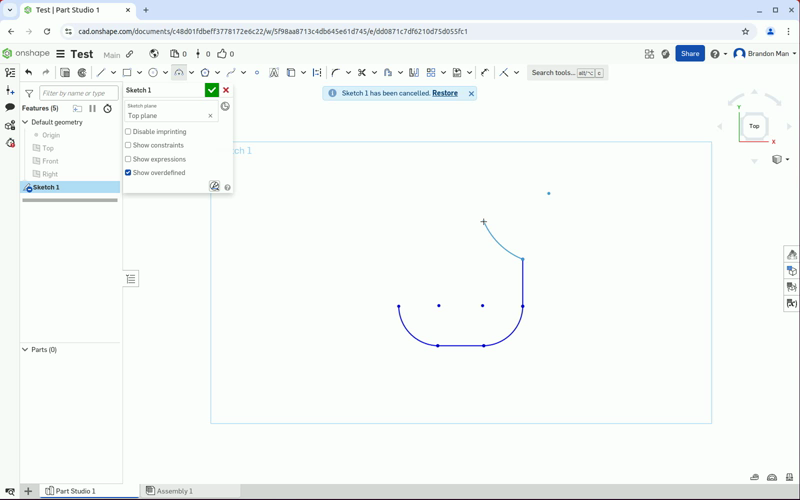
click(483, 221)
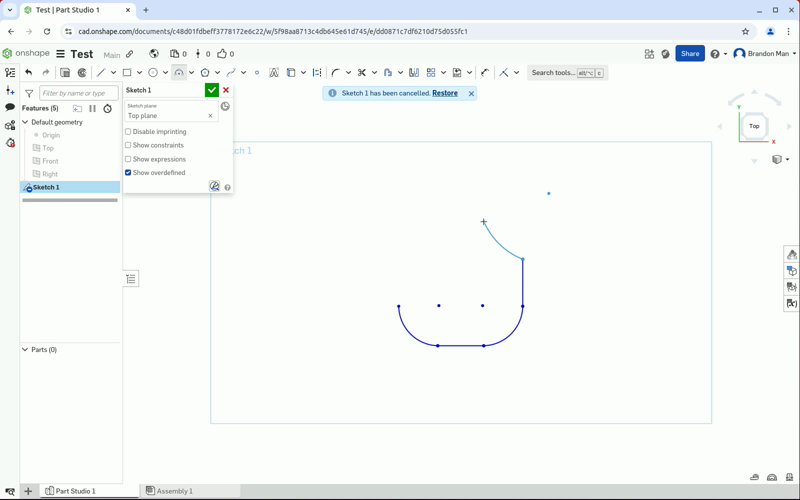
mouse_move(510, 232)
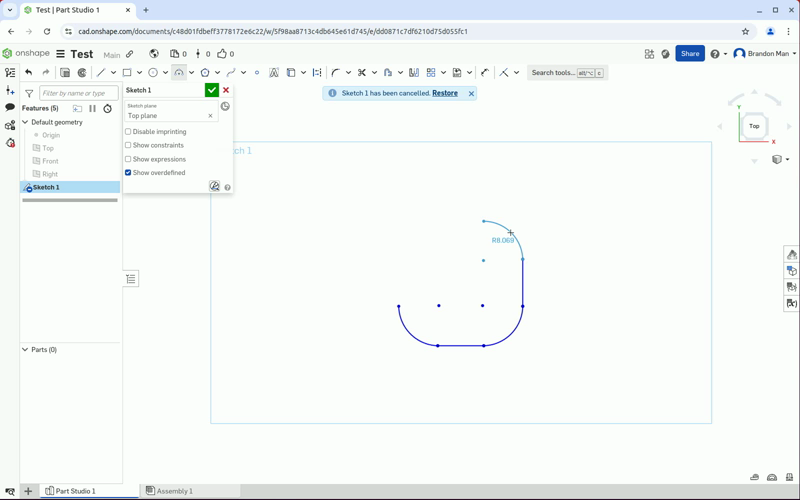
click(510, 232)
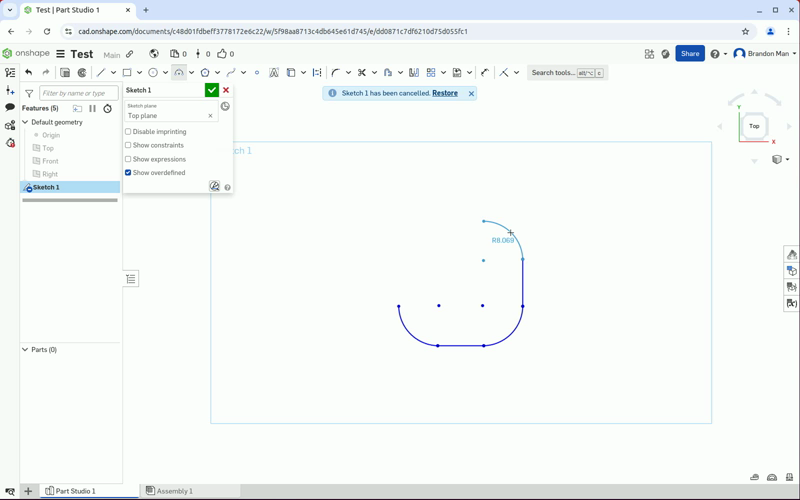
key_up(shift)
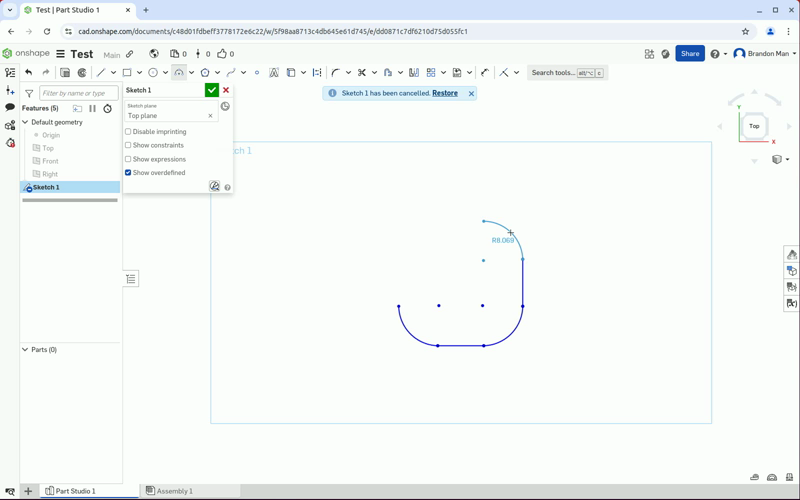
key(esc)
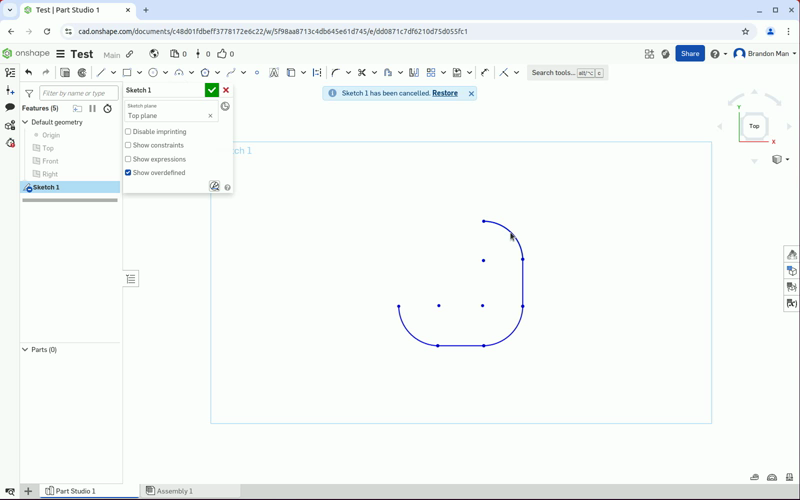
key(l)
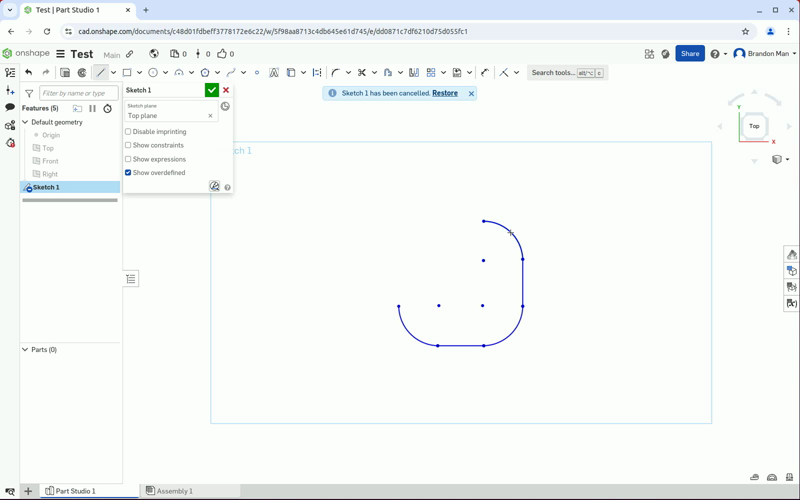
mouse_move(483, 221)
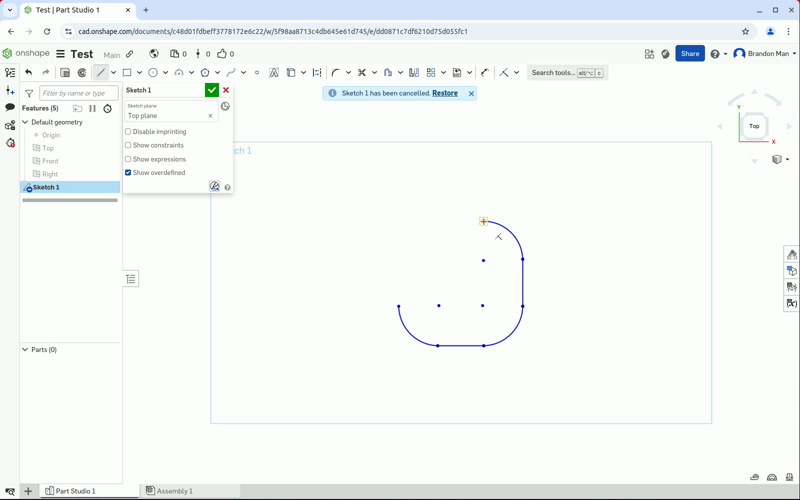
click(483, 221)
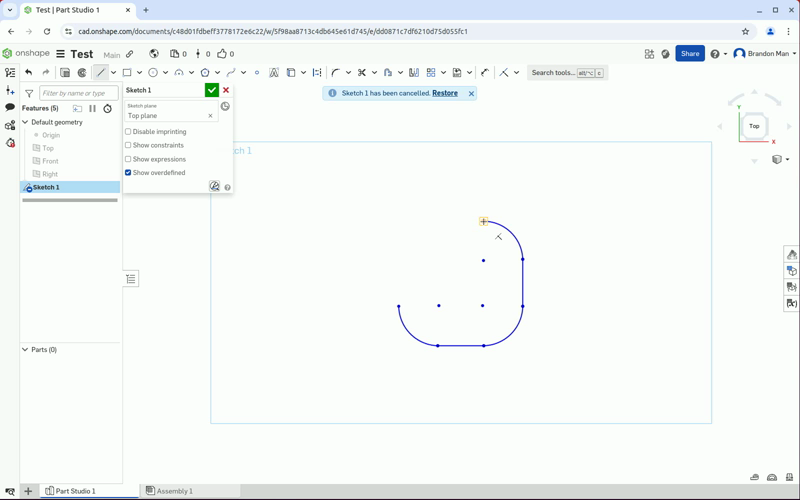
key_down(shift)
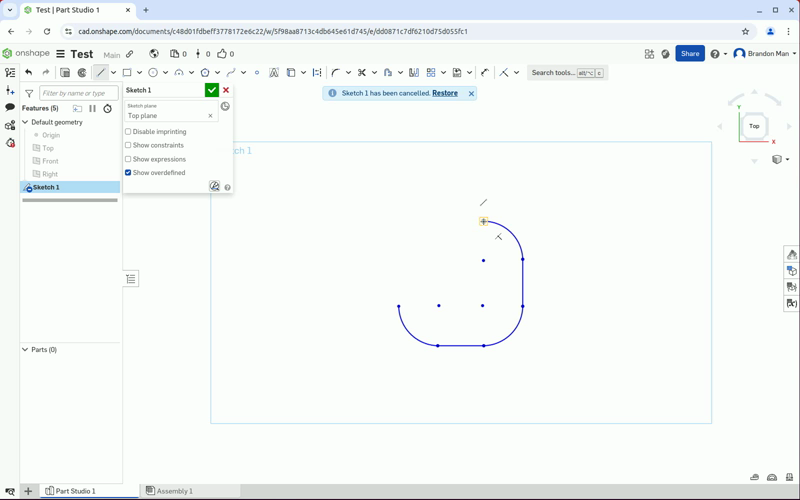
mouse_move(513, 221)
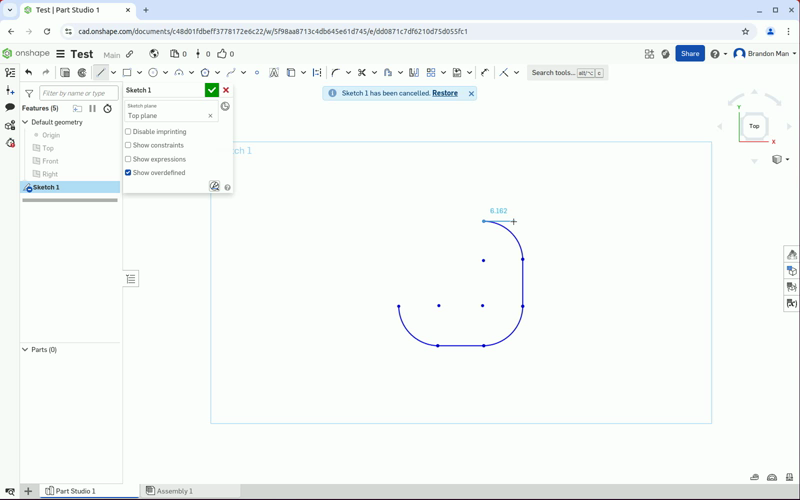
mouse_move(437, 221)
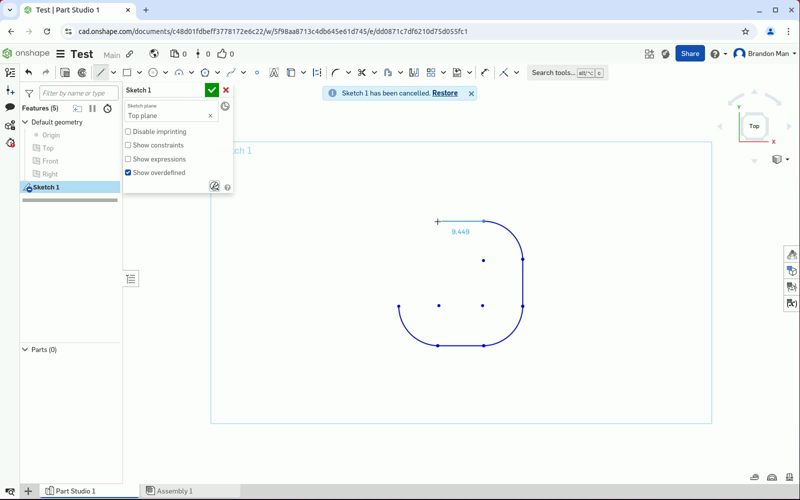
click(437, 221)
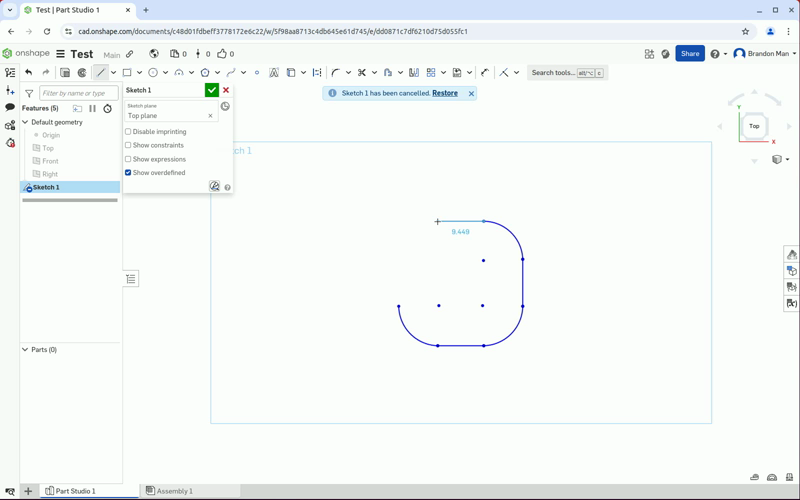
key_up(shift)
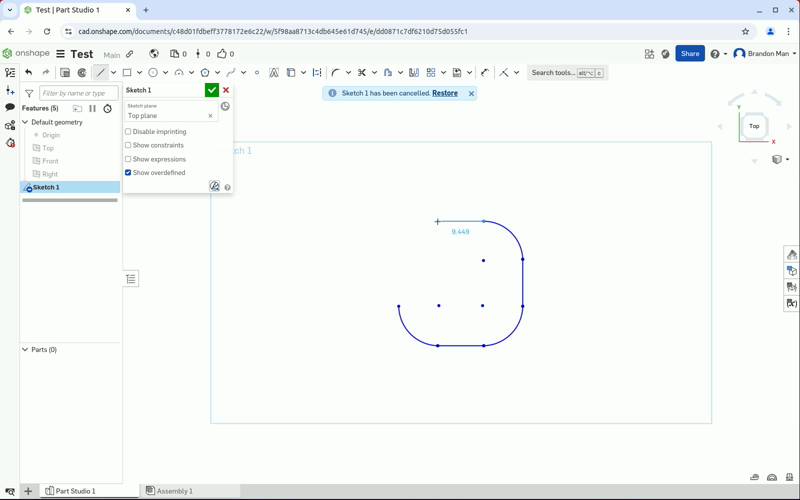
key(esc)
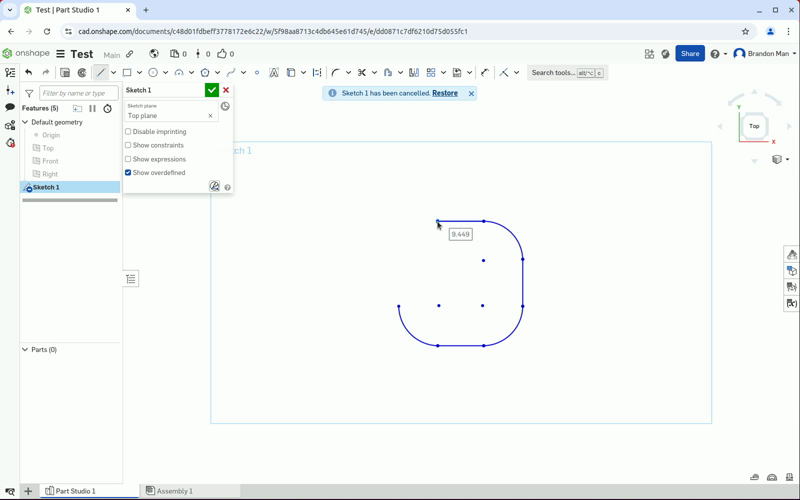
key(a)
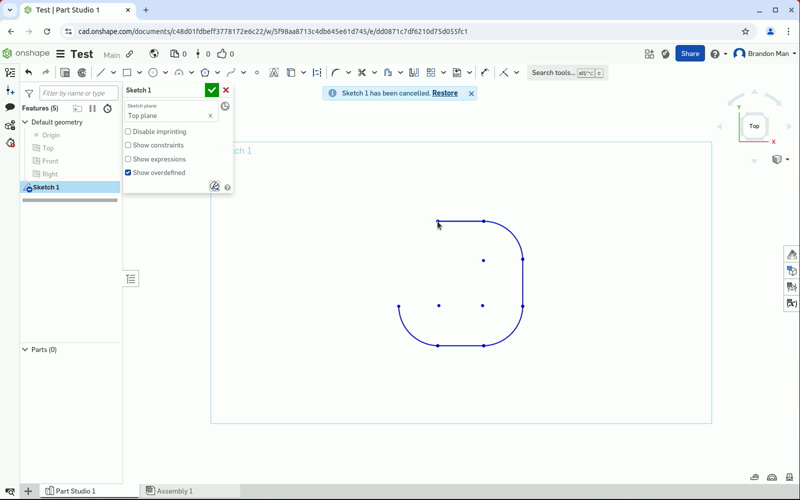
mouse_move(437, 221)
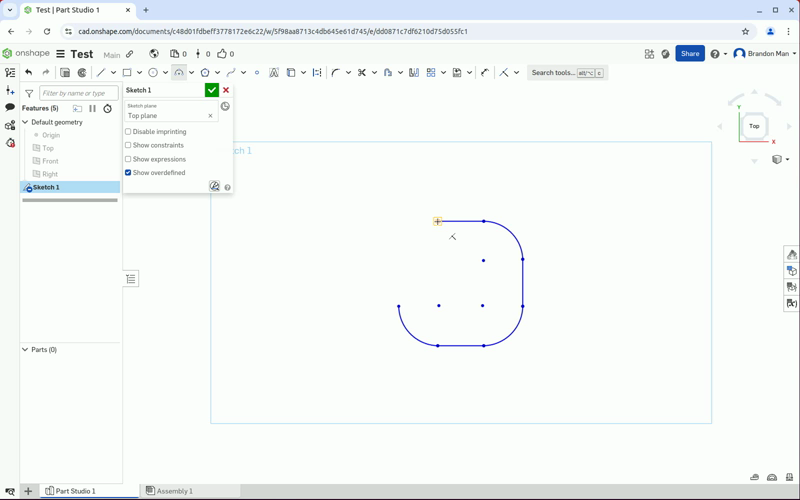
click(437, 221)
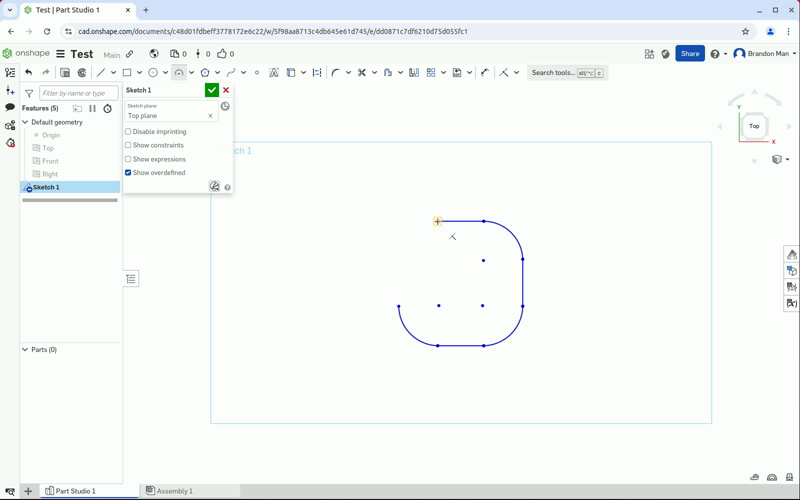
key_down(shift)
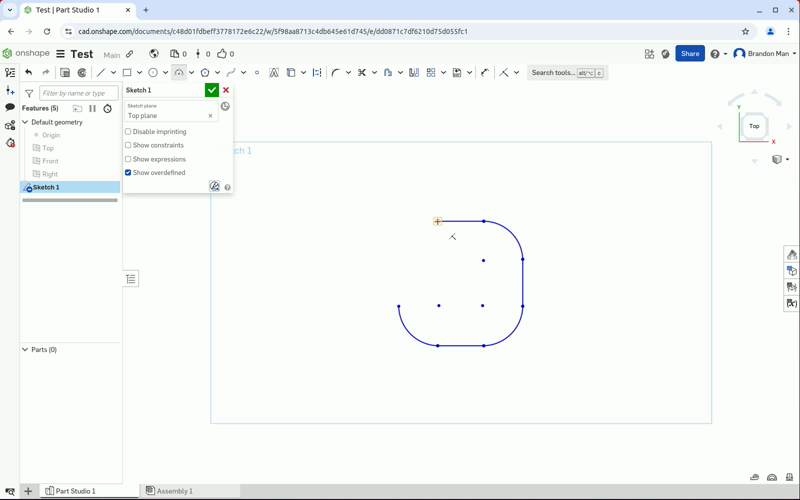
mouse_move(398, 259)
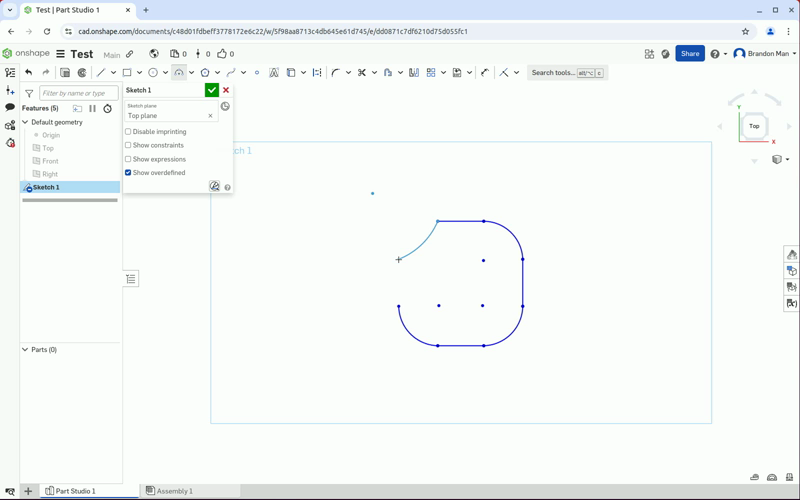
click(398, 259)
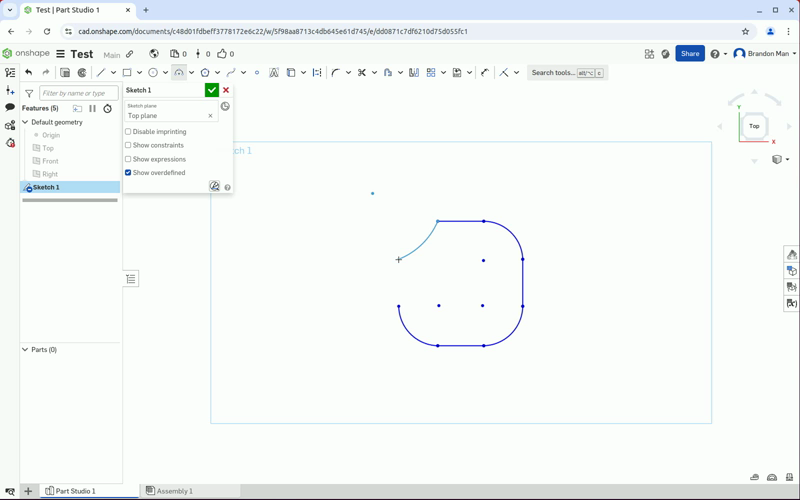
mouse_move(410, 232)
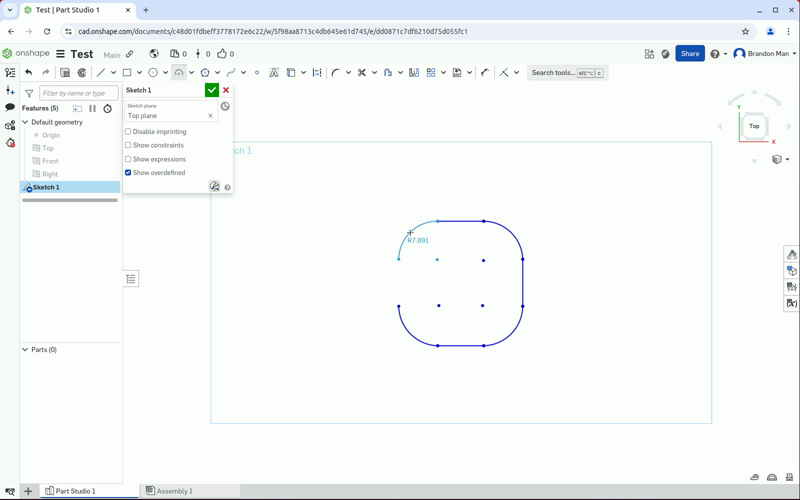
click(410, 232)
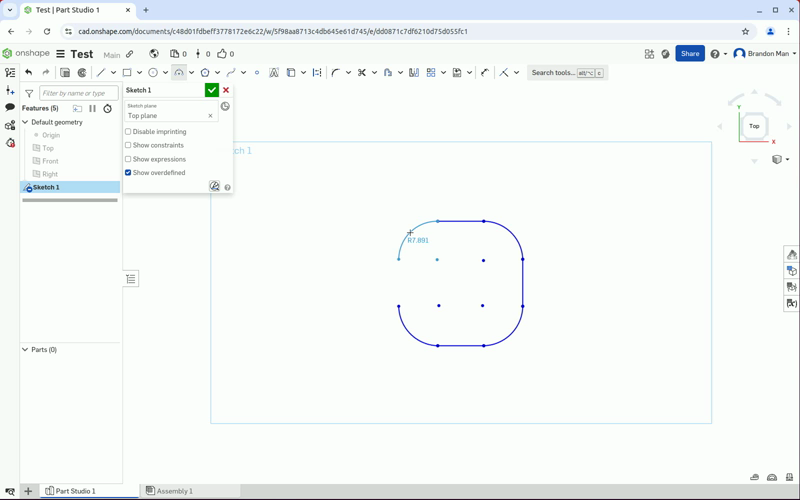
key_up(shift)
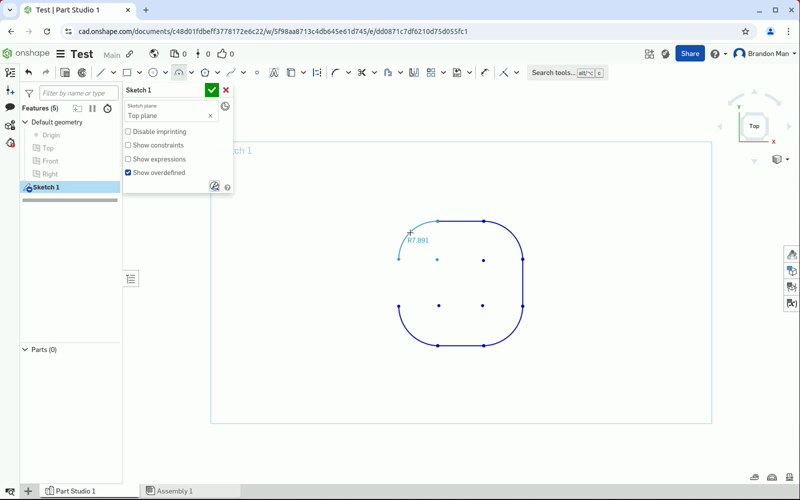
key(esc)
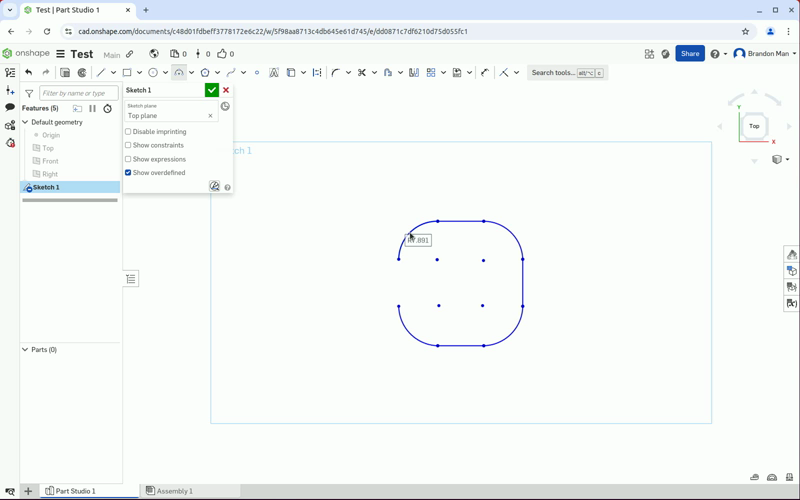
key(l)
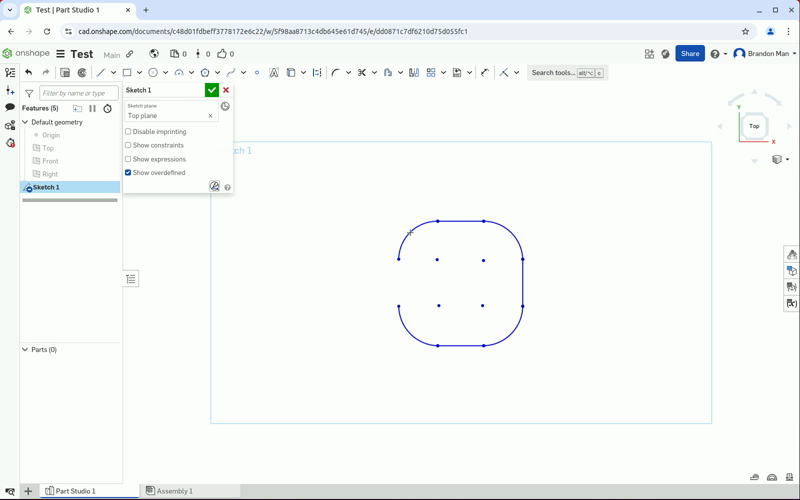
mouse_move(398, 259)
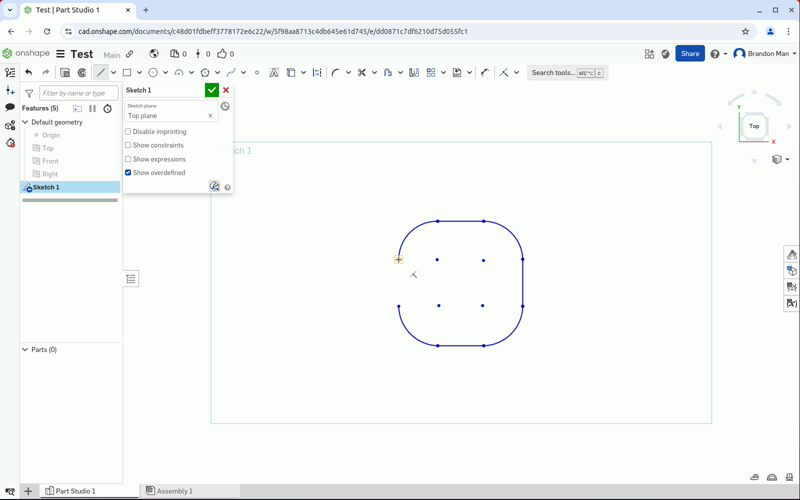
click(398, 259)
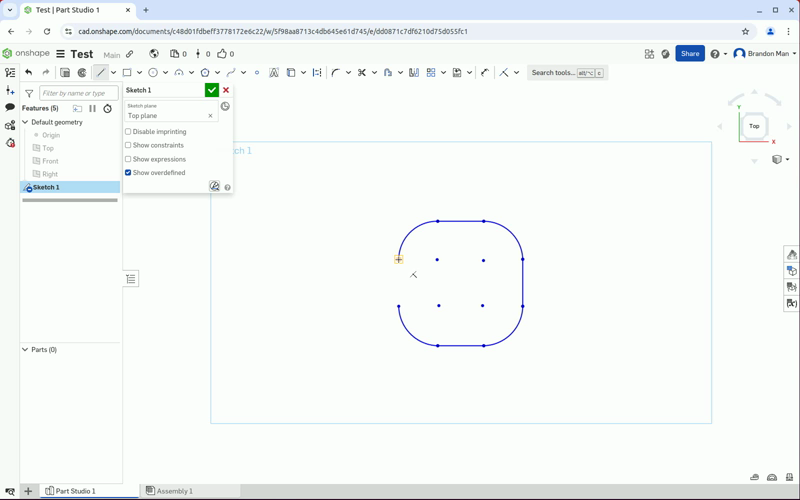
mouse_move(428, 259)
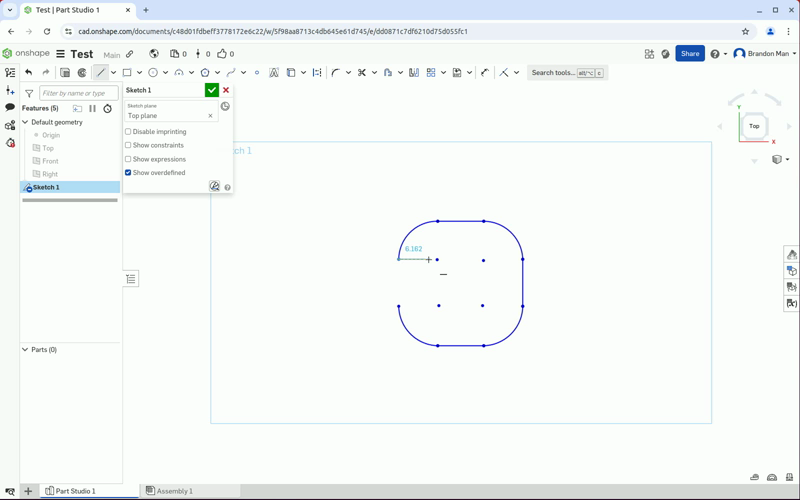
key_down(shift)
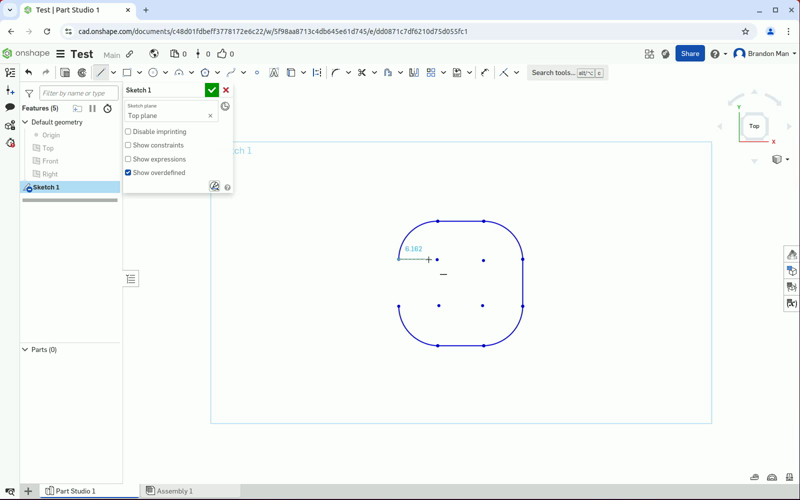
mouse_move(398, 306)
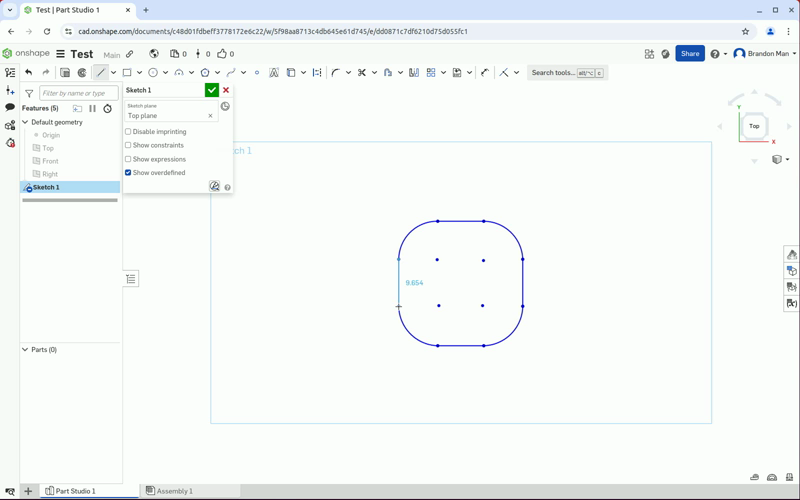
key_up(shift)
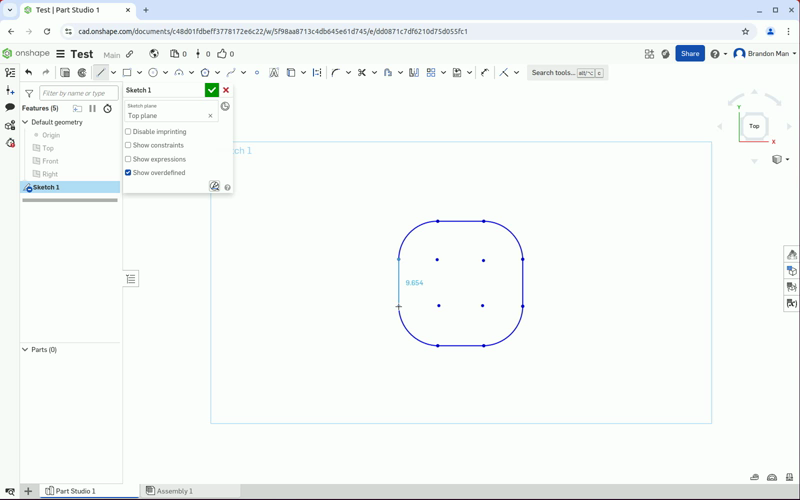
click(398, 306)
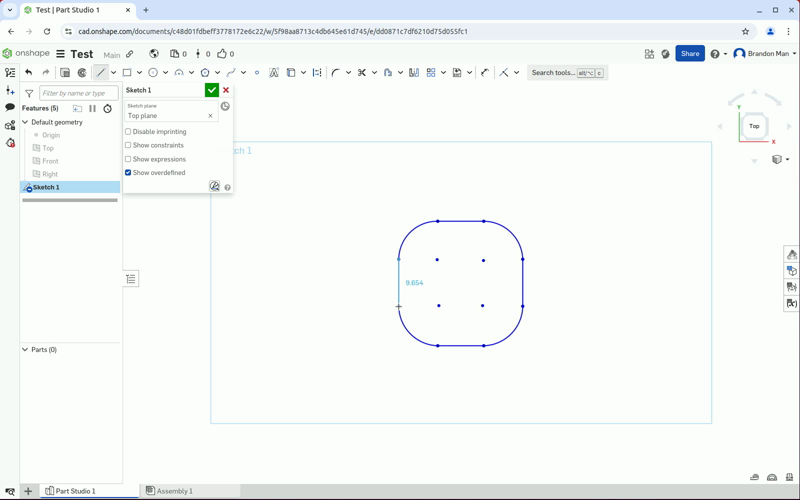
key(esc)
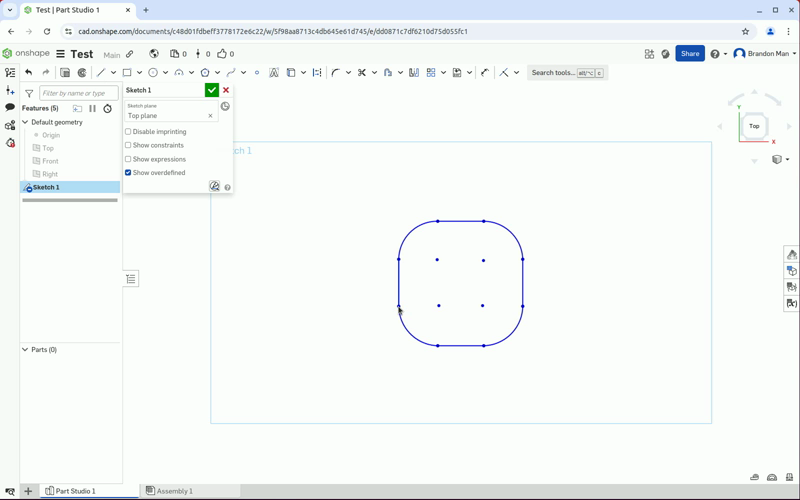
key(a)
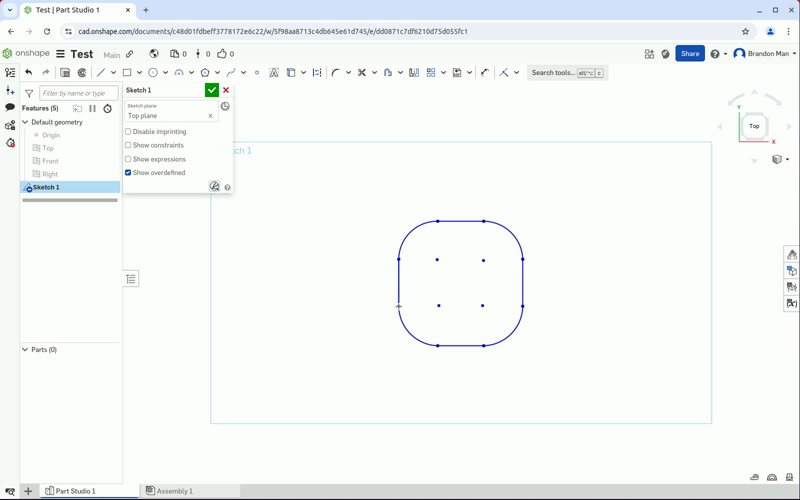
key_down(shift)
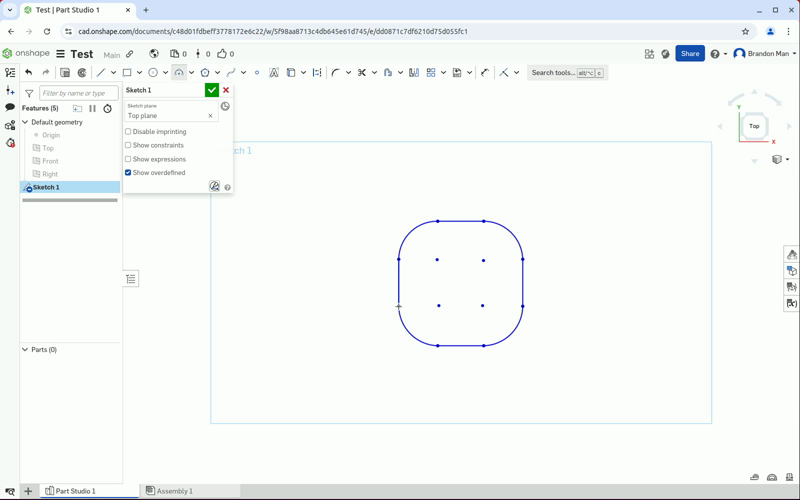
mouse_move(413, 306)
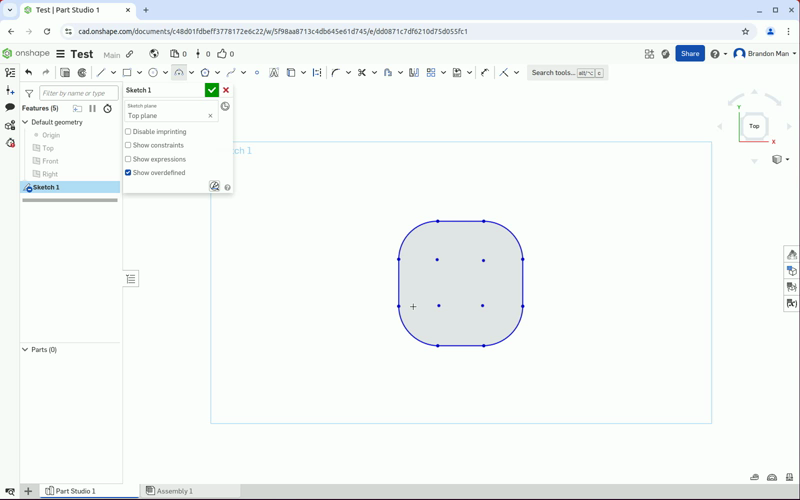
click(413, 306)
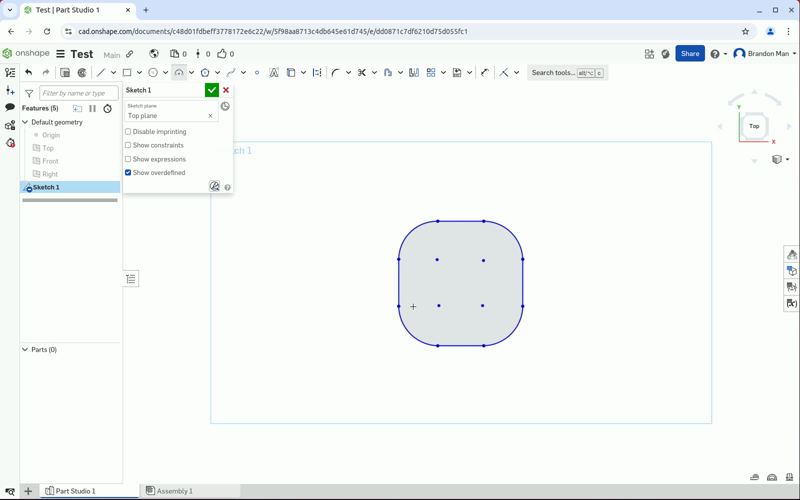
key_up(shift)
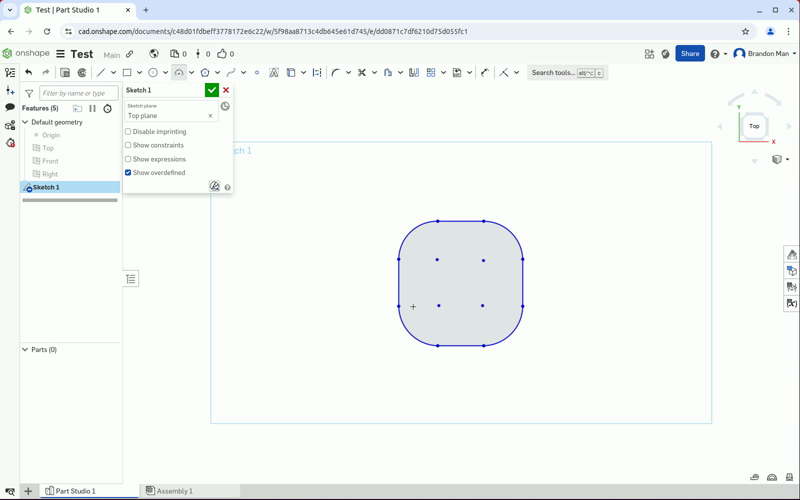
key_down(shift)
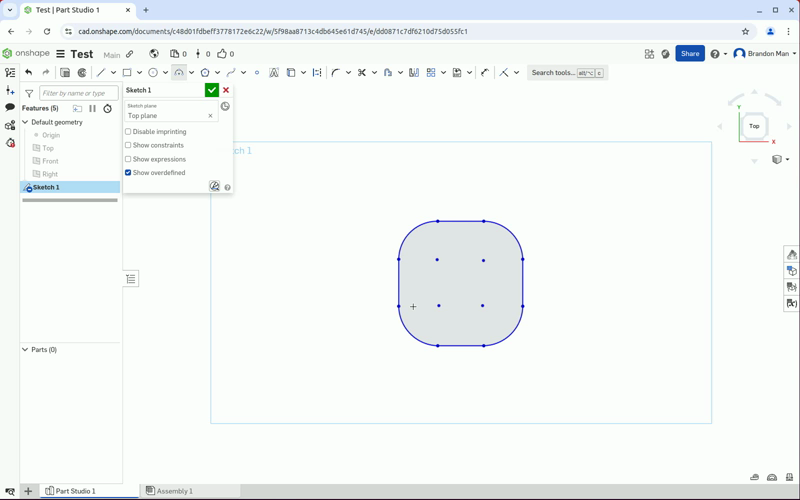
mouse_move(437, 331)
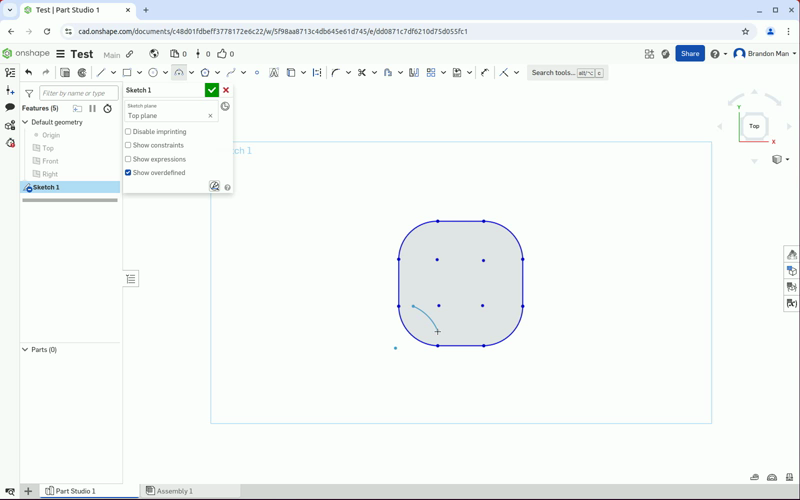
click(437, 331)
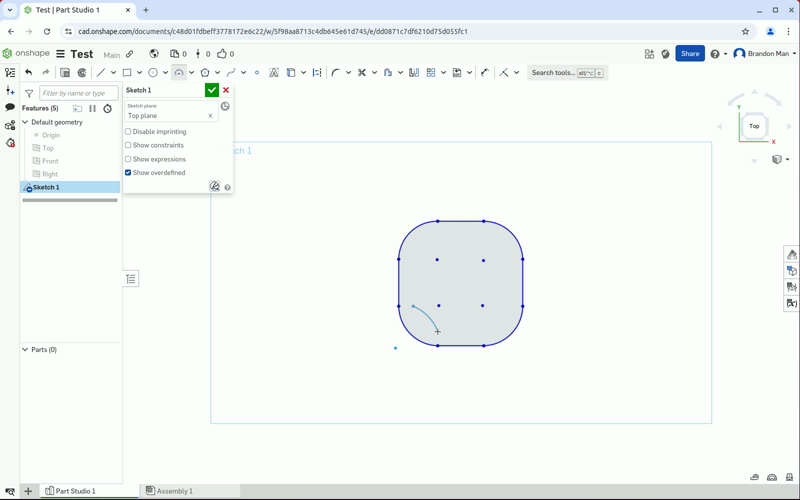
mouse_move(420, 323)
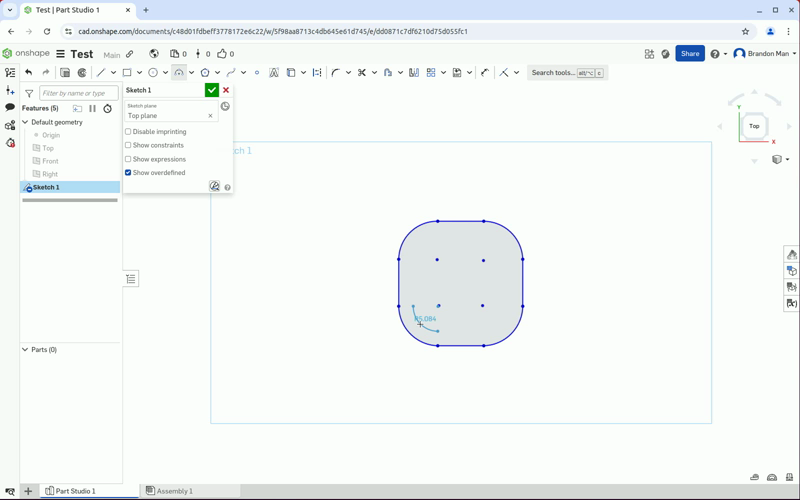
click(420, 323)
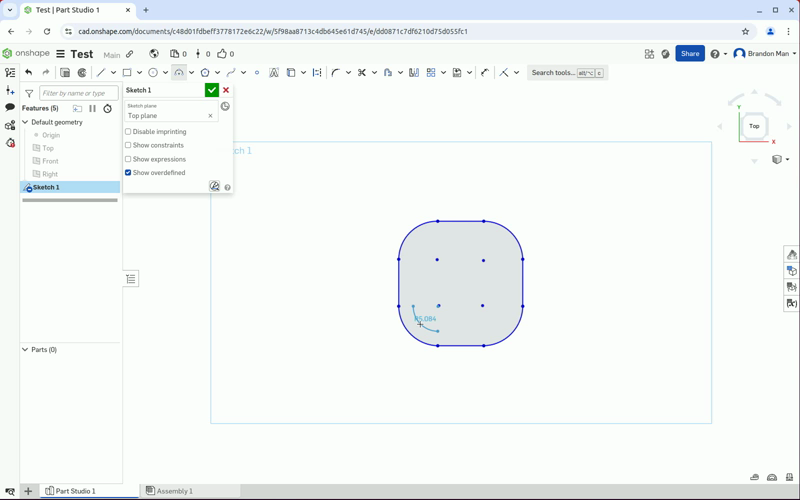
key_up(shift)
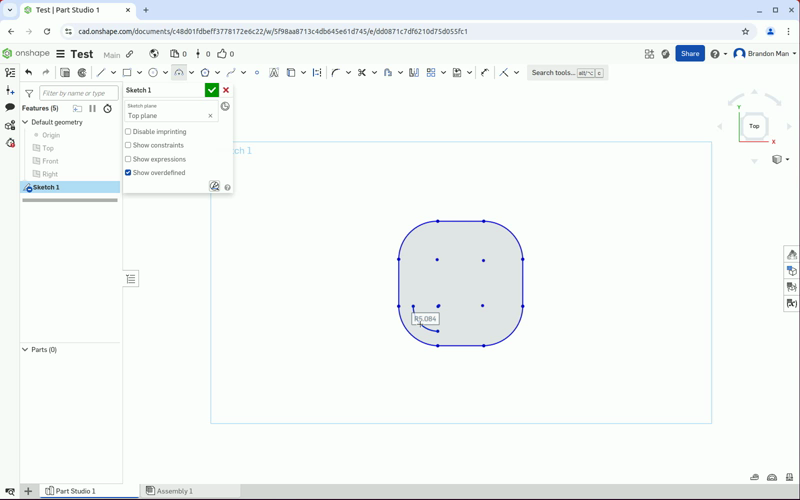
key(esc)
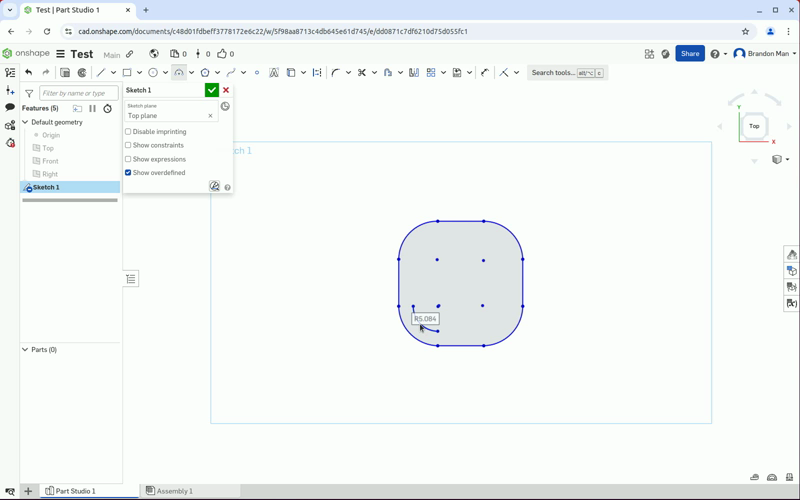
key(l)
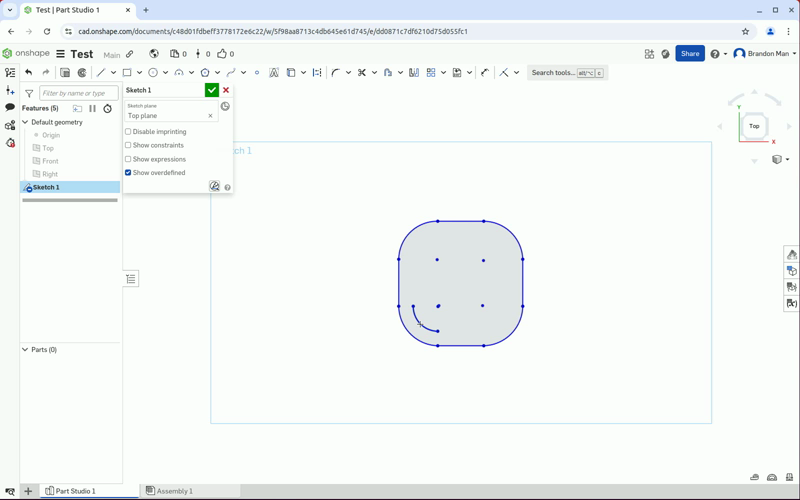
mouse_move(437, 331)
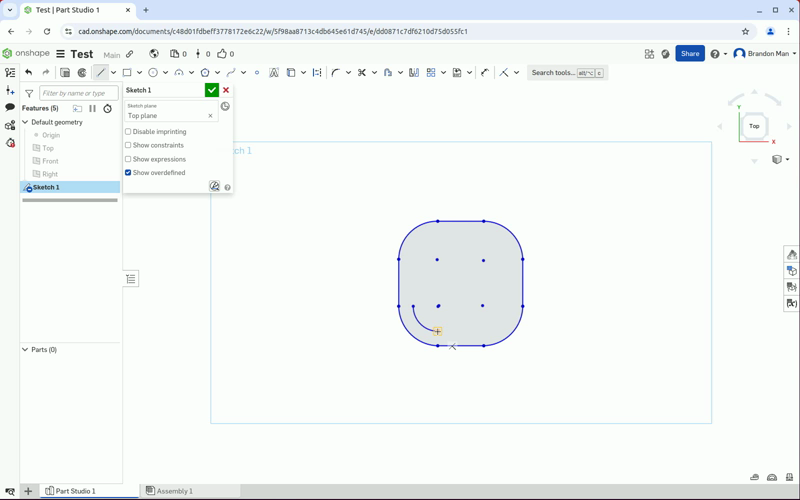
click(437, 331)
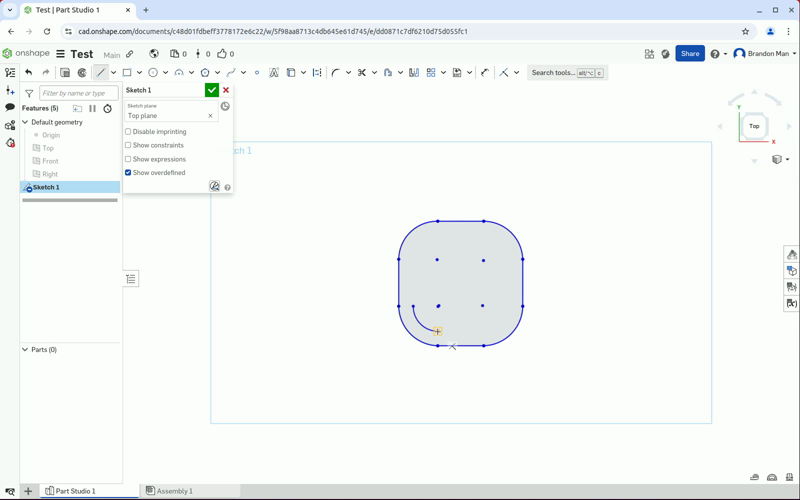
key_down(shift)
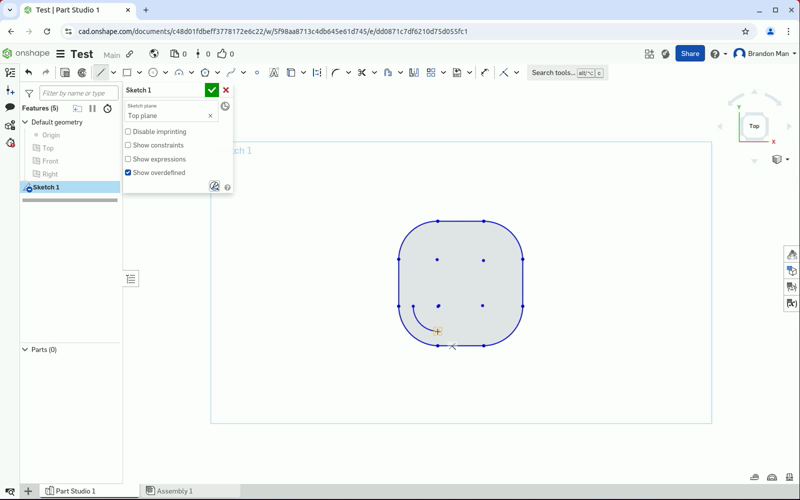
mouse_move(467, 331)
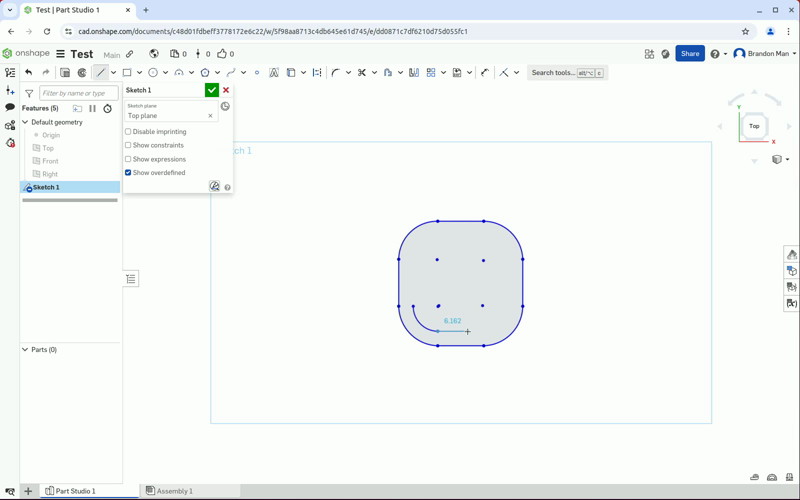
mouse_move(483, 331)
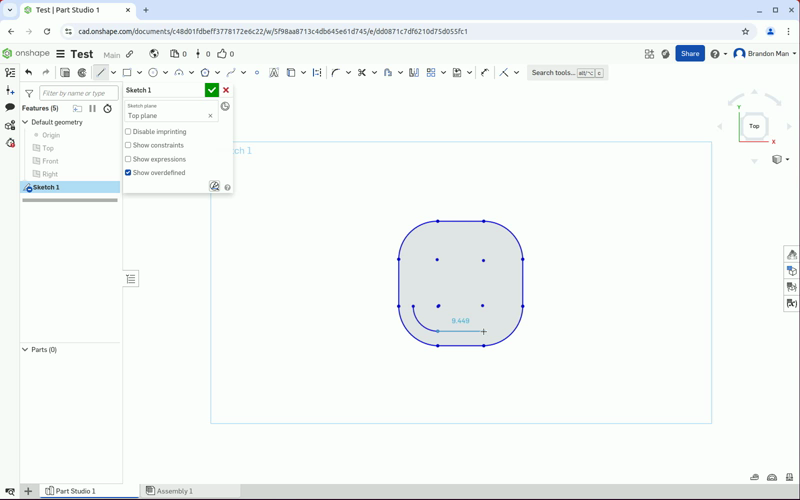
click(483, 331)
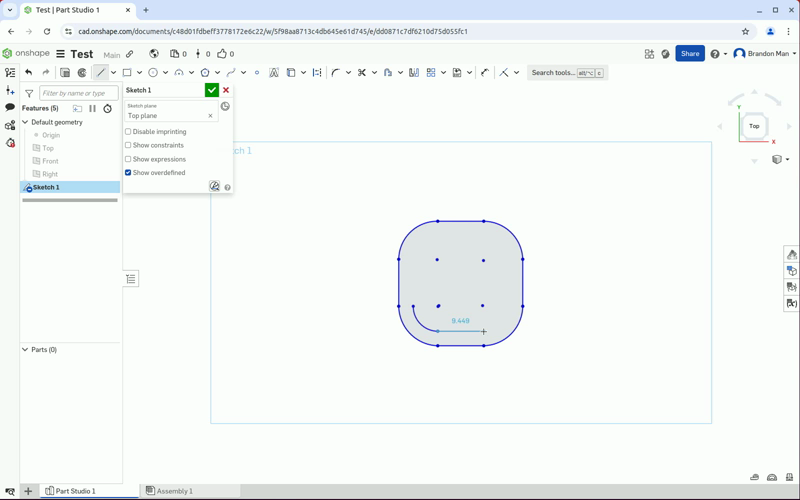
key_up(shift)
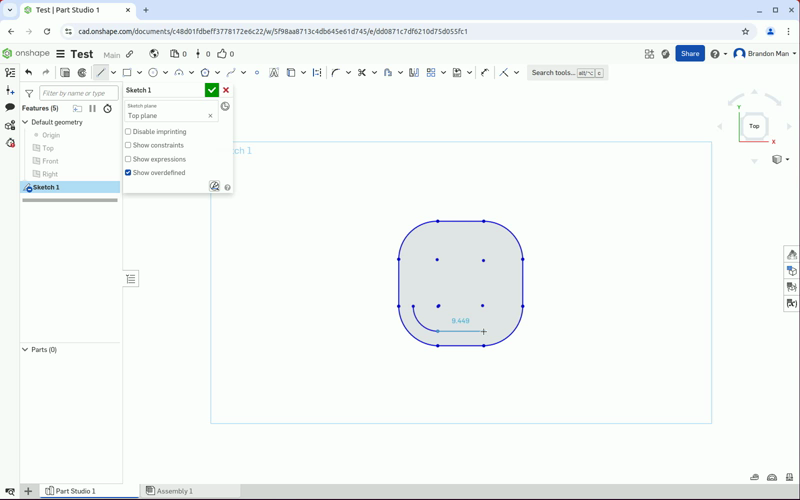
key(esc)
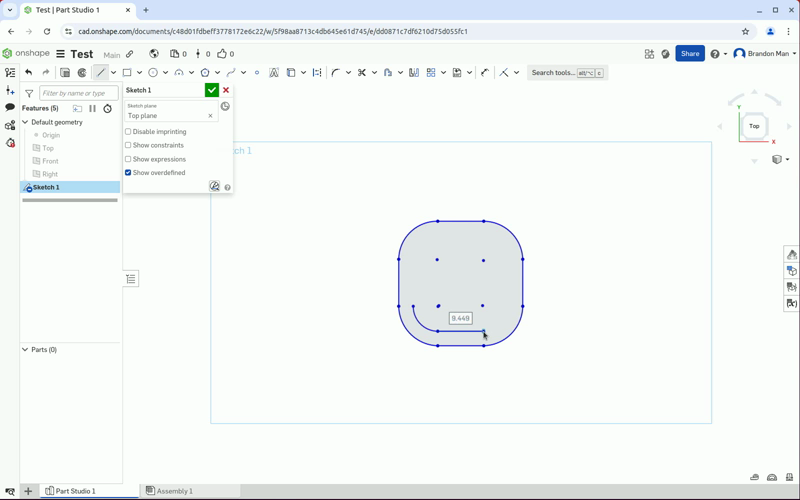
key(a)
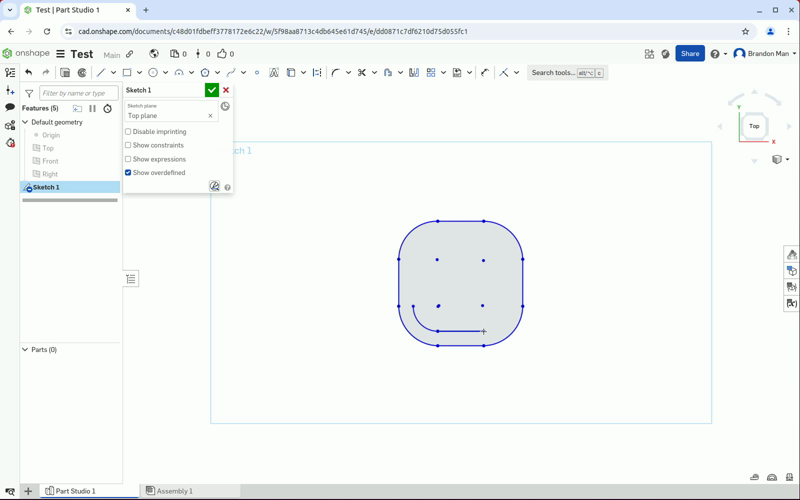
mouse_move(483, 331)
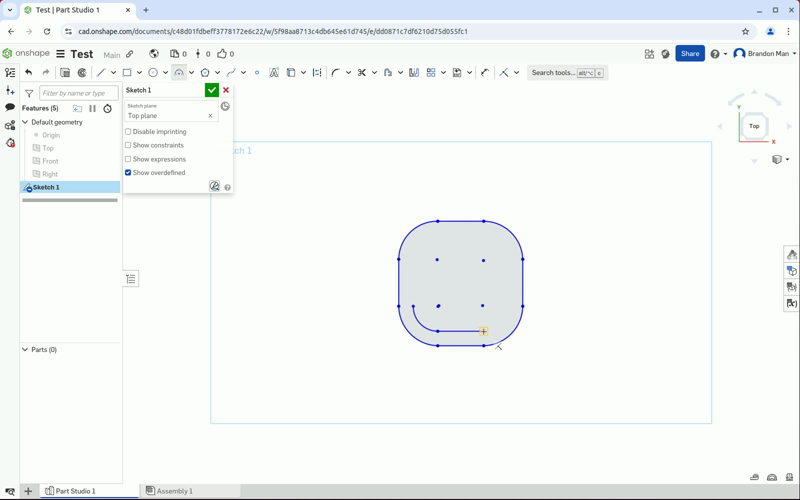
click(483, 331)
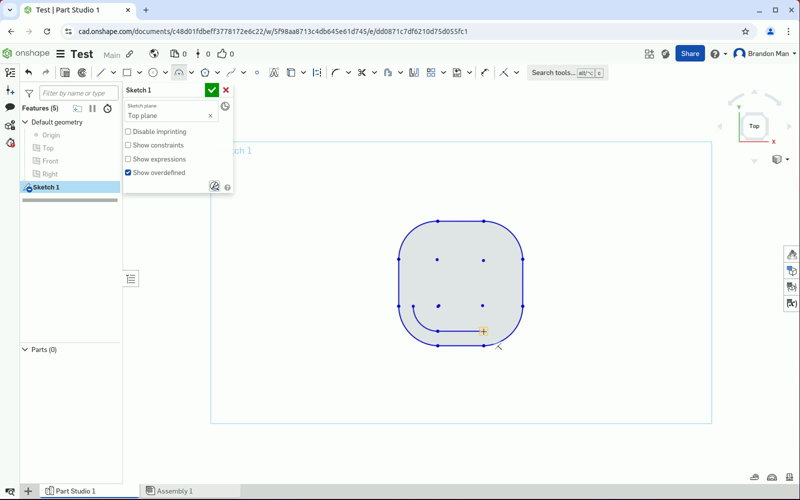
key_down(shift)
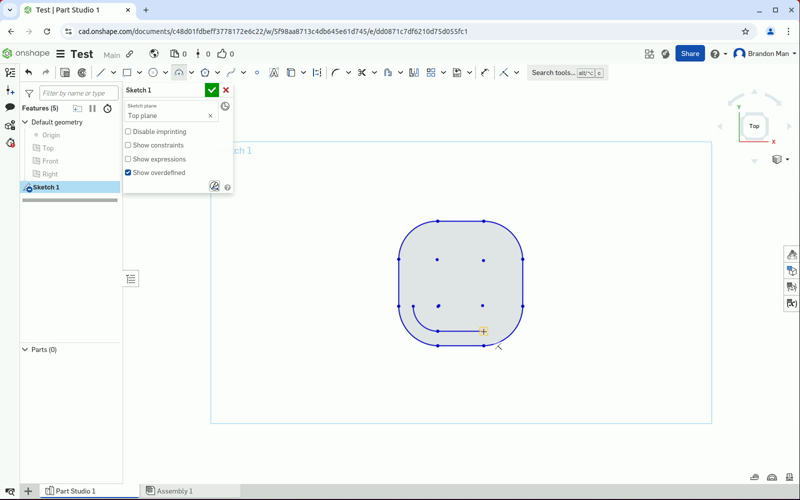
mouse_move(508, 306)
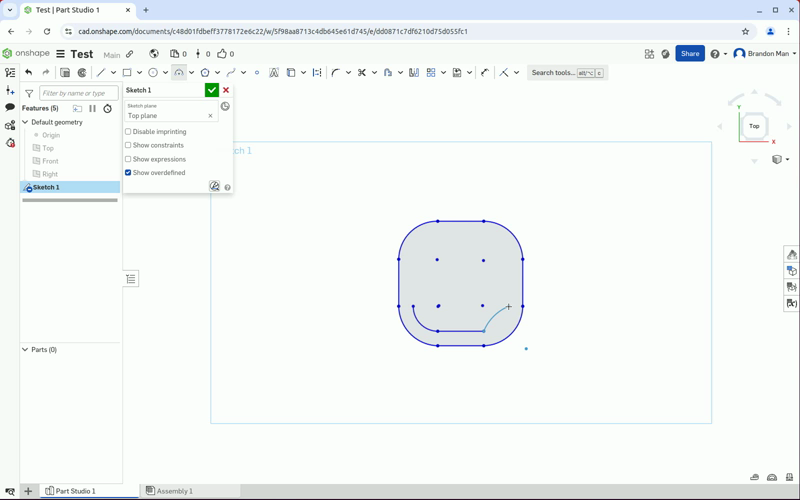
click(508, 306)
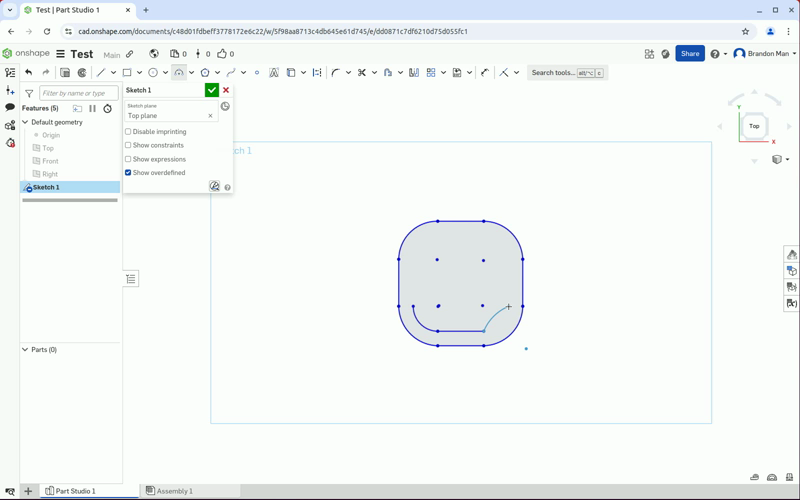
mouse_move(501, 323)
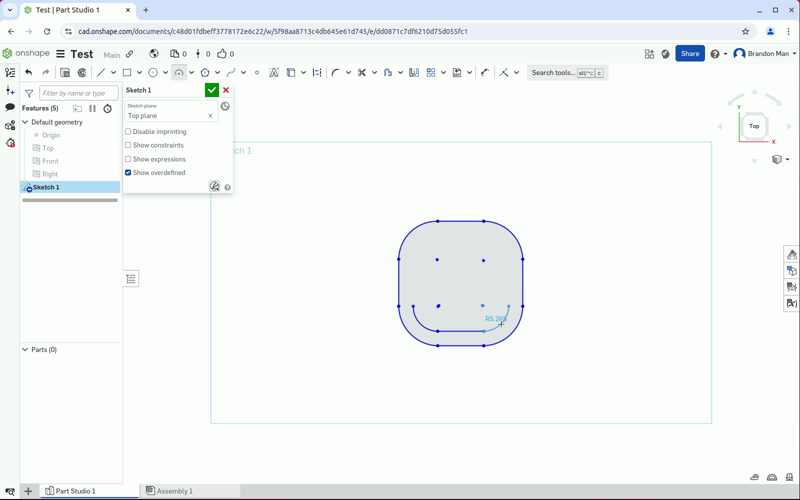
click(501, 323)
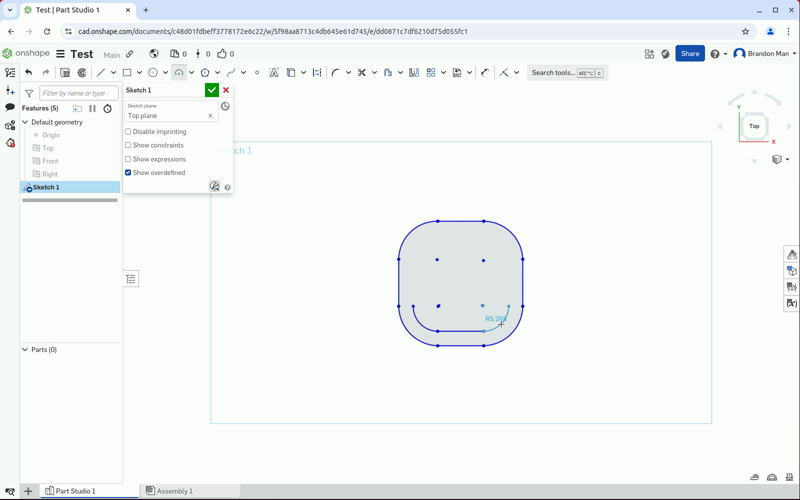
key_up(shift)
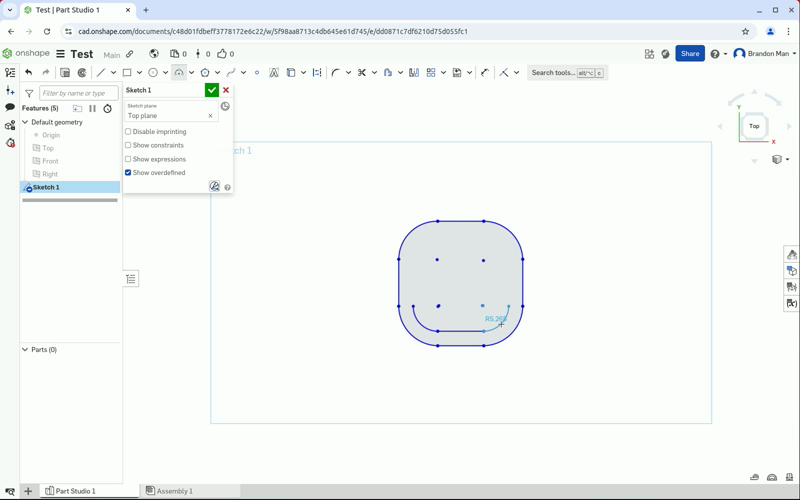
key(esc)
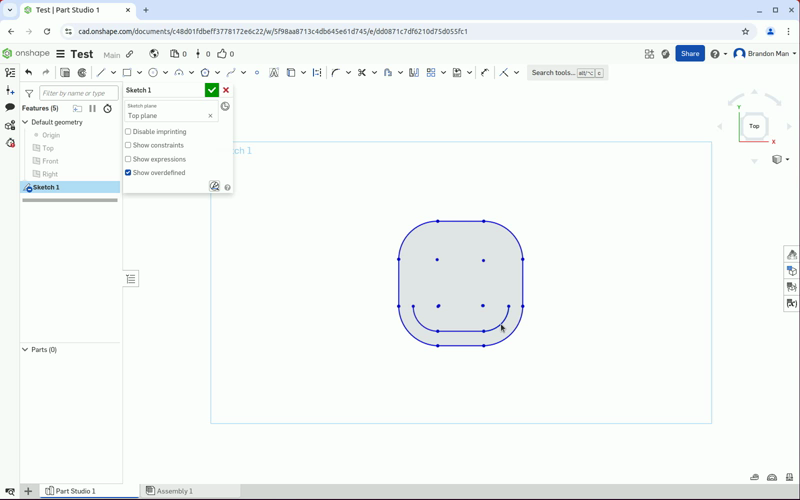
key(l)
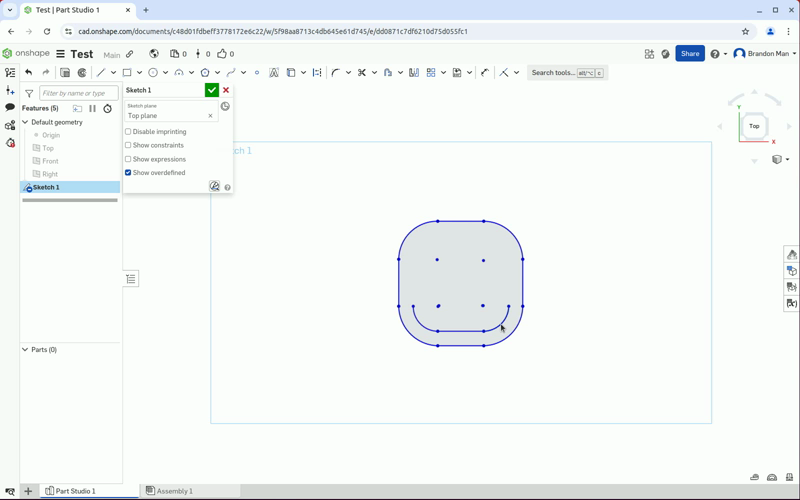
mouse_move(508, 306)
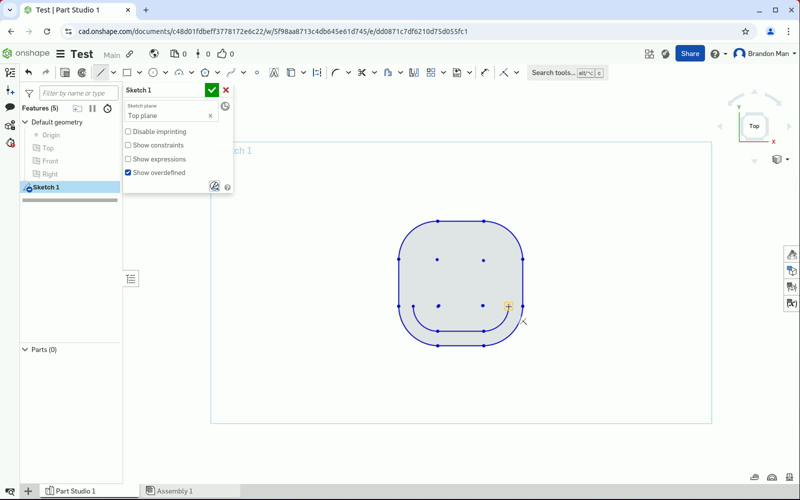
click(508, 306)
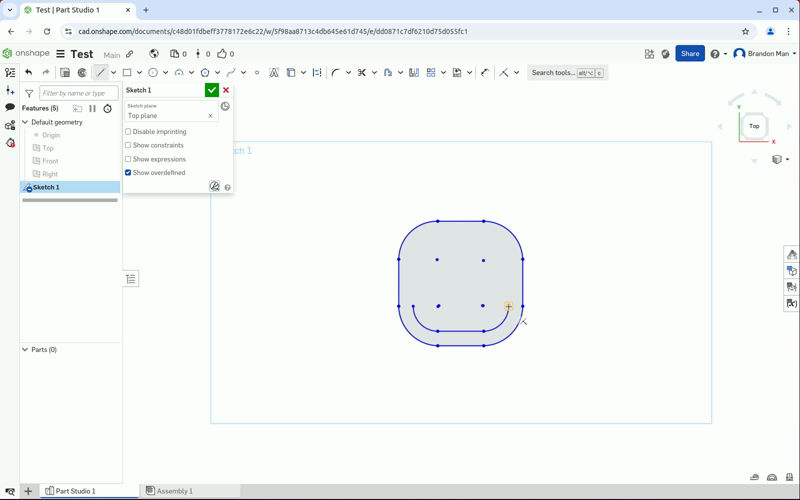
key_down(shift)
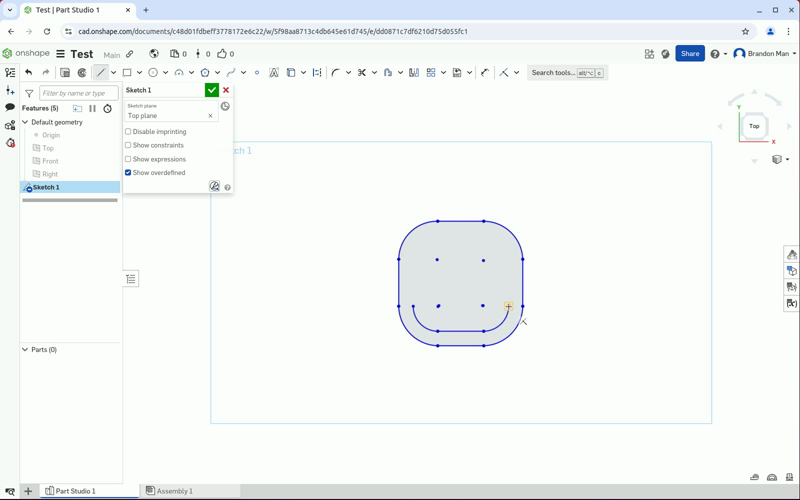
mouse_move(538, 306)
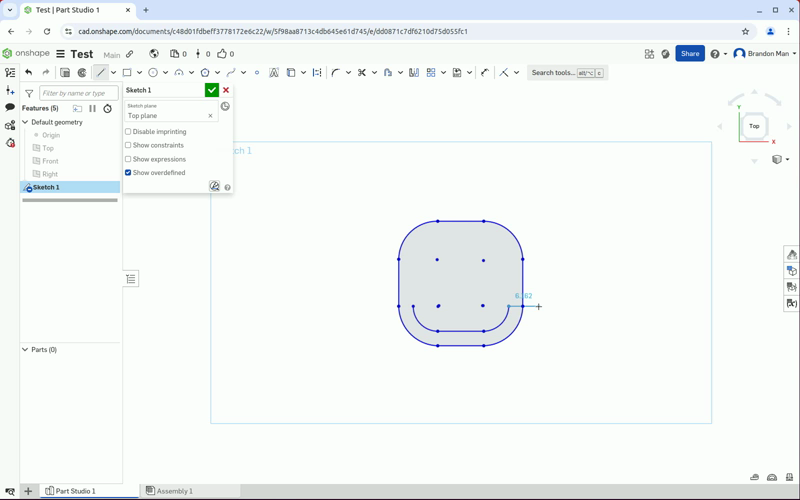
mouse_move(508, 259)
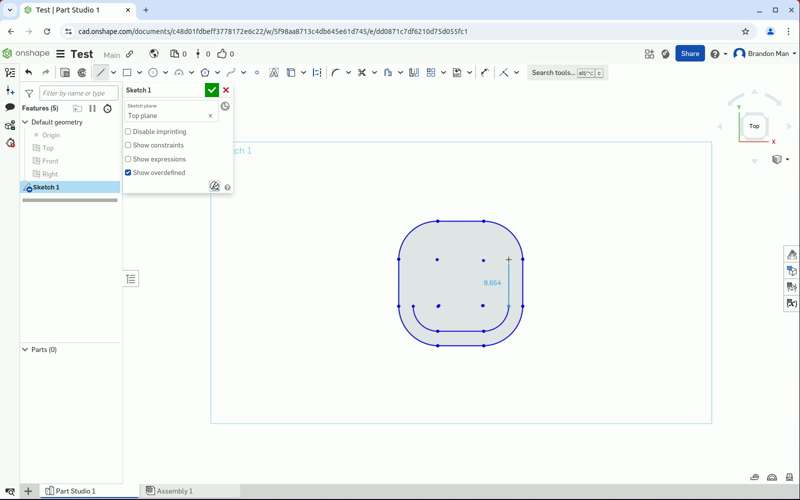
click(508, 259)
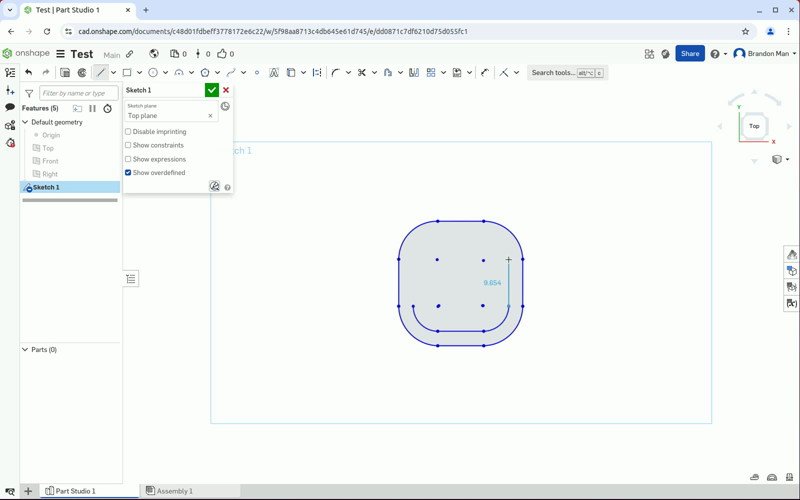
key_up(shift)
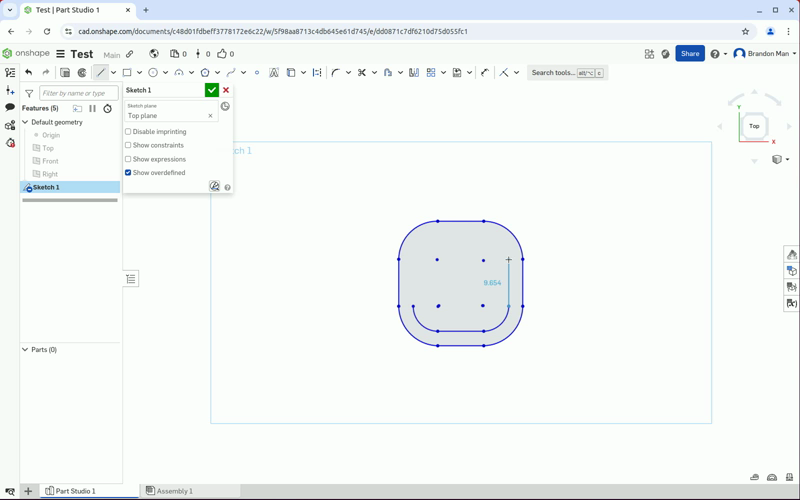
key(esc)
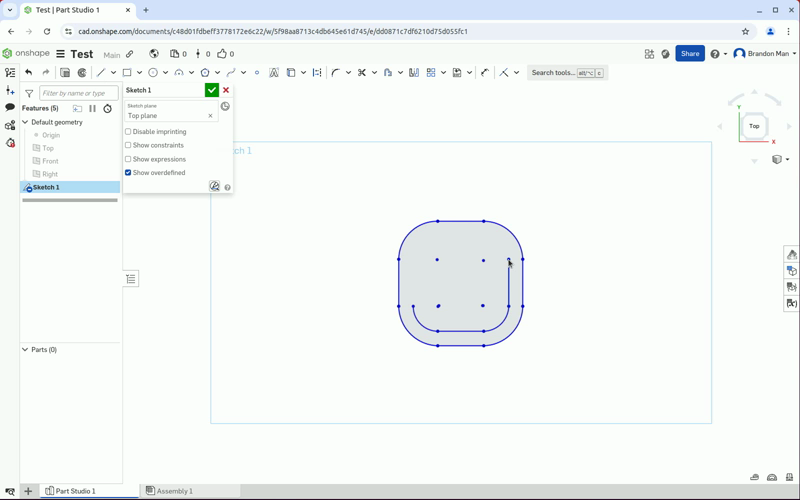
key(a)
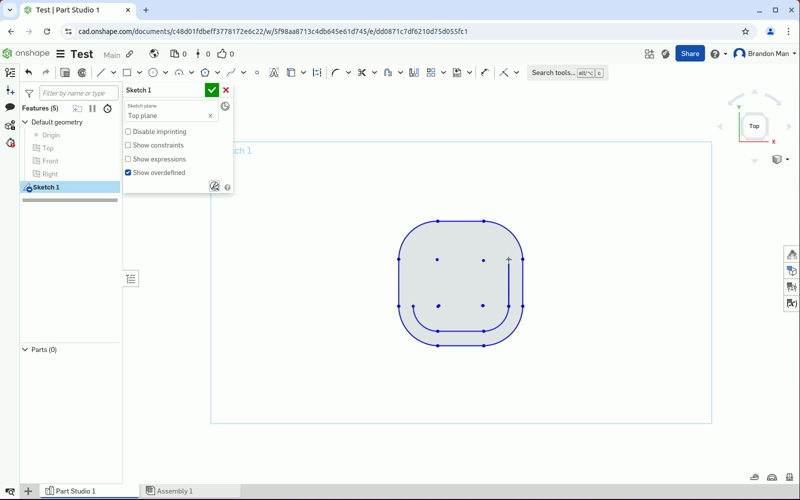
mouse_move(508, 259)
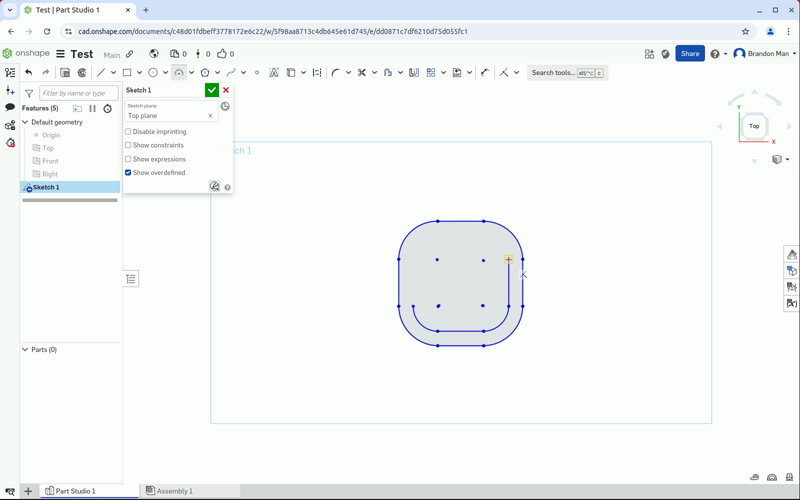
click(508, 259)
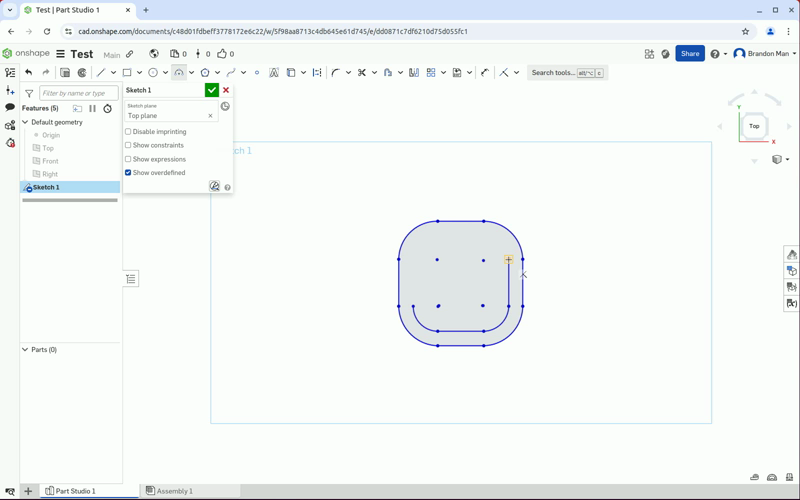
key_down(shift)
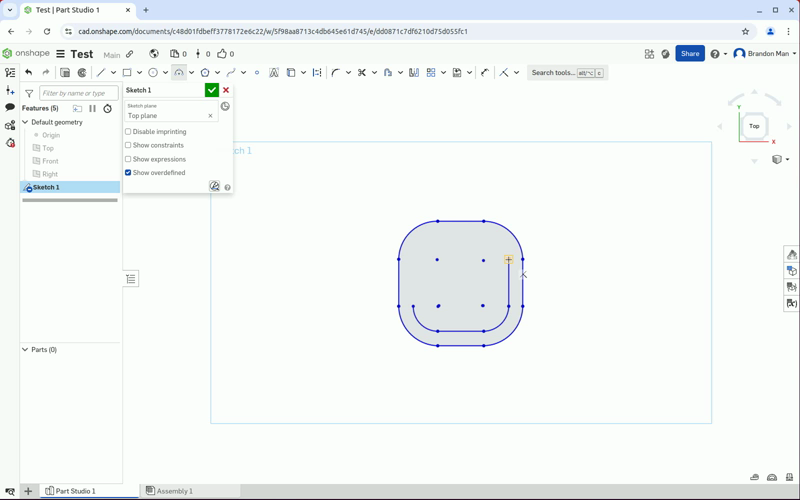
mouse_move(483, 234)
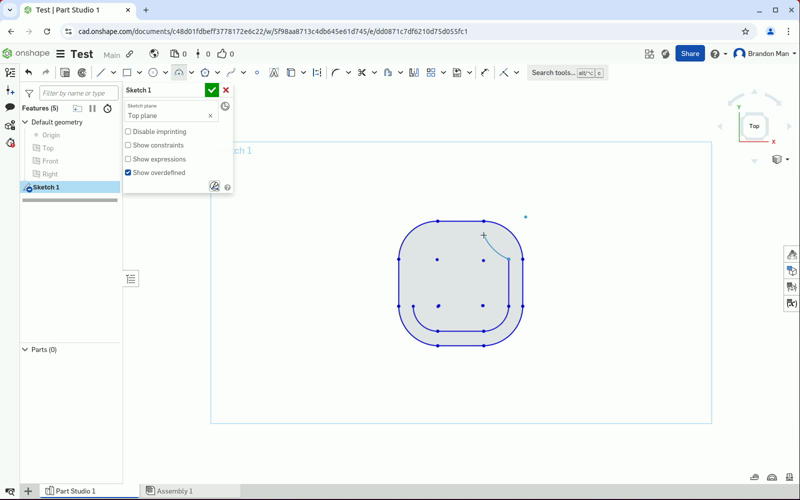
click(483, 234)
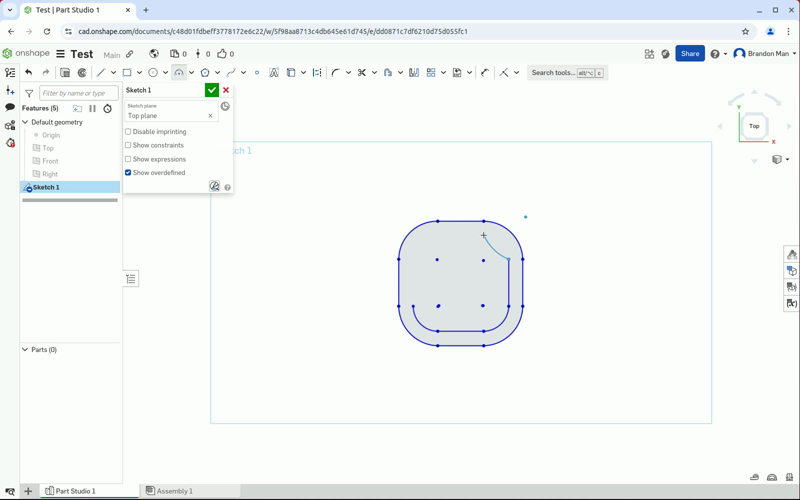
mouse_move(501, 241)
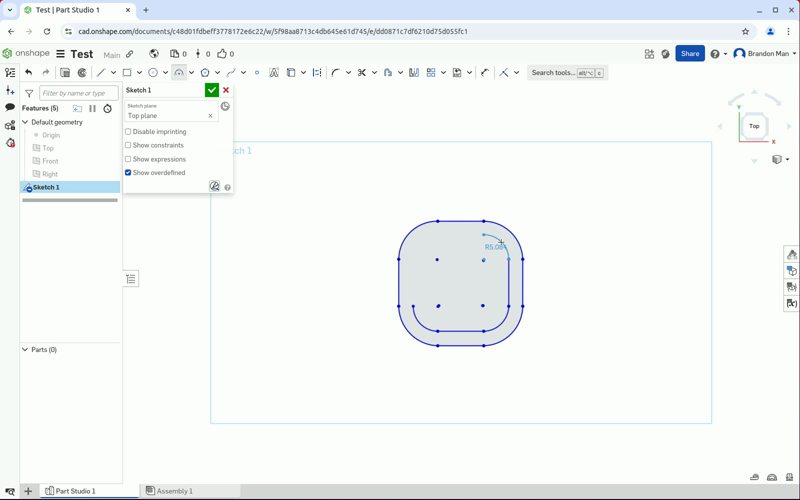
click(501, 241)
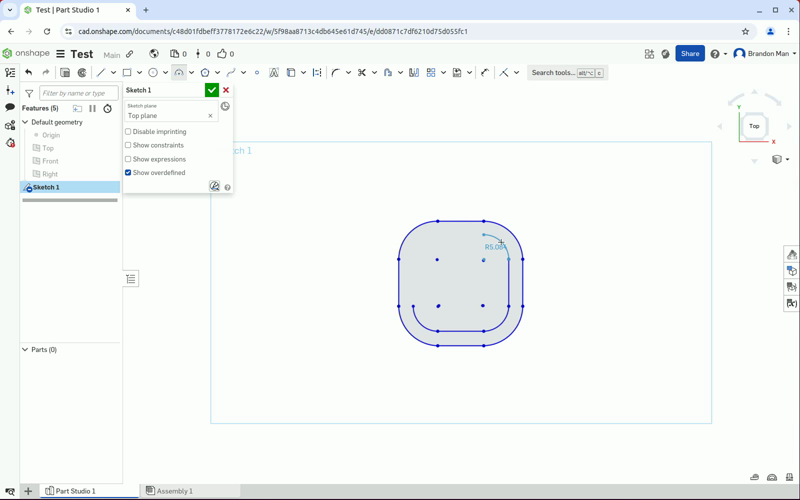
key_up(shift)
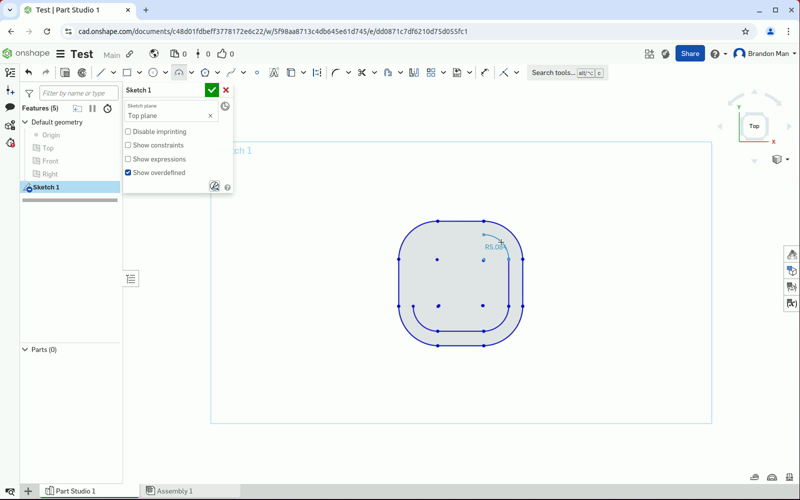
key(esc)
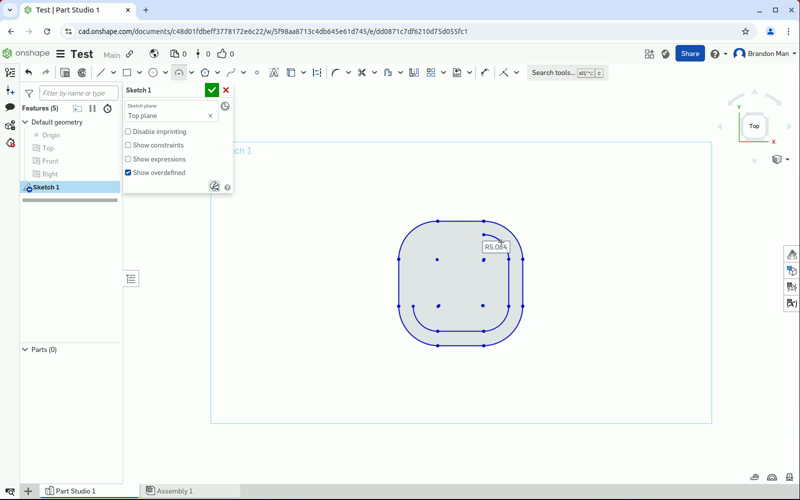
key(l)
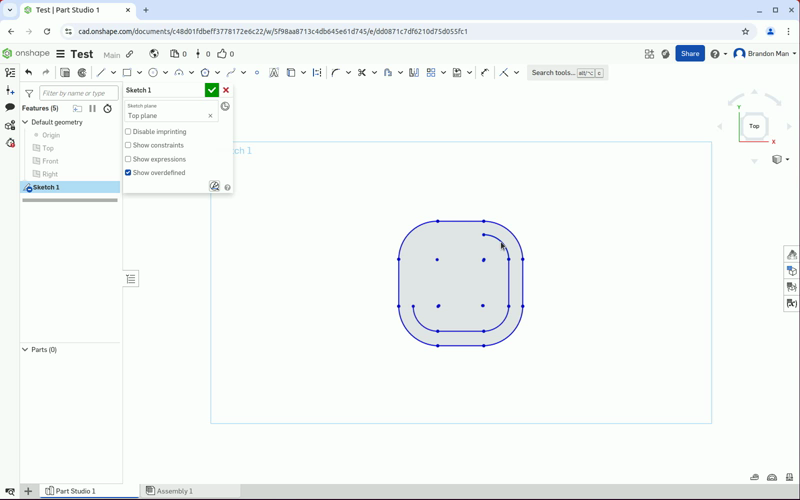
mouse_move(483, 234)
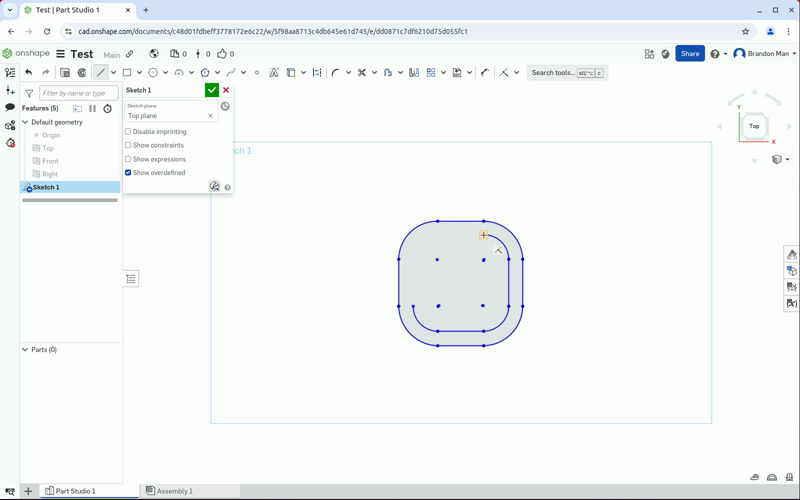
click(483, 234)
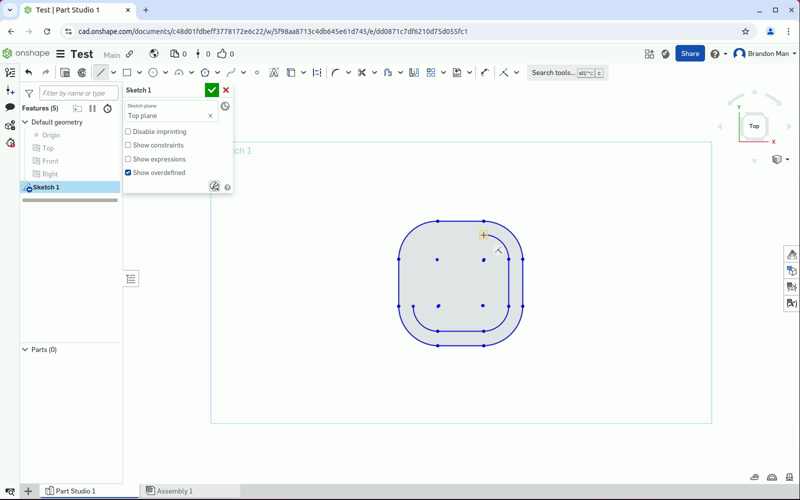
key_down(shift)
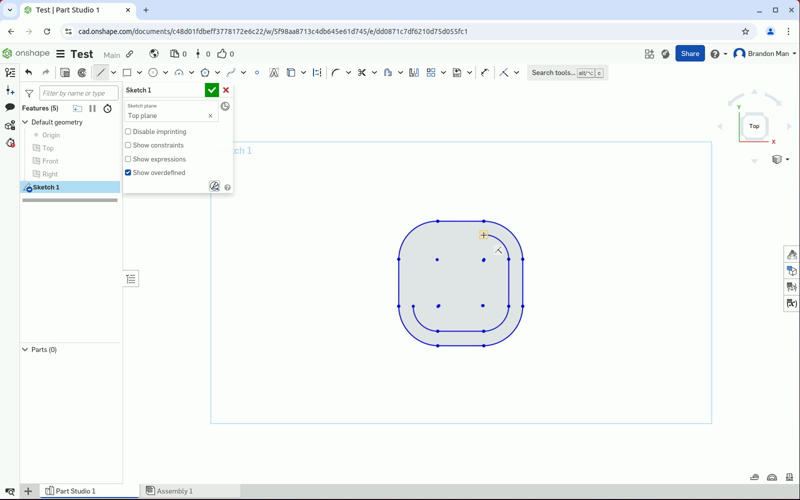
mouse_move(513, 234)
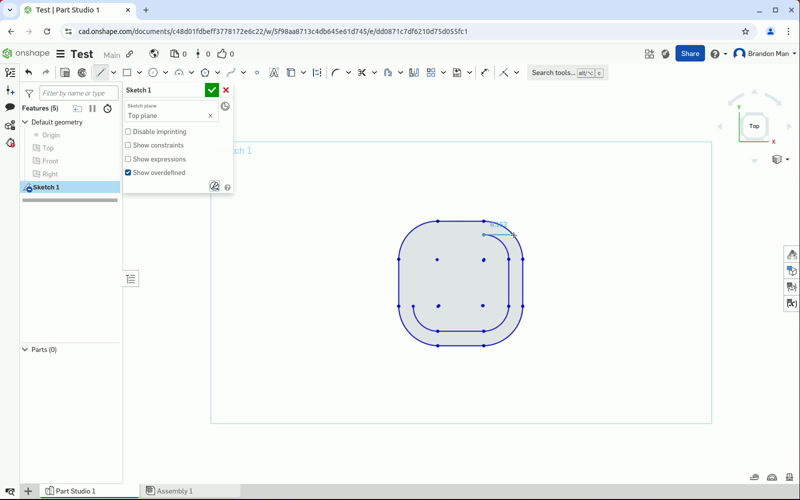
mouse_move(437, 234)
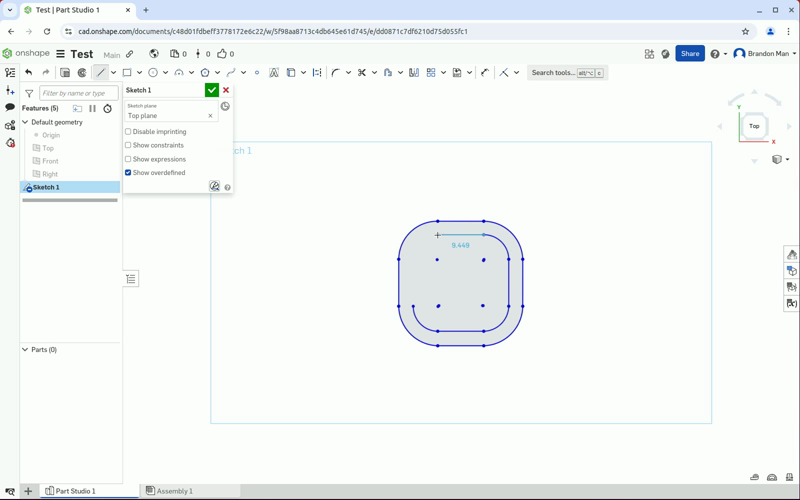
click(437, 234)
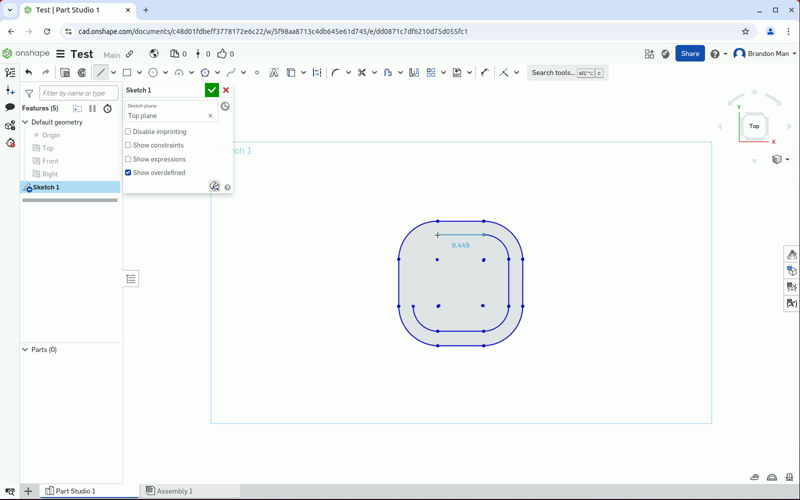
key_up(shift)
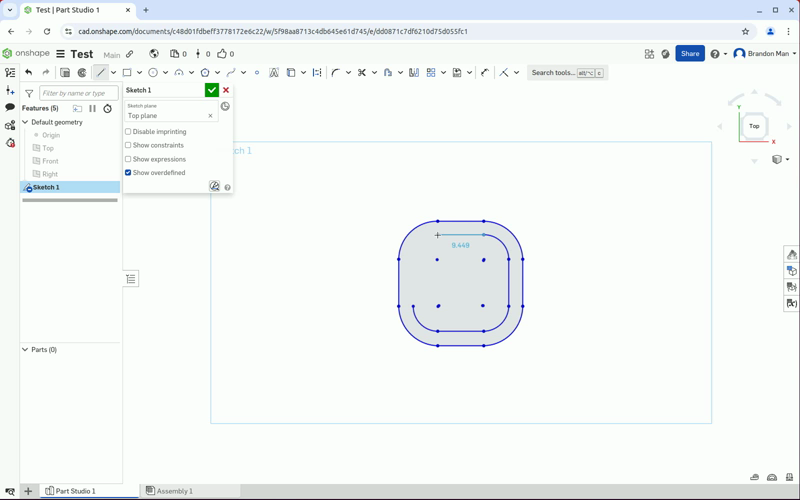
key(esc)
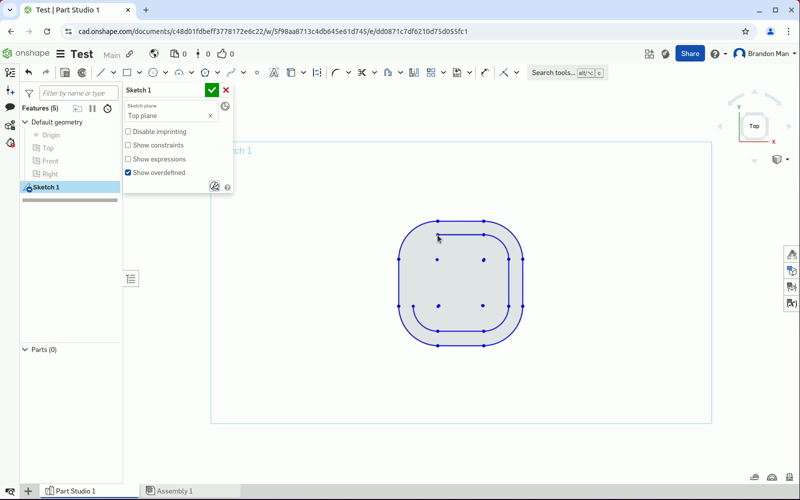
key(a)
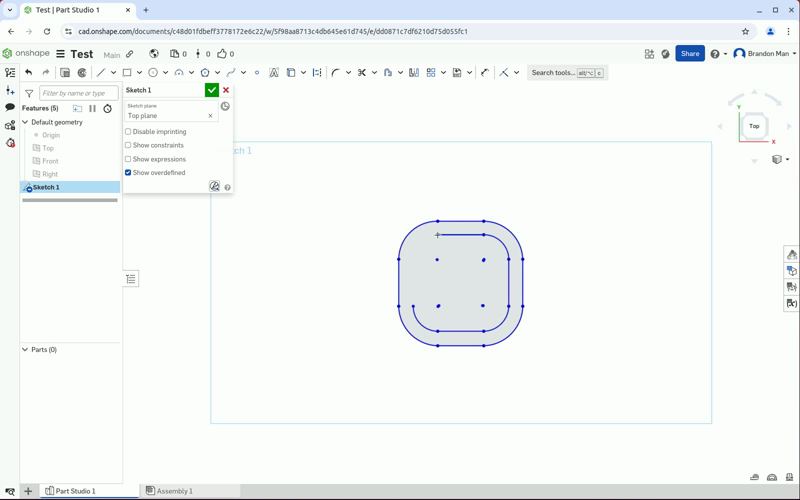
mouse_move(437, 234)
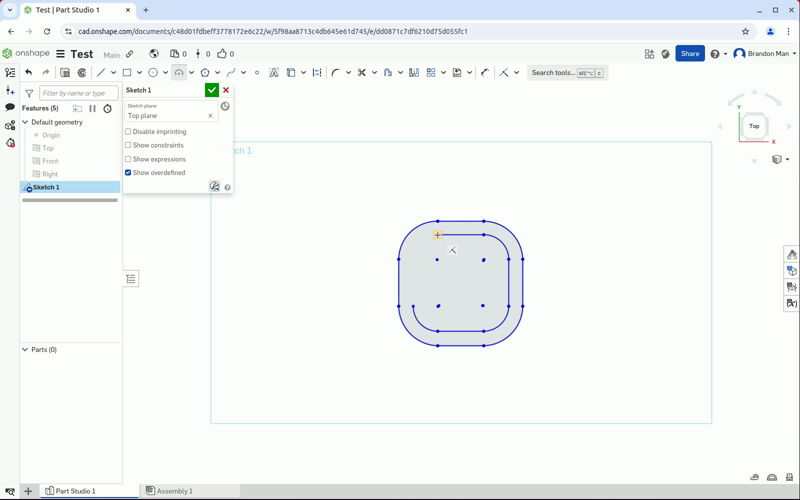
click(437, 234)
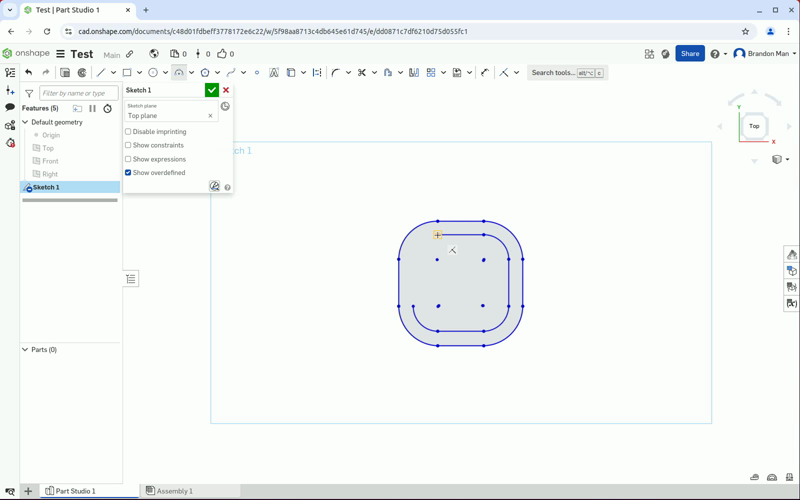
key_down(shift)
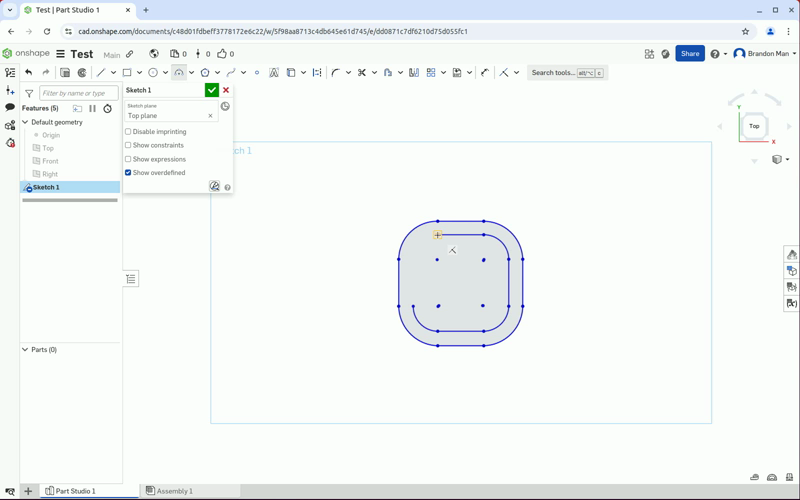
mouse_move(413, 259)
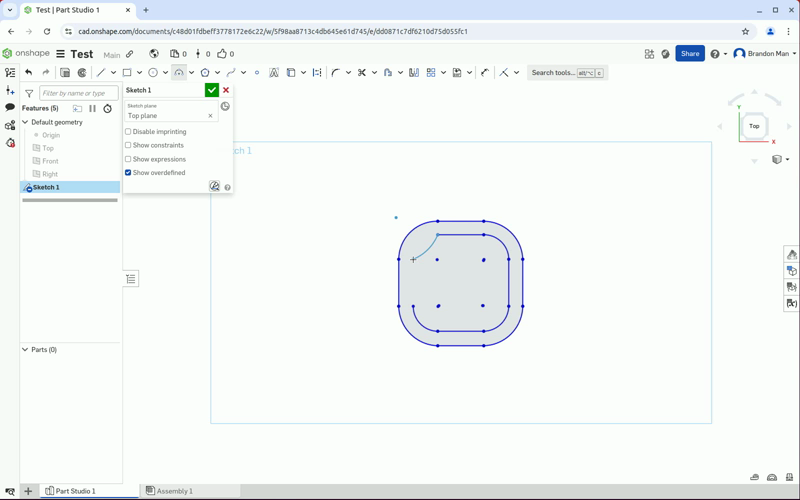
click(413, 259)
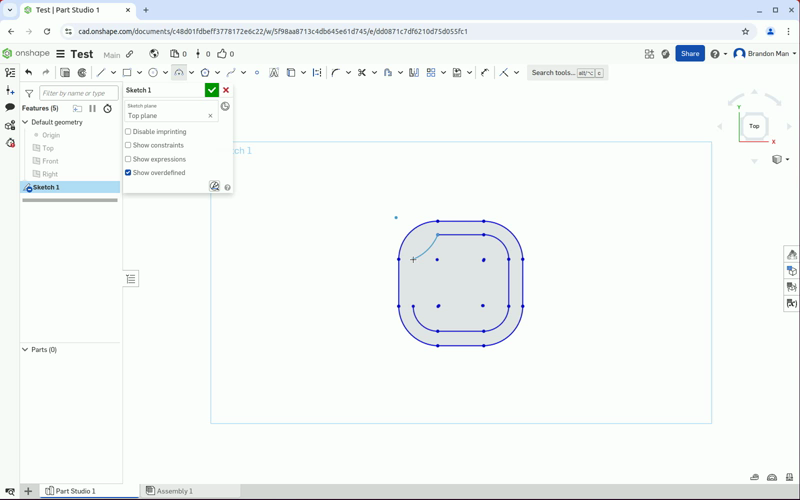
mouse_move(420, 241)
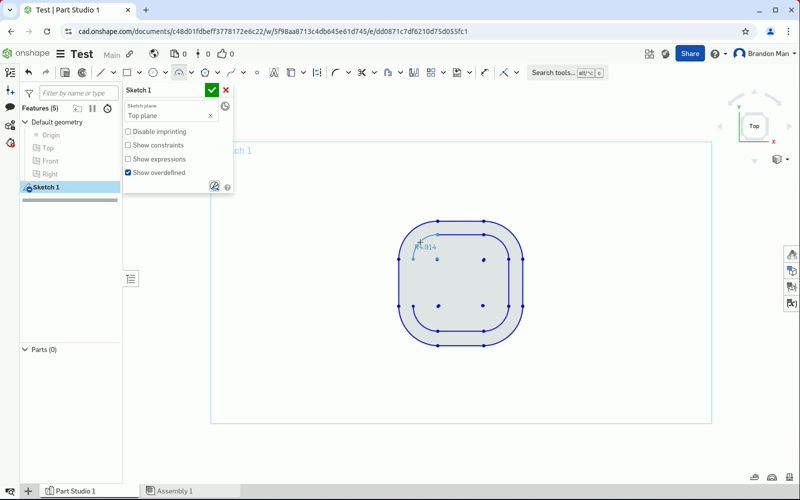
click(420, 241)
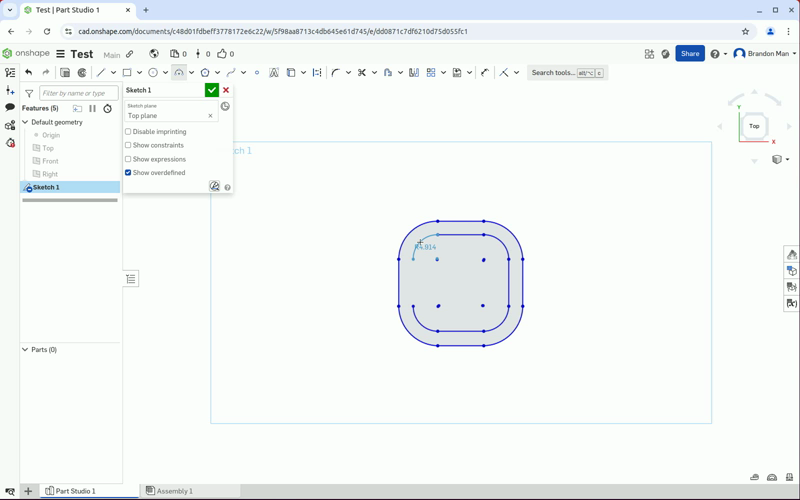
key_up(shift)
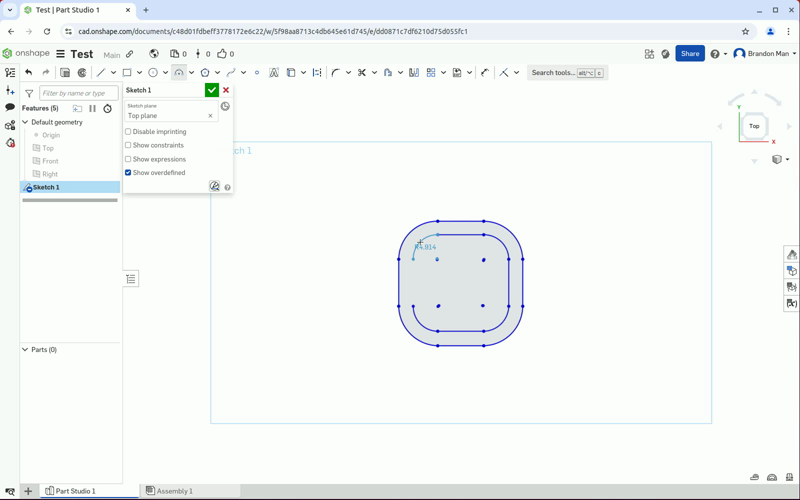
key(esc)
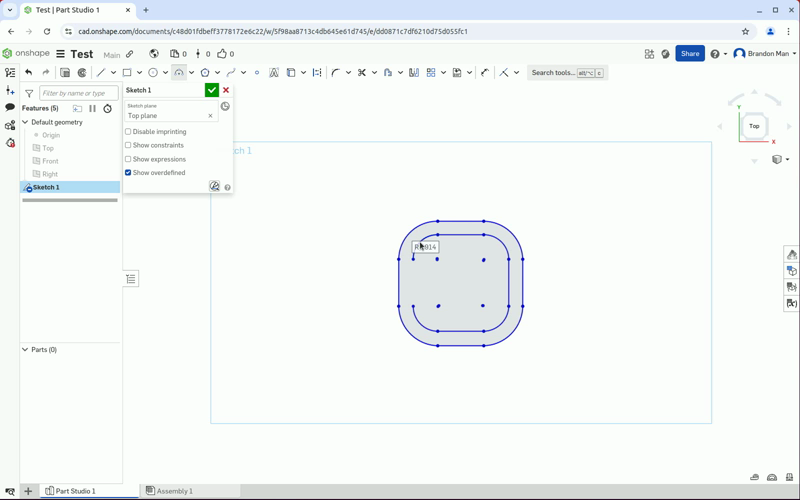
key(l)
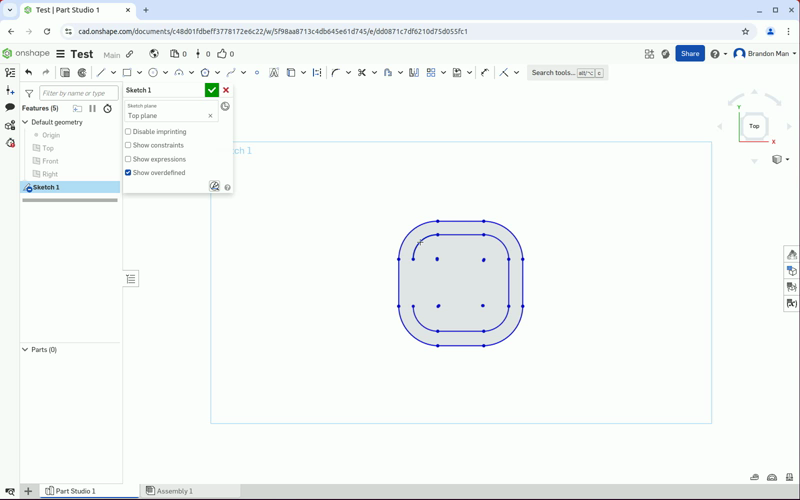
mouse_move(413, 259)
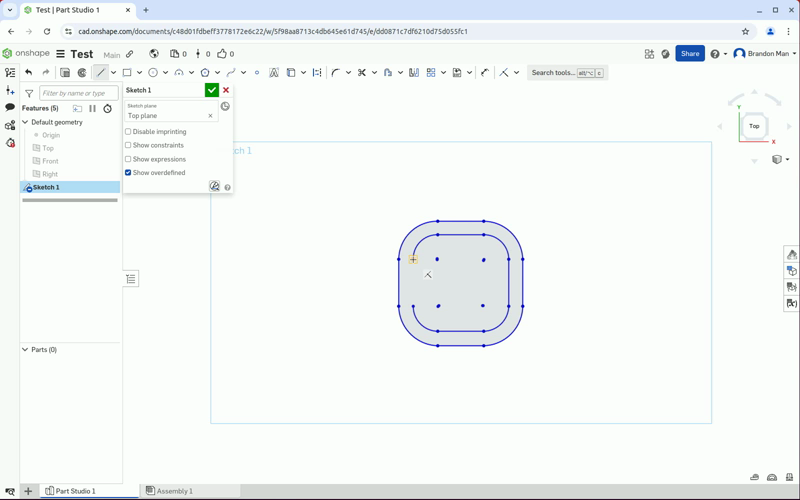
click(413, 259)
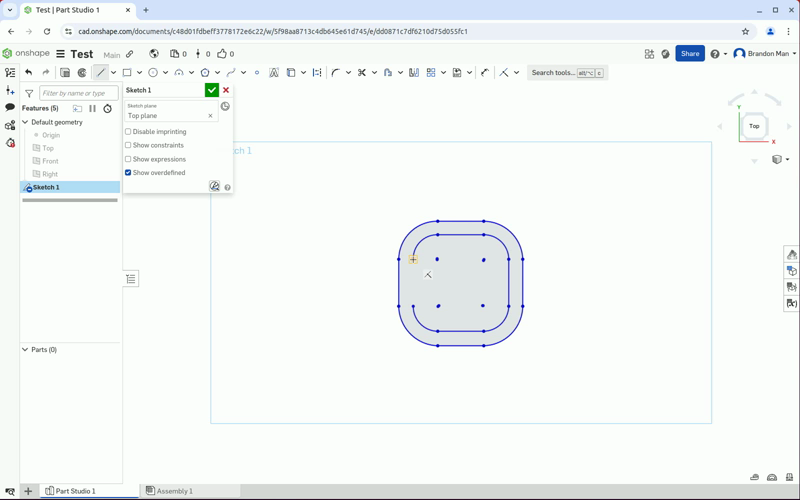
mouse_move(443, 259)
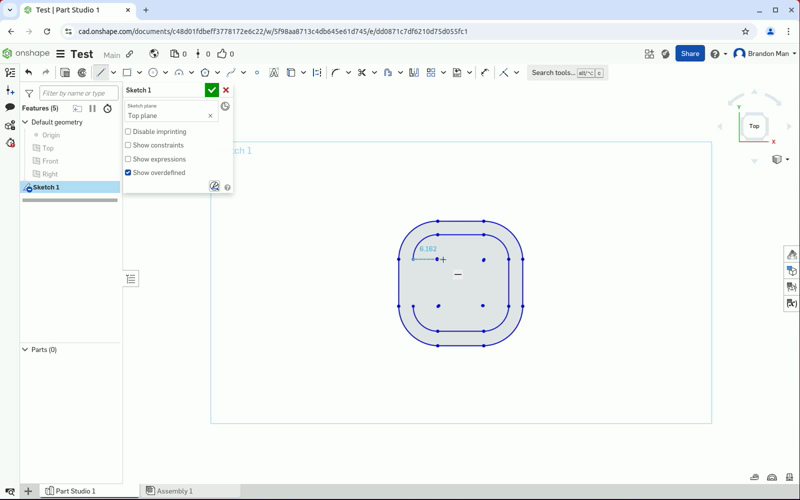
key_down(shift)
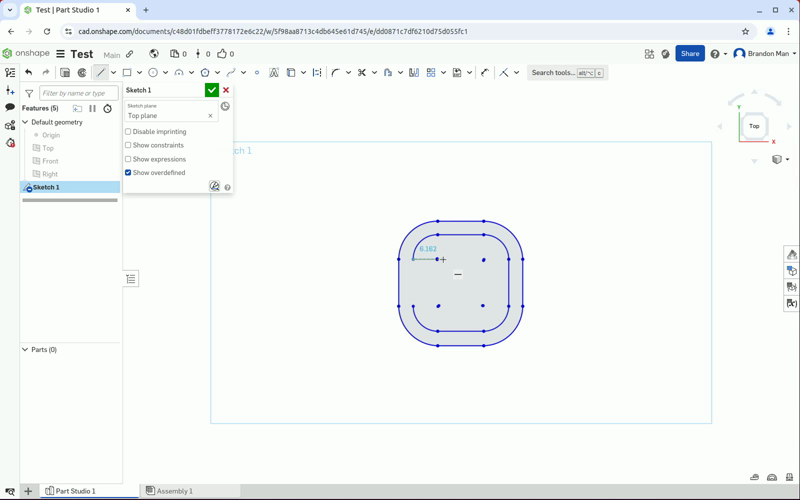
mouse_move(413, 306)
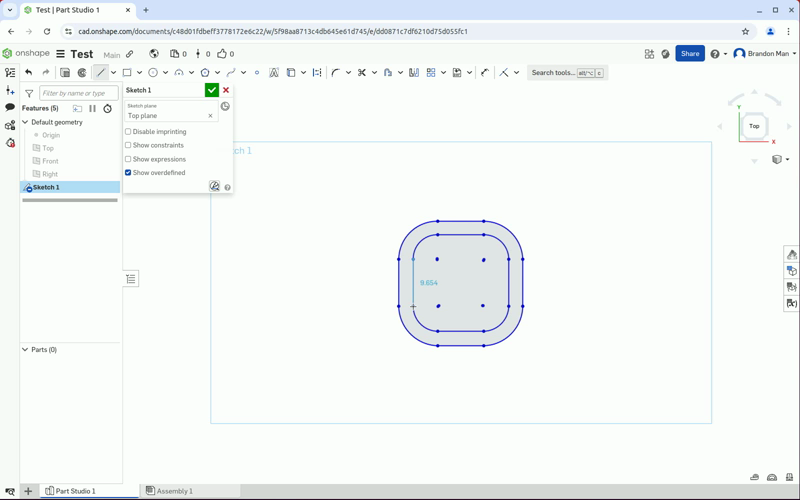
key_up(shift)
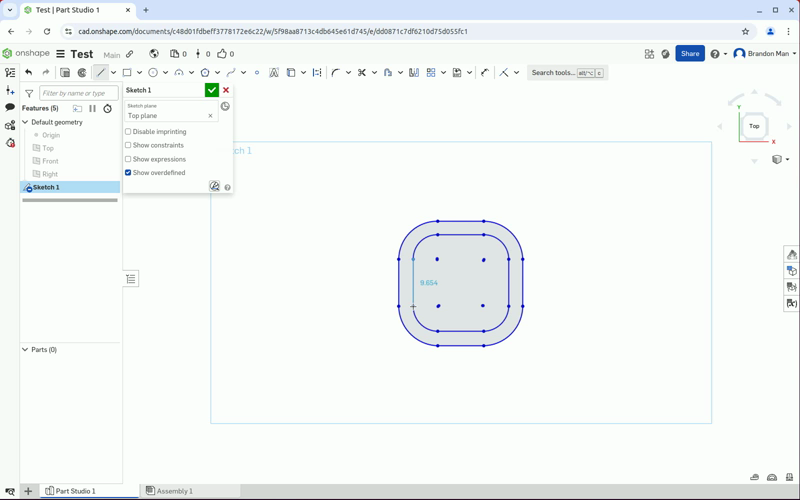
click(413, 306)
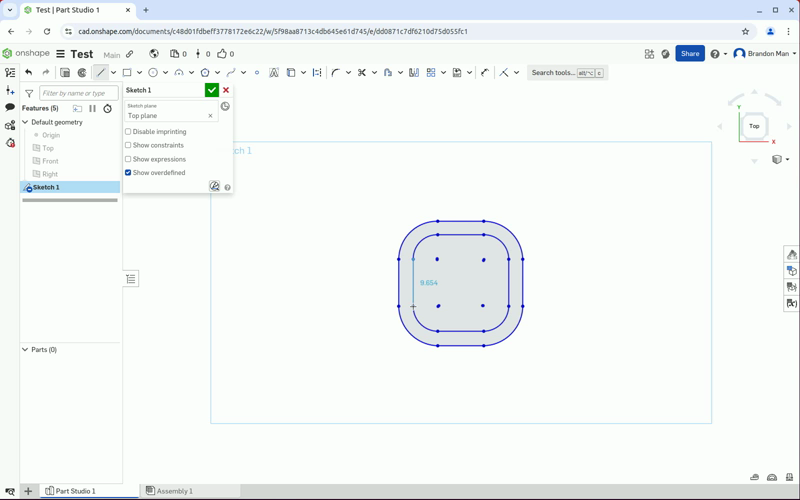
key(esc)
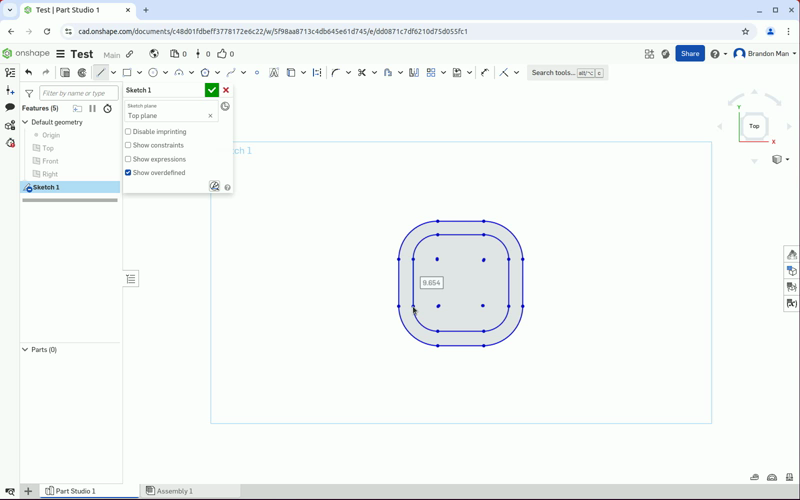
mouse_move(408, 315)
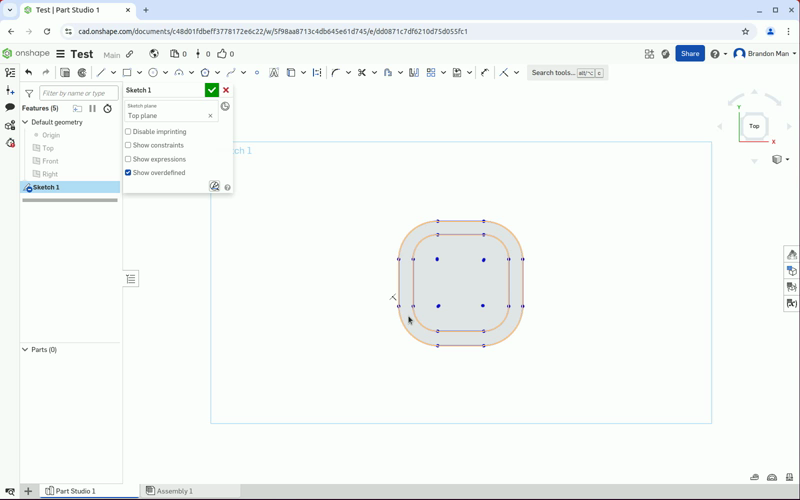
click(408, 315)
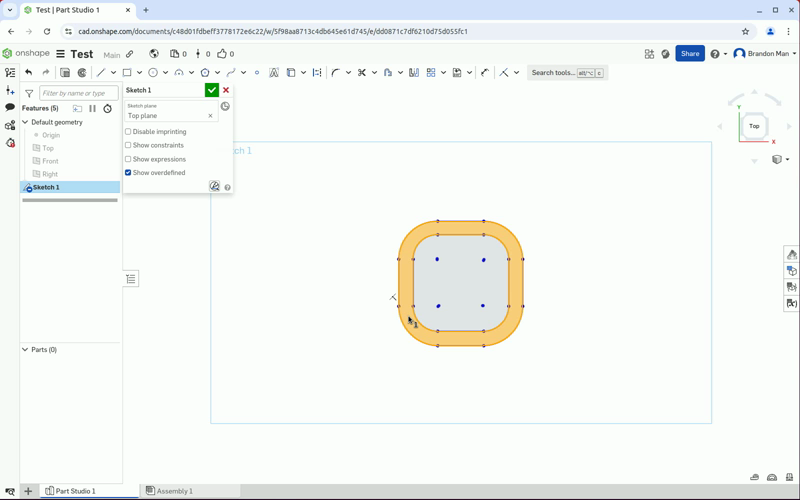
mouse_move(73, 352)
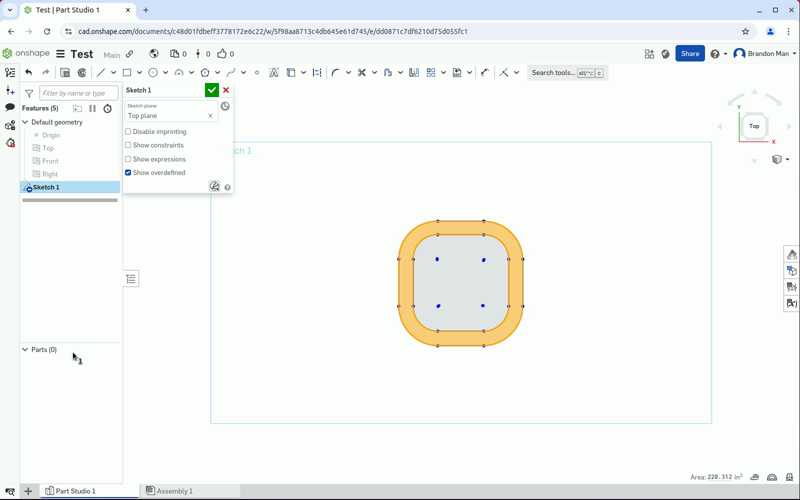
key(shift+y)
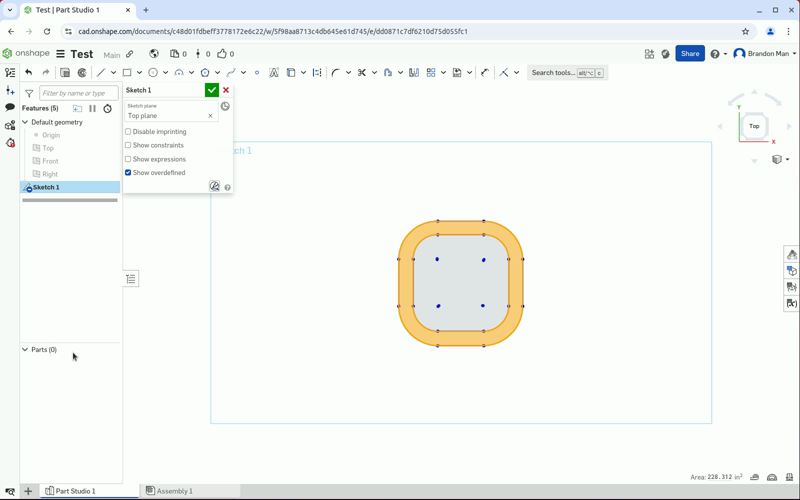
key(shift+e)
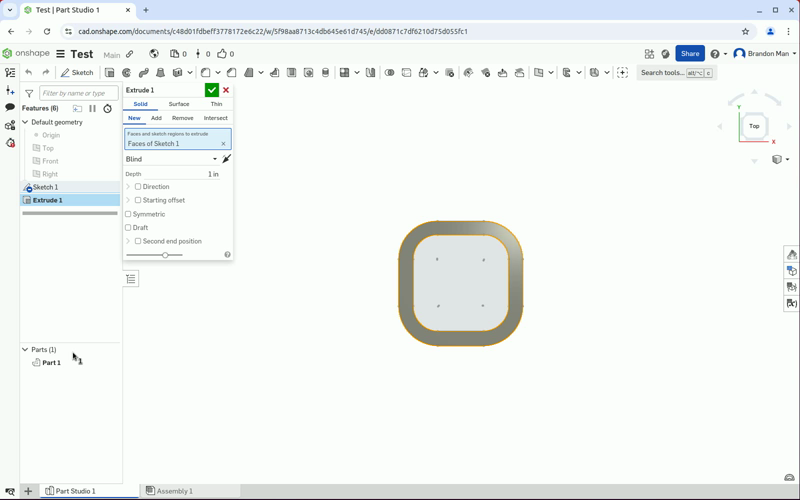
mouse_move(143, 106)
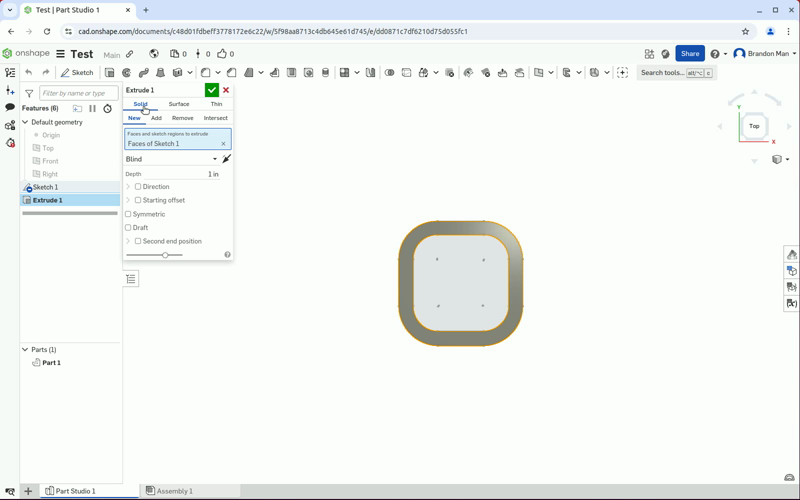
click(143, 106)
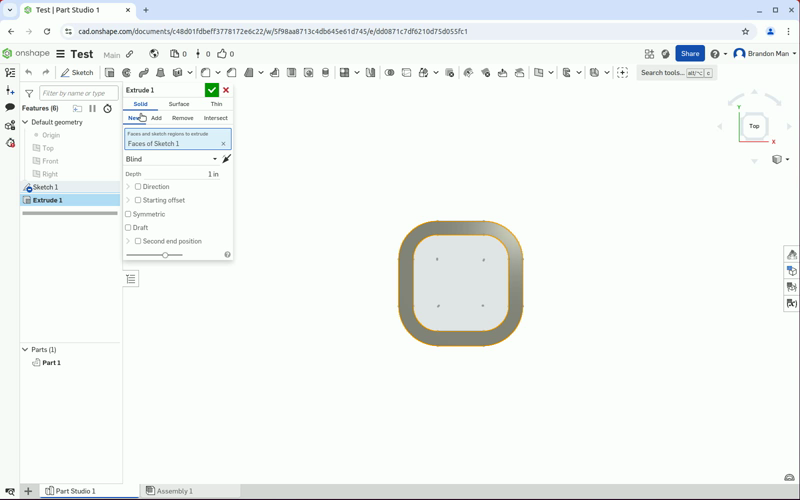
mouse_move(137, 120)
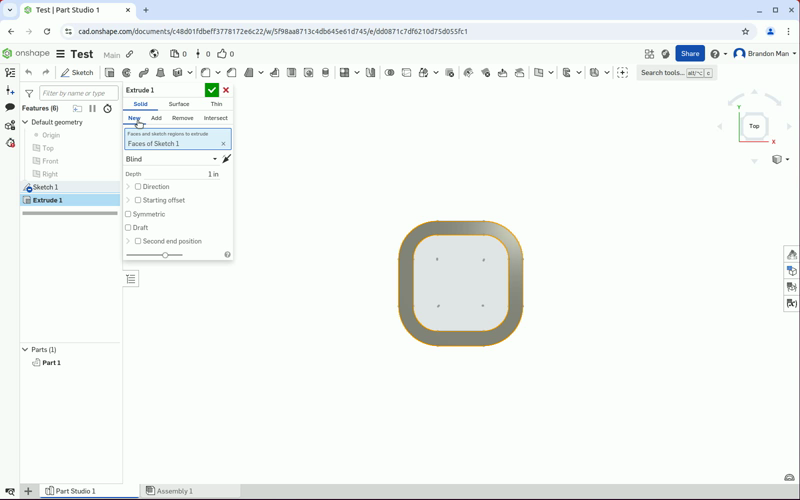
click(137, 120)
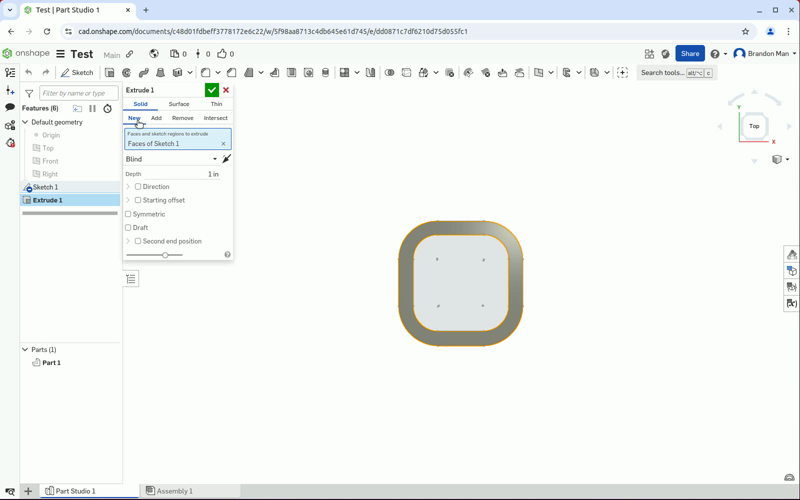
key(tab, 4)
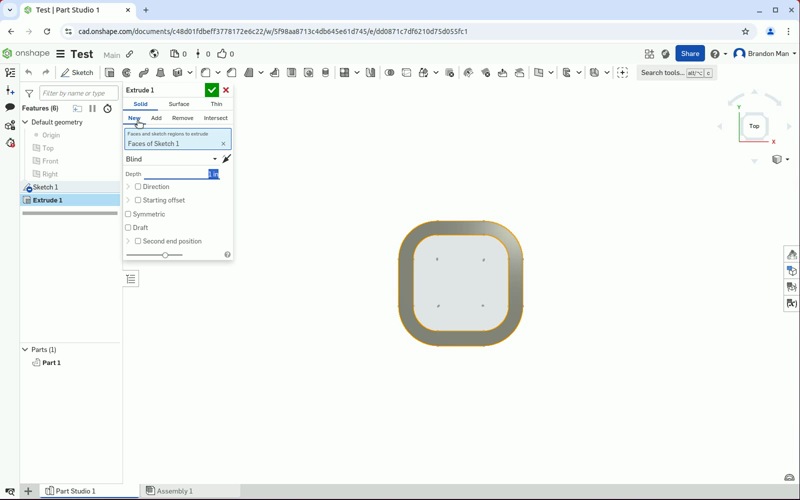
text(23.108)
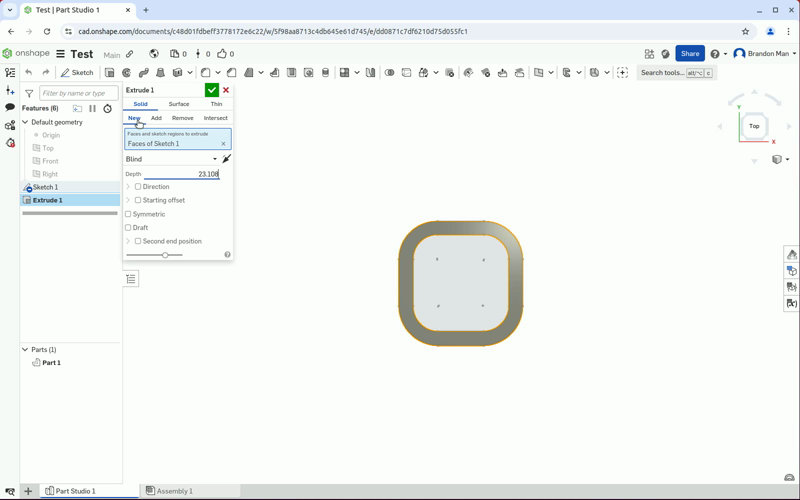
key(enter)
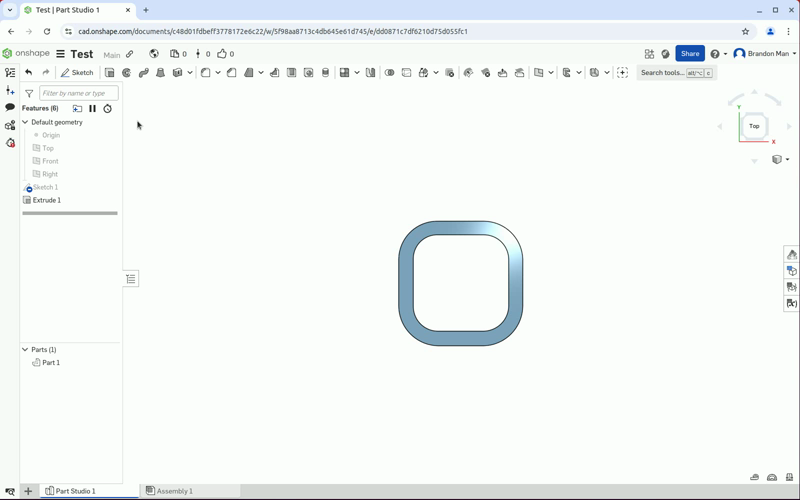
key(shift+h)
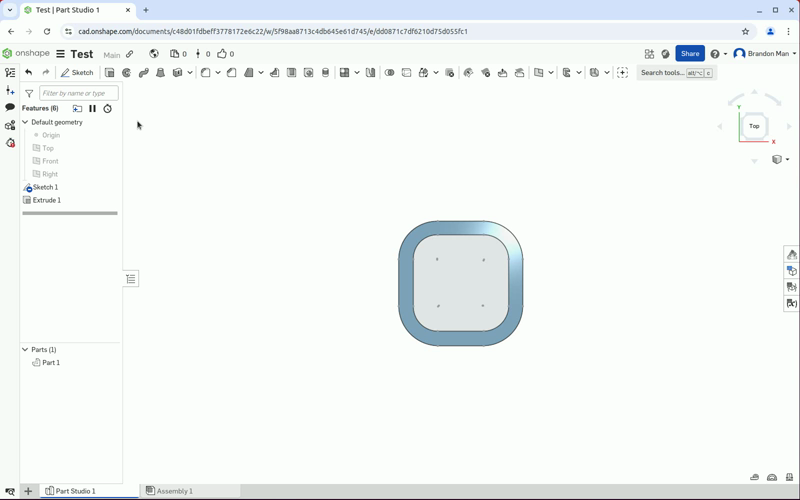
key(shift+h)
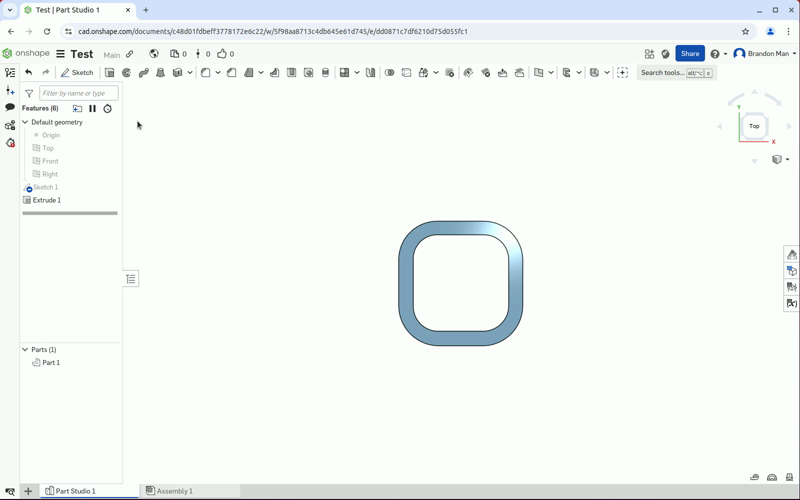
mouse_move(73, 189)
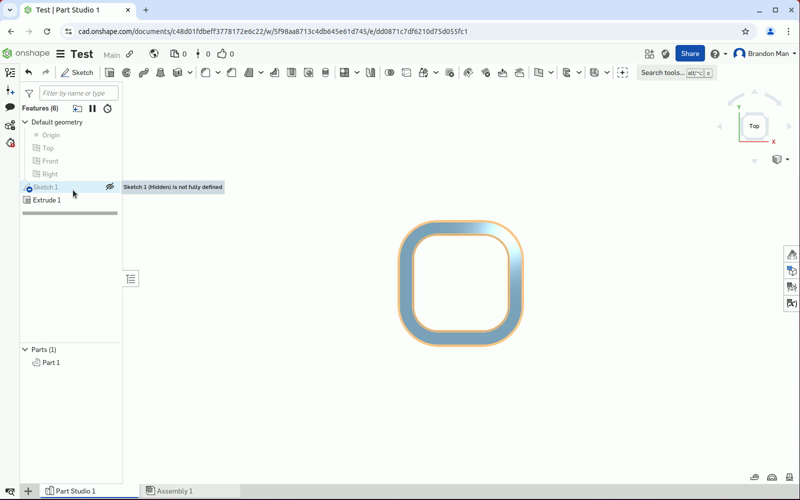
click(73, 189)
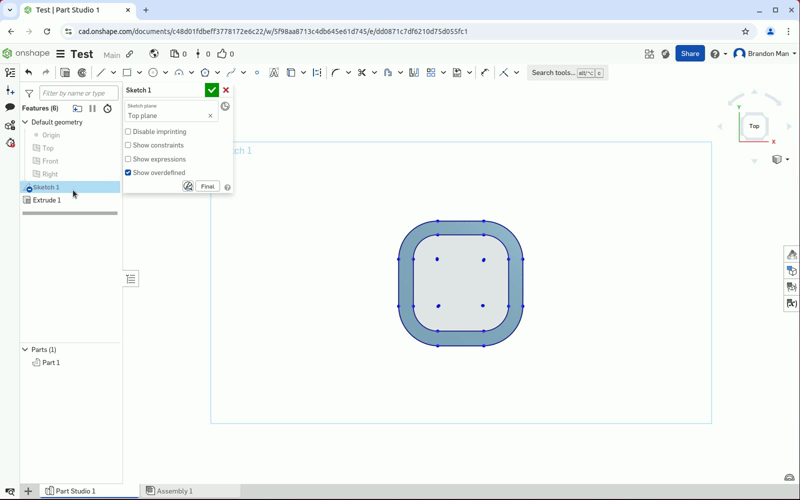
mouse_move(229, 92)
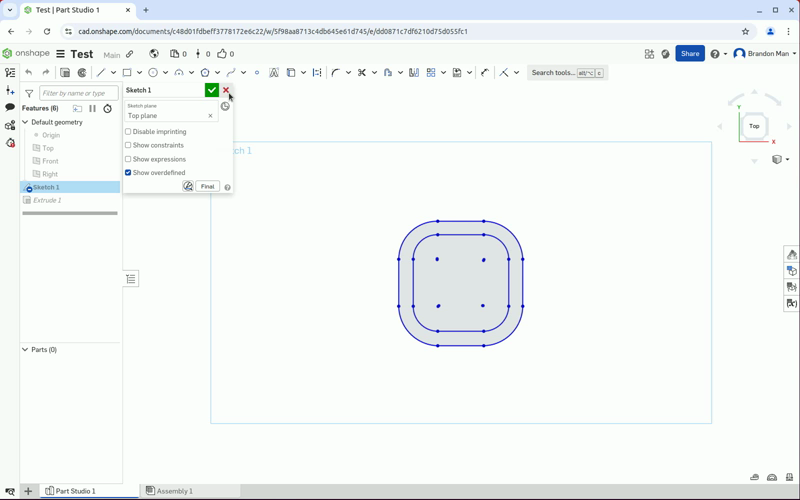
click(229, 92)
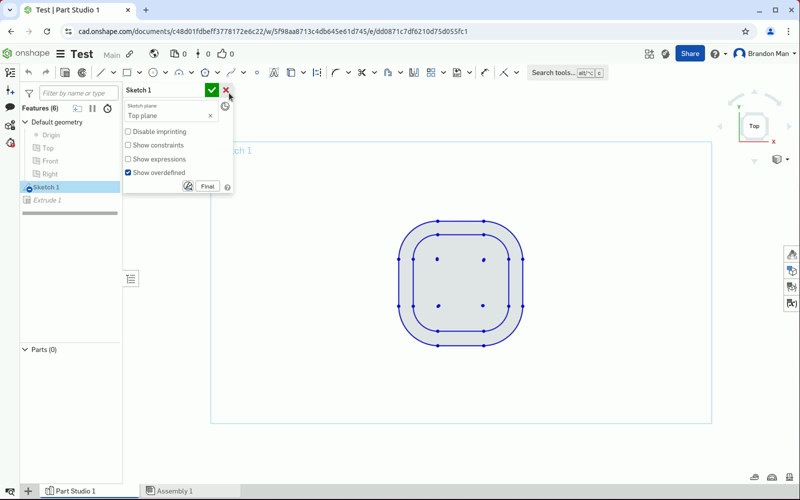
key(shift+s)
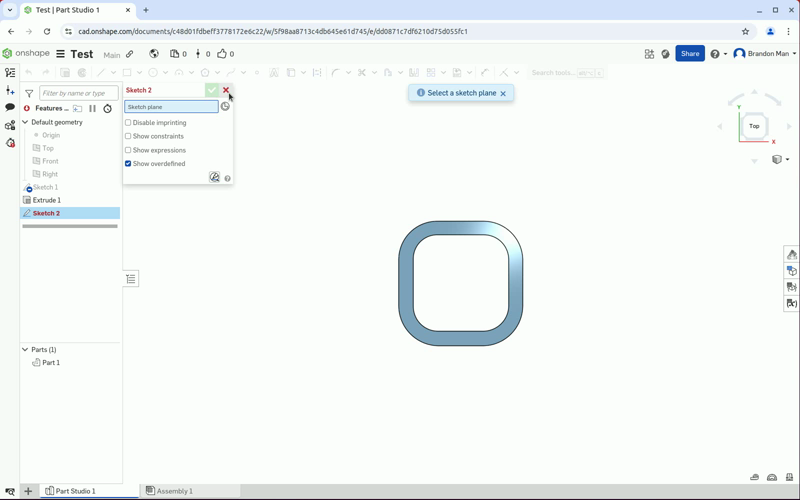
mouse_move(73, 150)
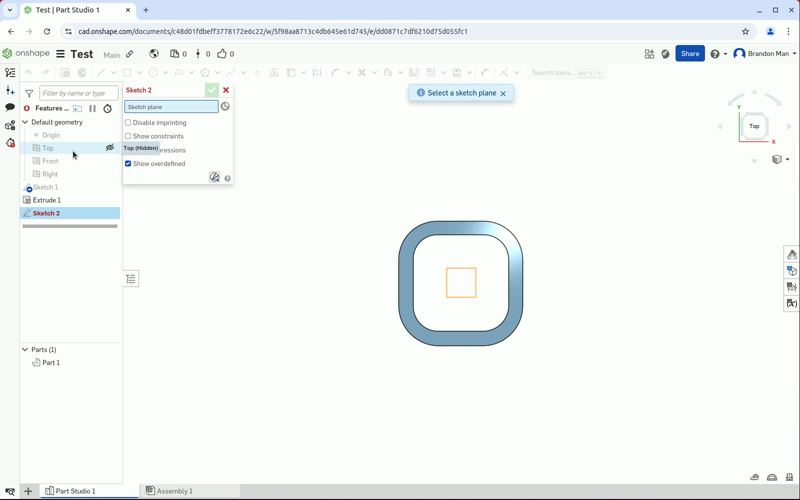
click(73, 150)
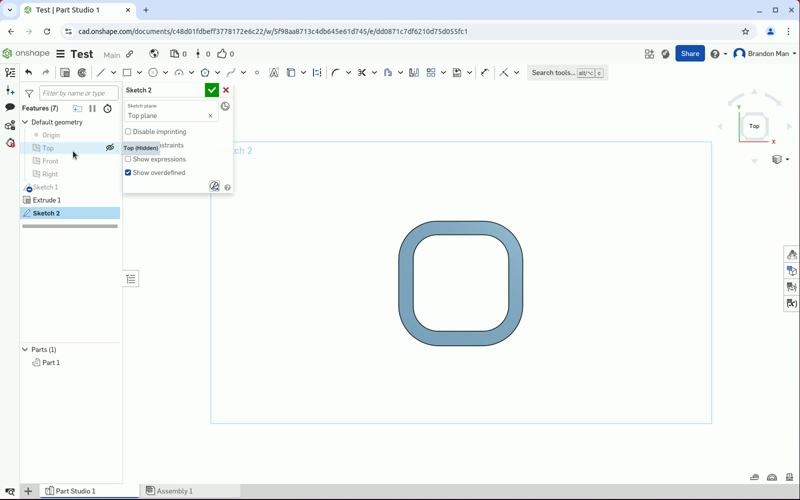
mouse_move(73, 352)
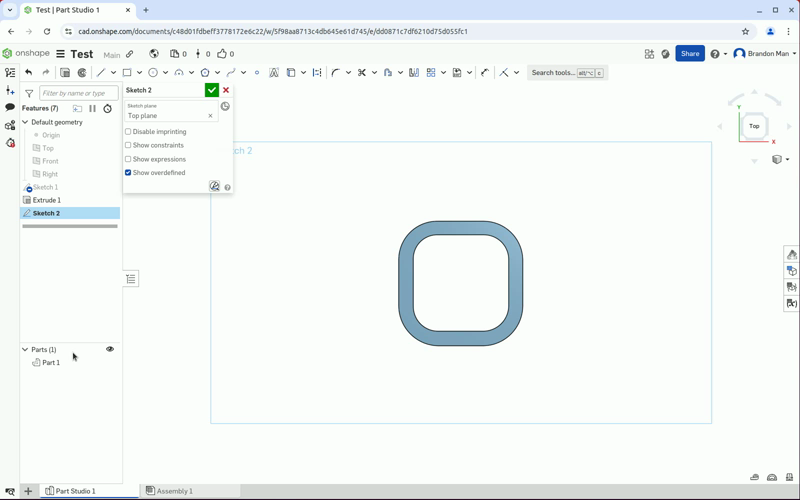
key(y)
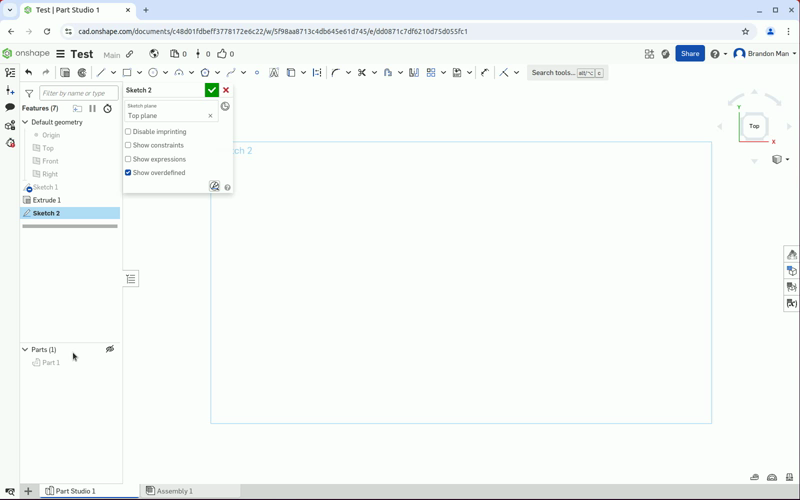
key(a)
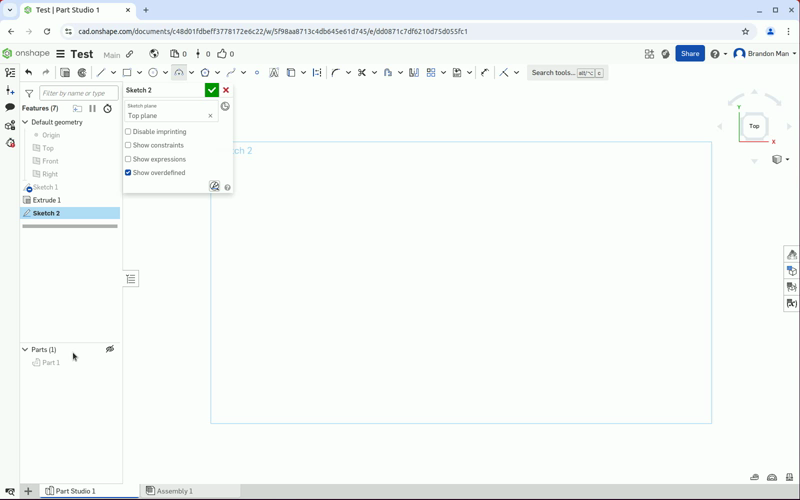
key_down(shift)
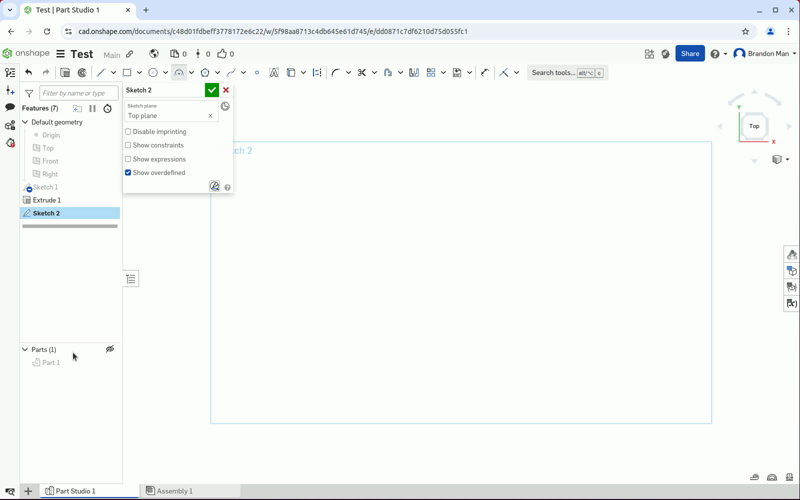
mouse_move(413, 306)
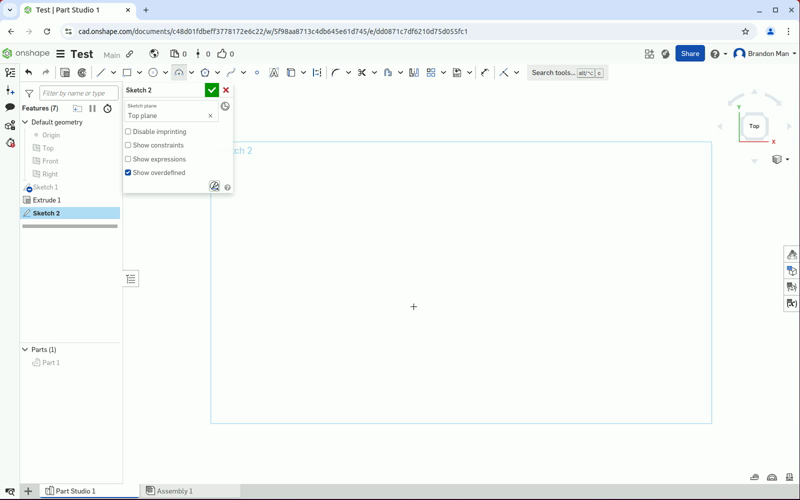
click(413, 306)
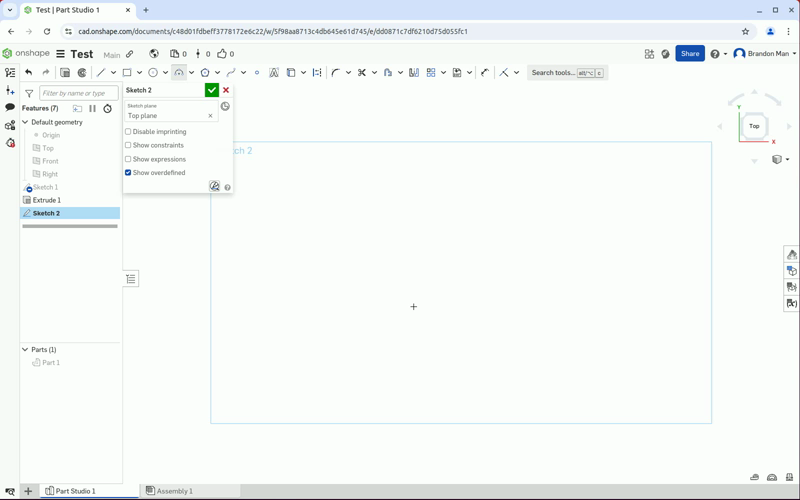
key_up(shift)
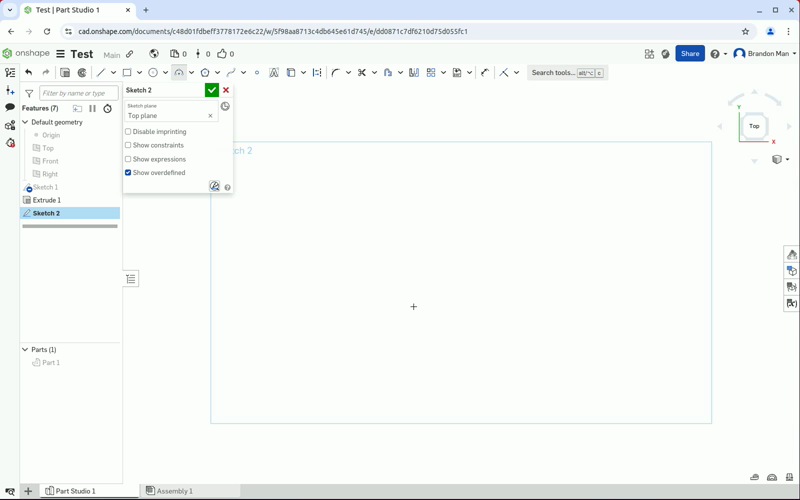
key_down(shift)
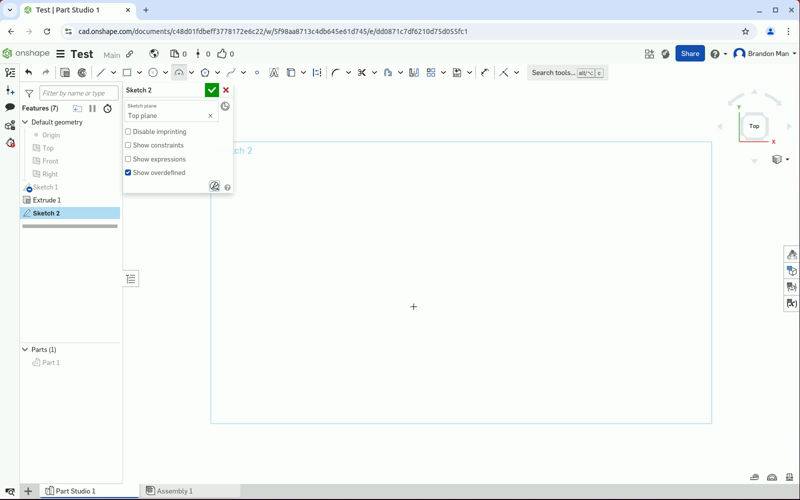
mouse_move(437, 330)
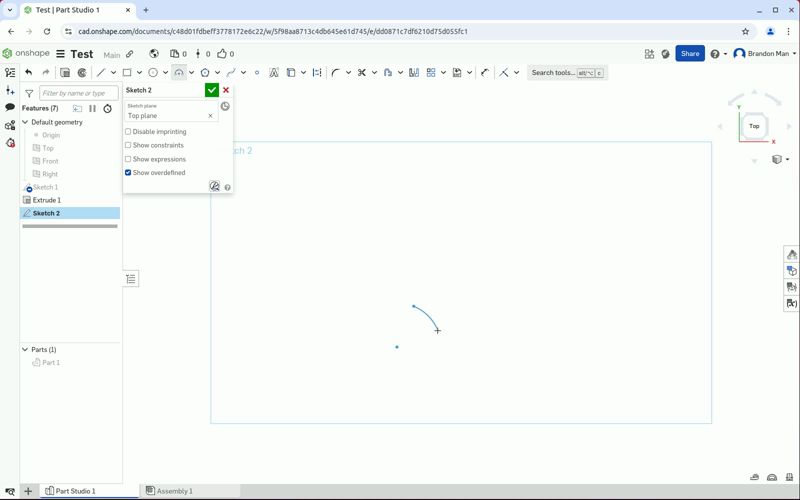
click(437, 330)
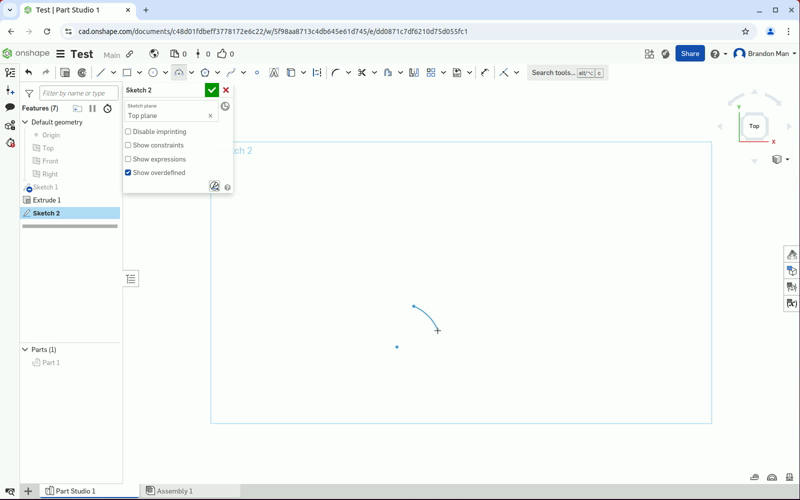
mouse_move(420, 323)
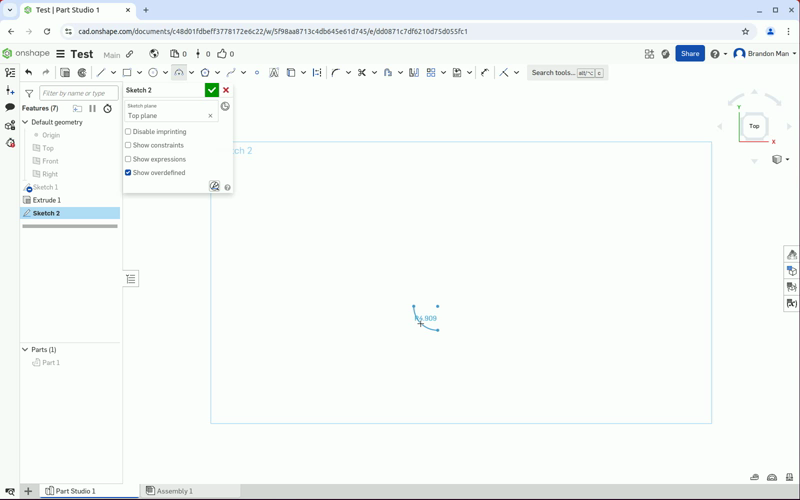
click(420, 323)
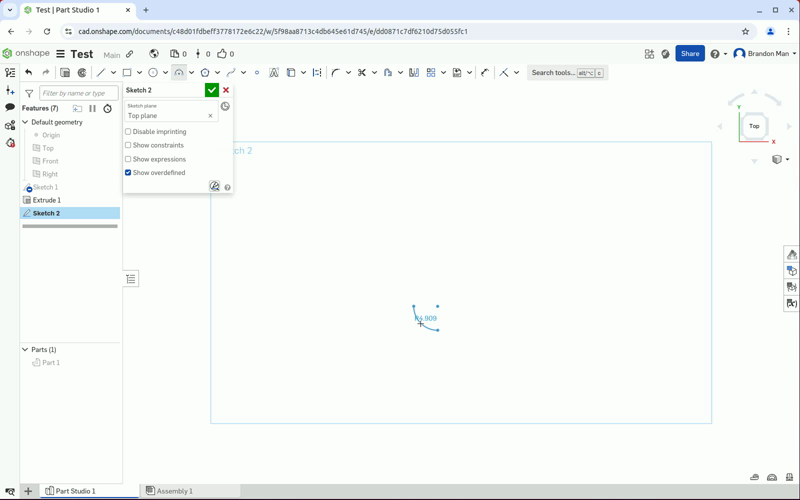
key_up(shift)
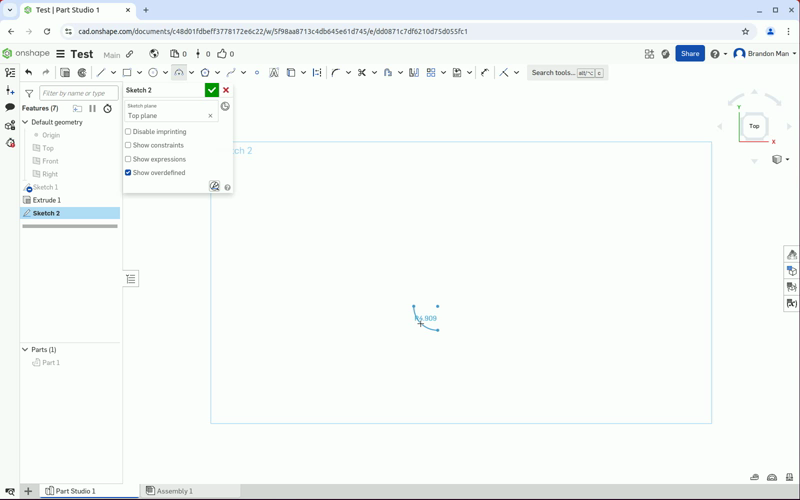
key(esc)
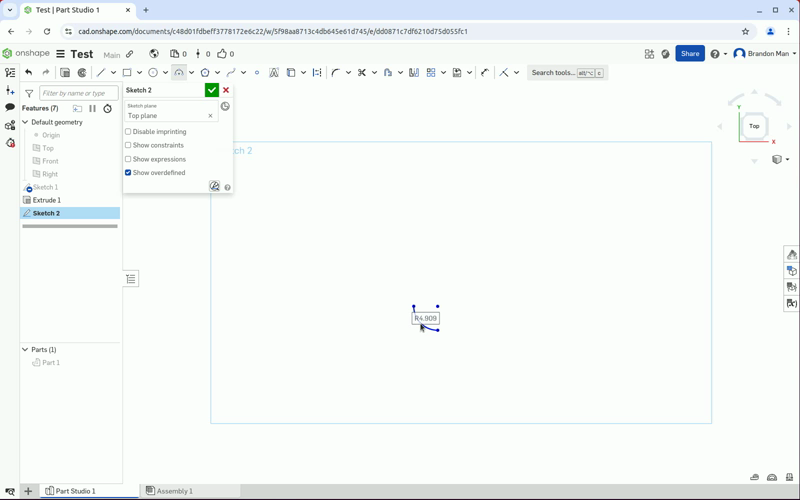
key(l)
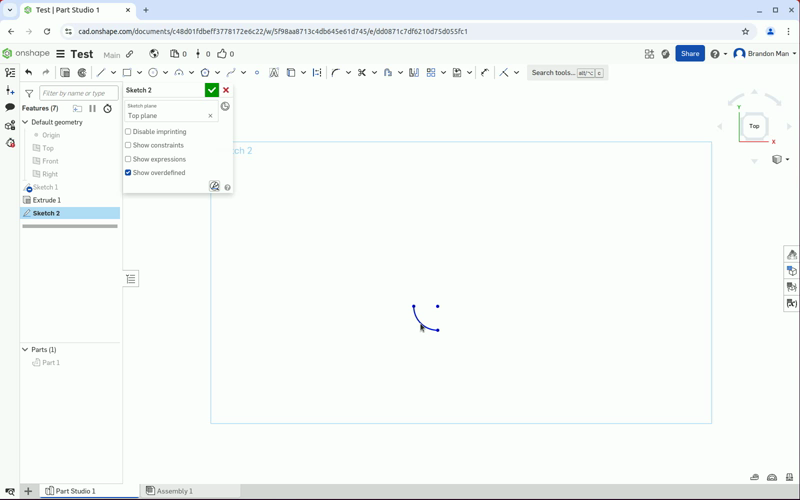
mouse_move(437, 330)
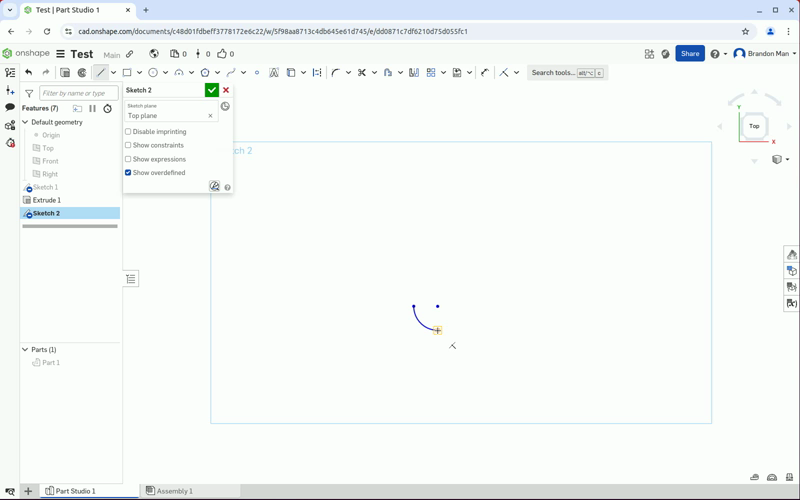
click(437, 330)
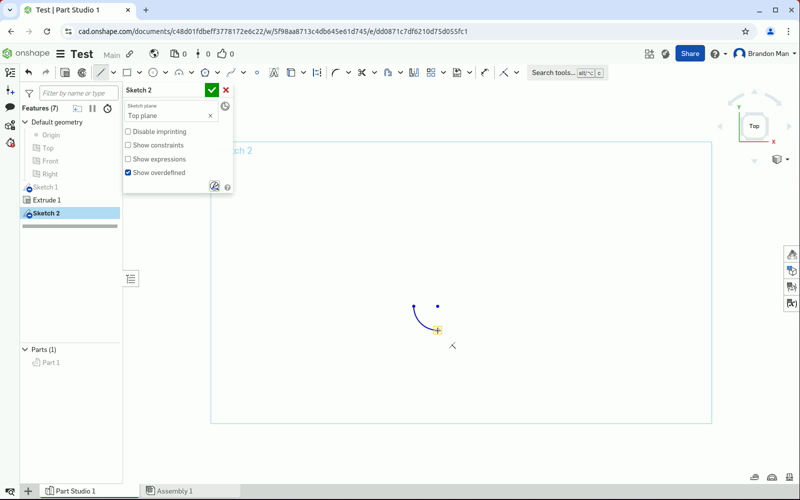
key_down(shift)
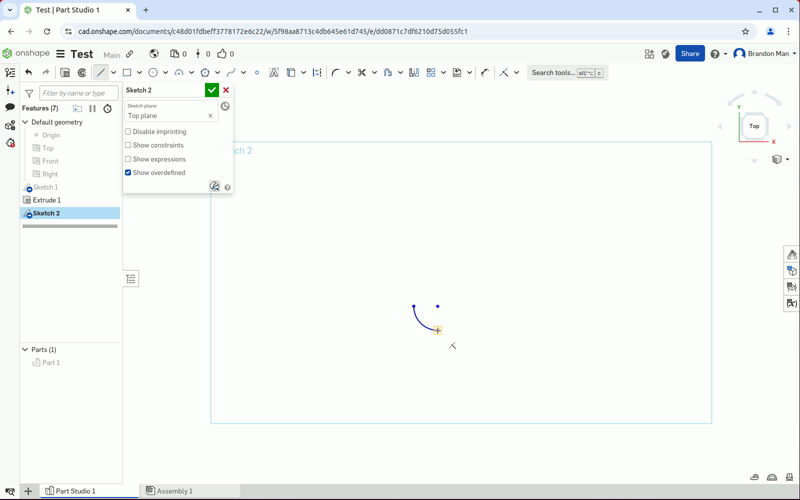
mouse_move(467, 330)
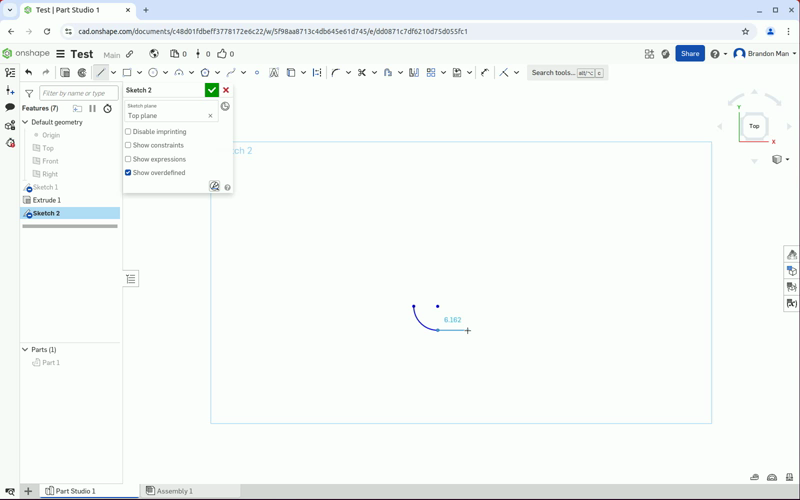
mouse_move(484, 330)
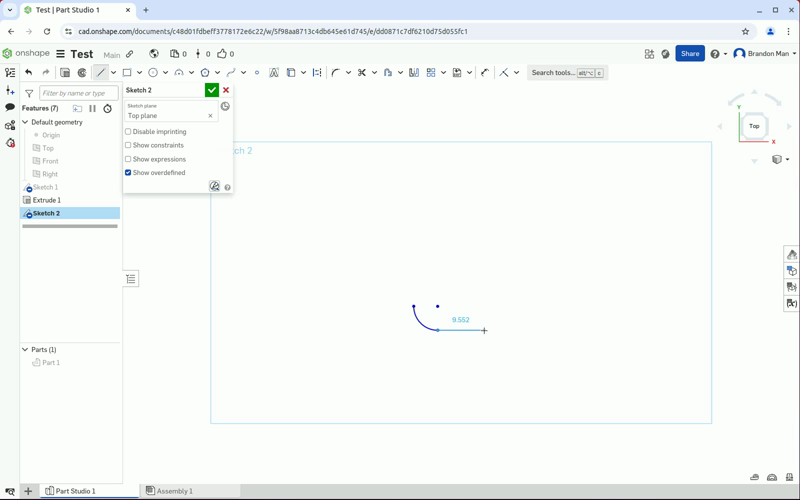
click(484, 330)
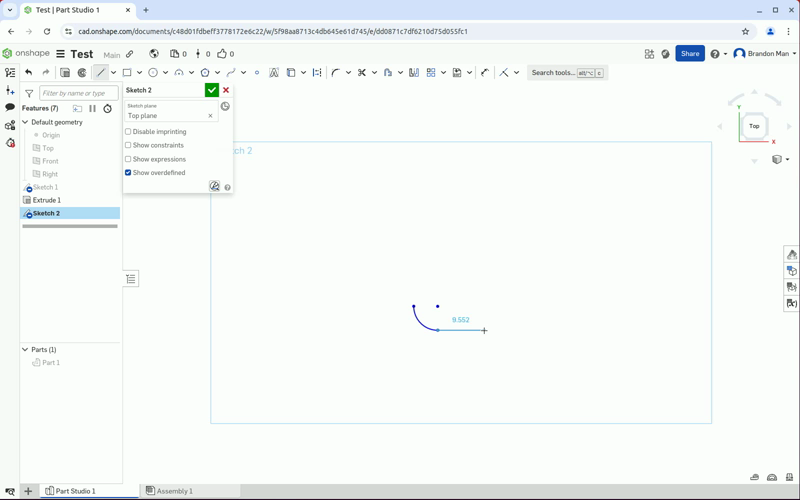
key_up(shift)
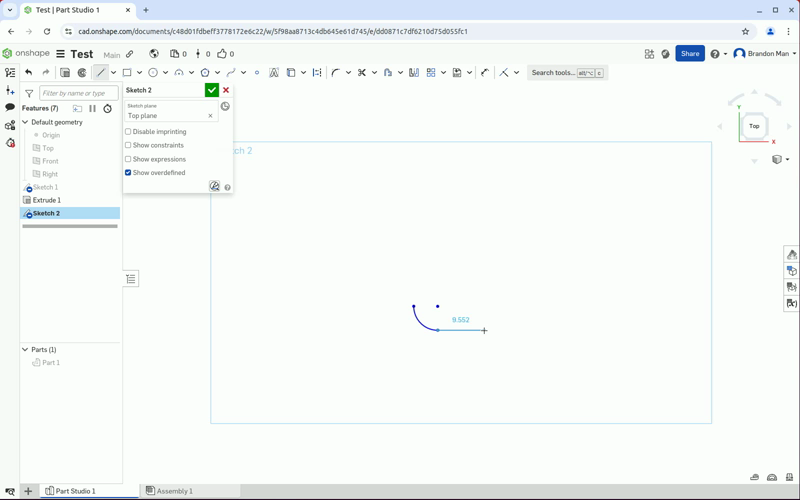
key(esc)
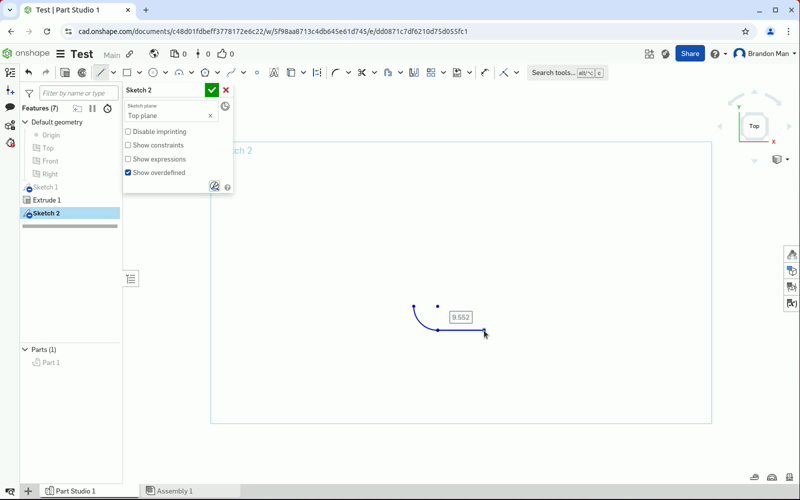
key(a)
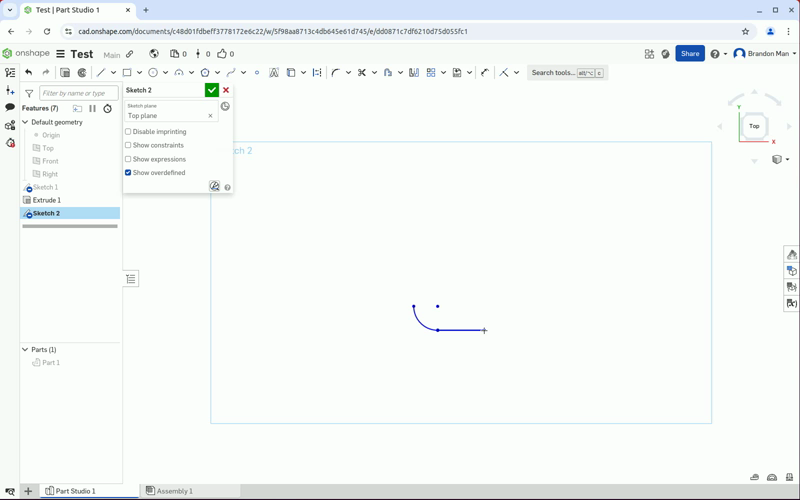
mouse_move(484, 330)
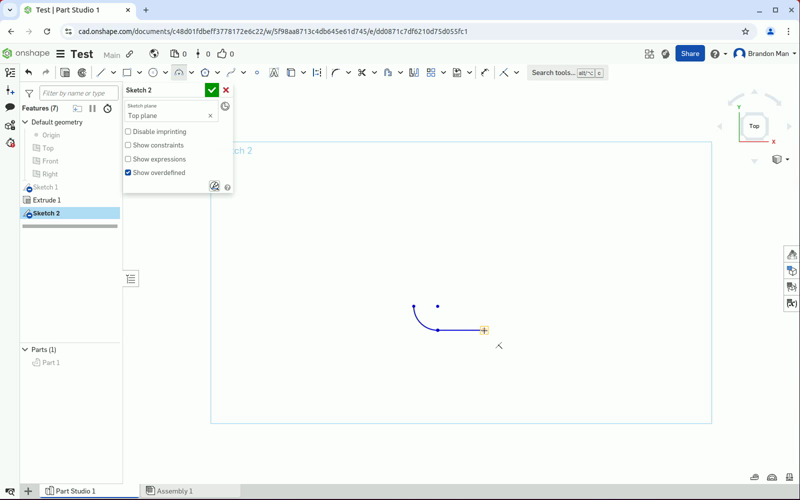
click(484, 330)
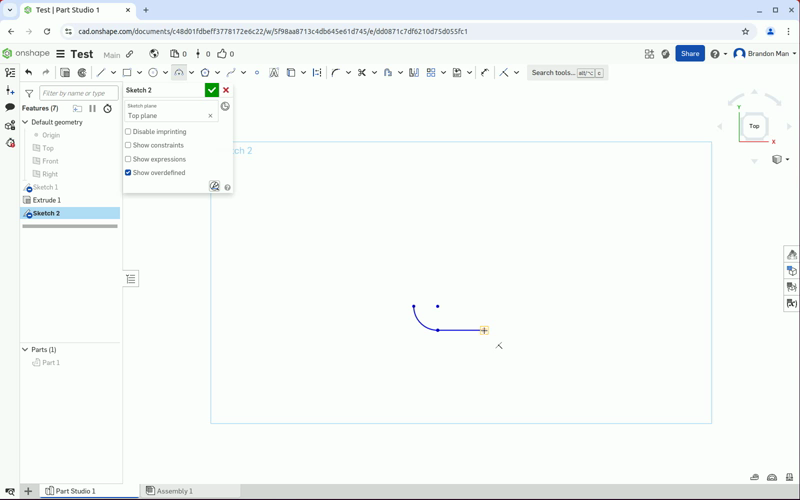
key_down(shift)
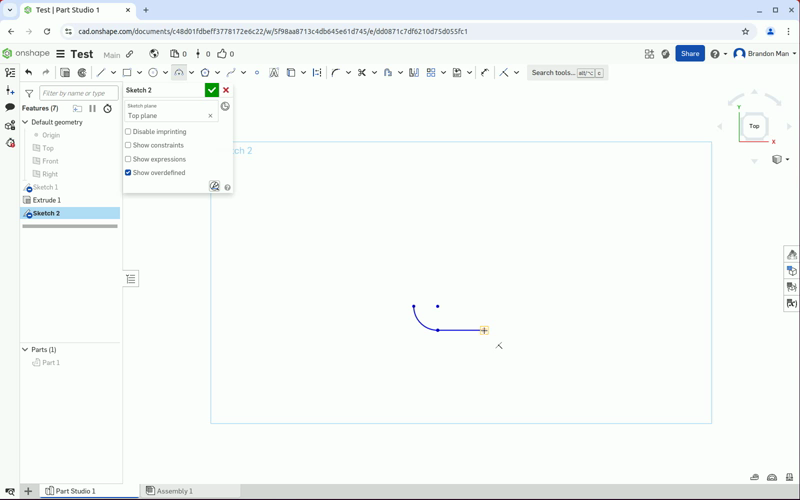
mouse_move(507, 306)
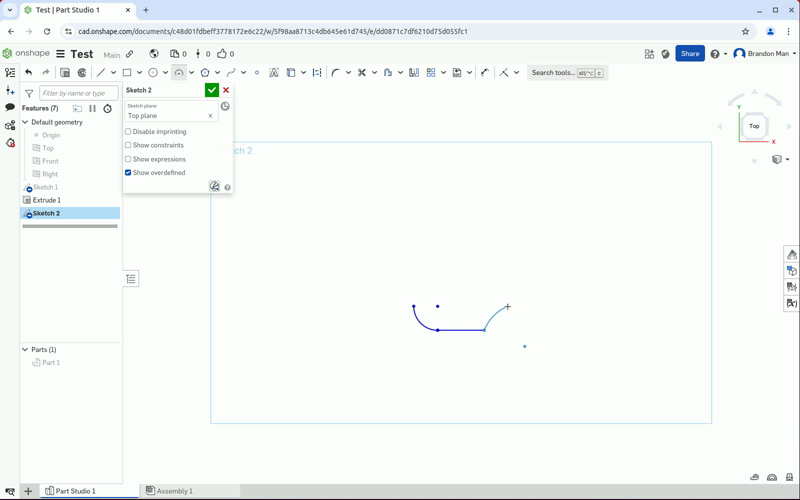
click(507, 306)
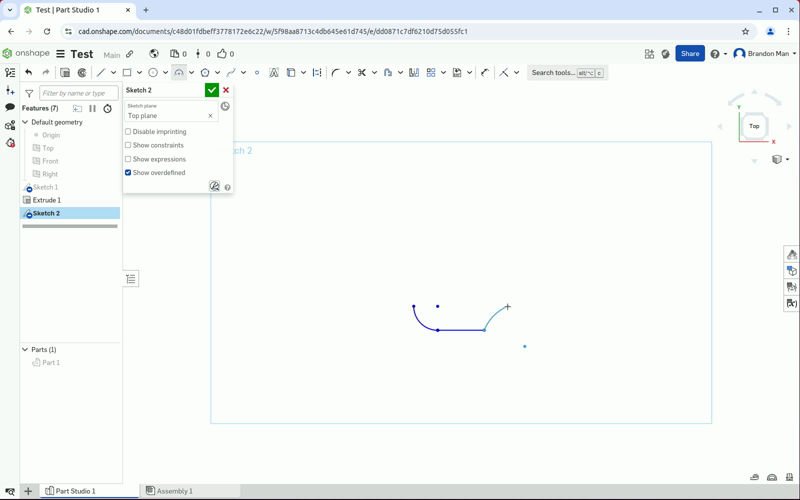
mouse_move(501, 323)
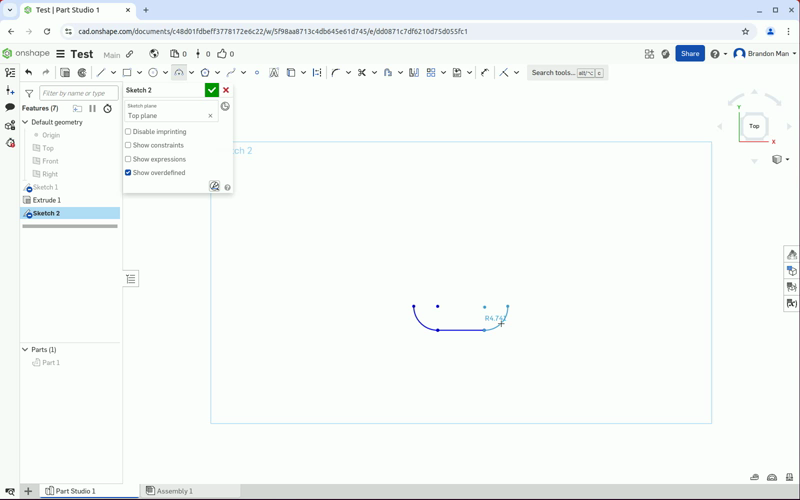
click(501, 323)
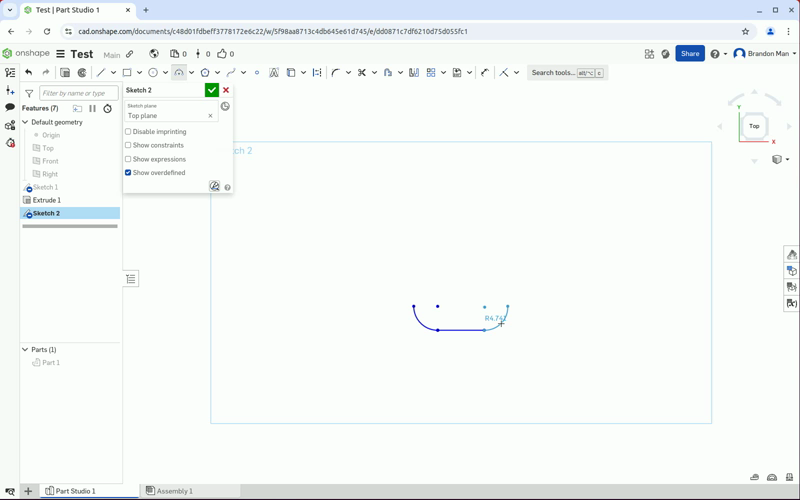
key_up(shift)
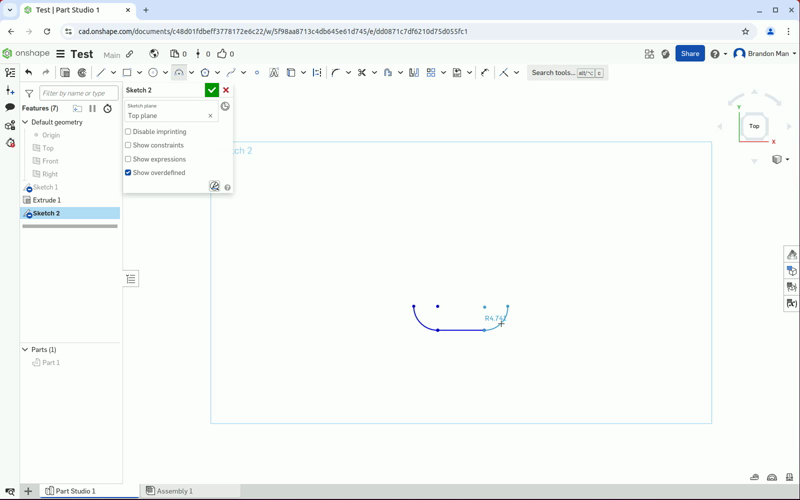
key(esc)
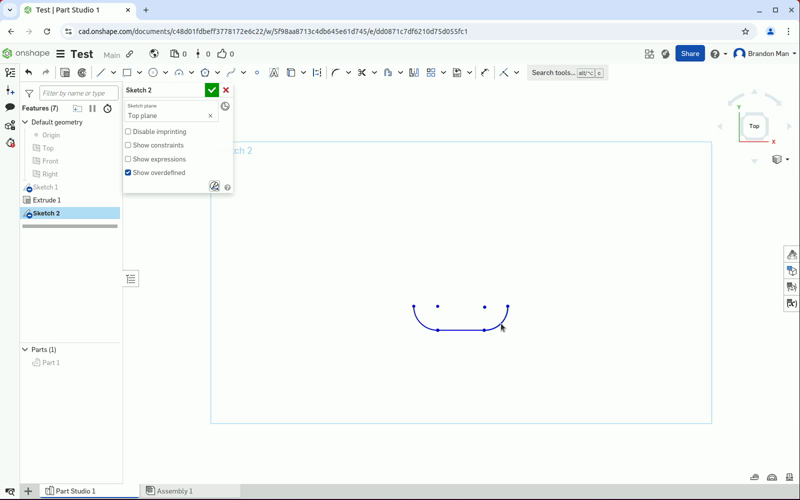
key(l)
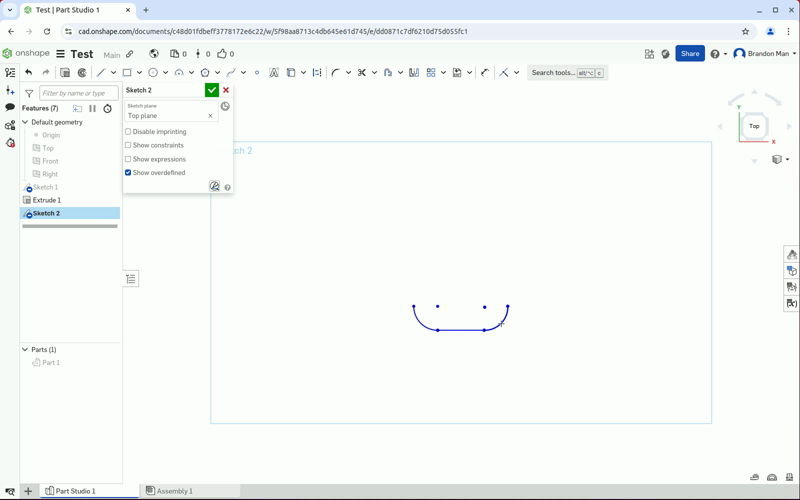
mouse_move(507, 306)
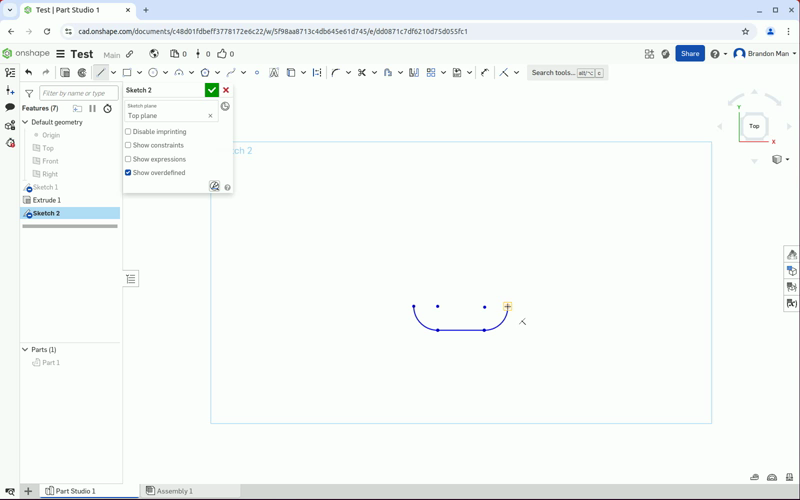
click(507, 306)
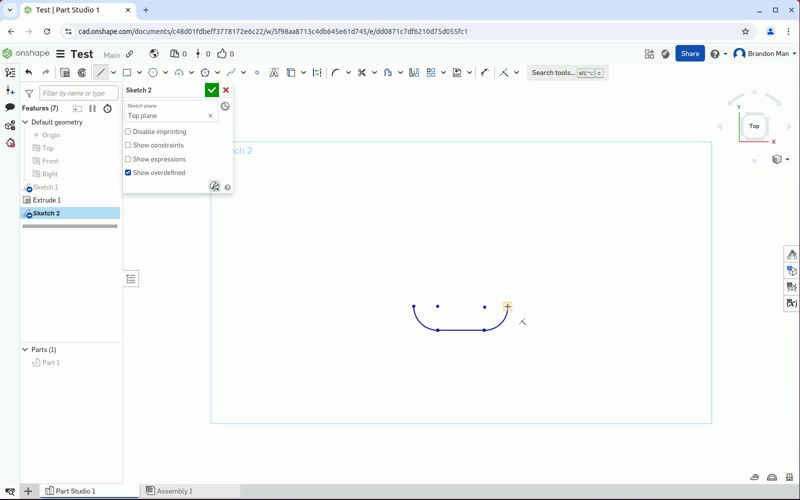
key_down(shift)
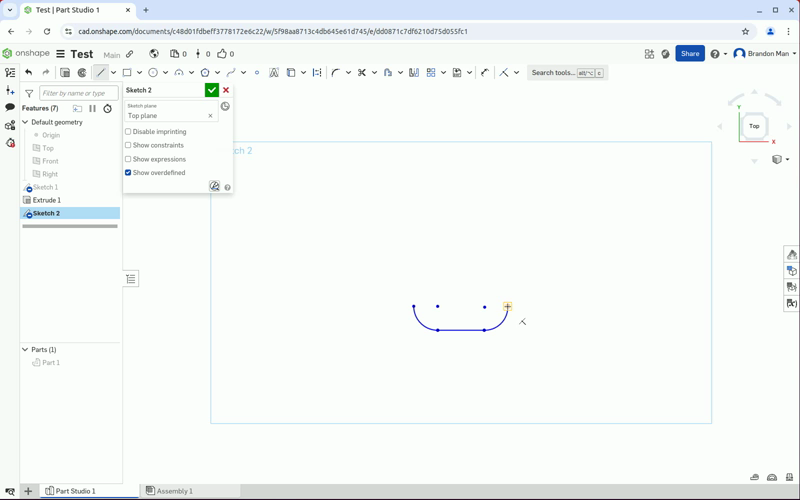
mouse_move(537, 306)
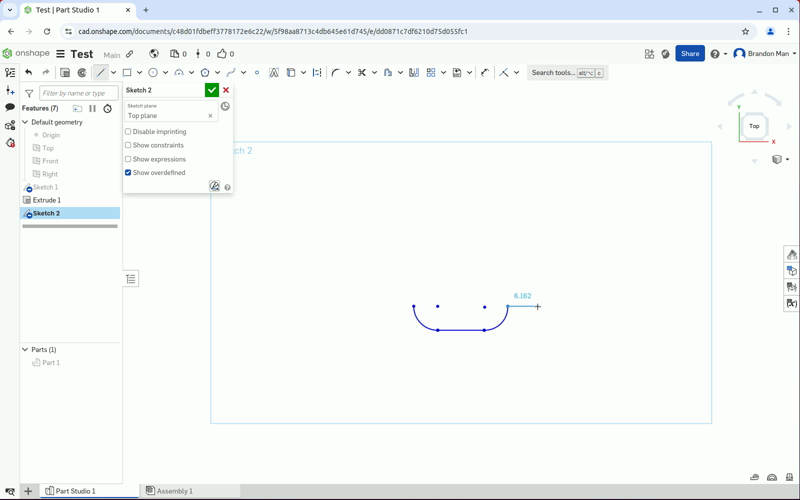
mouse_move(507, 258)
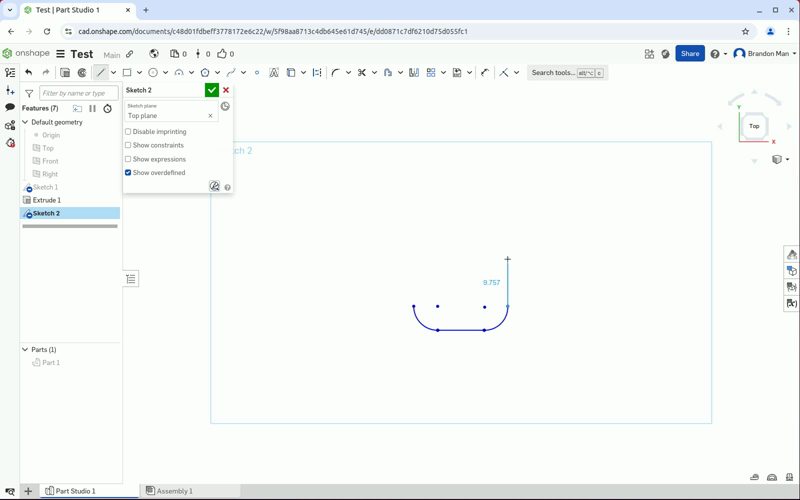
click(507, 258)
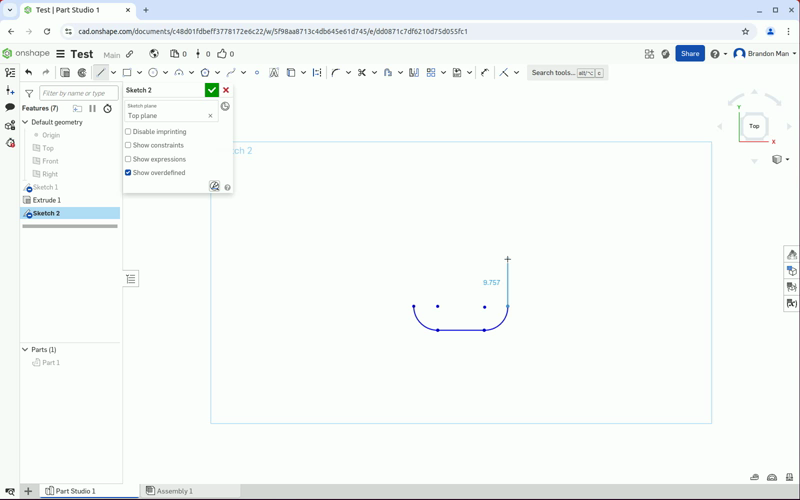
key_up(shift)
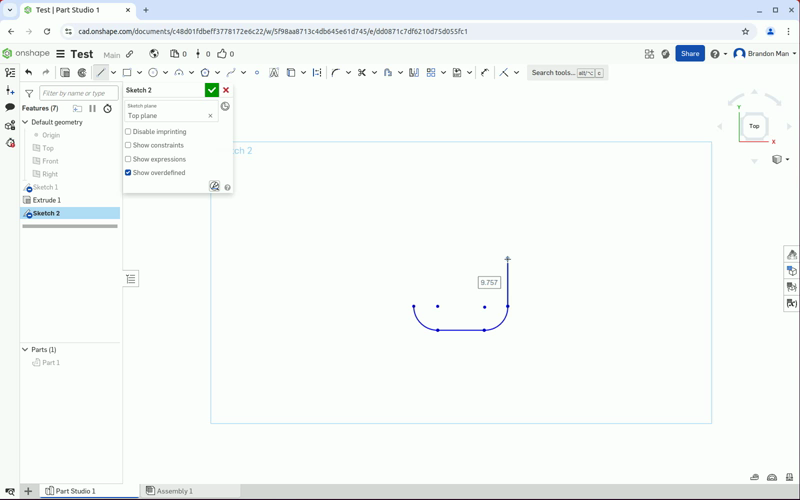
key(esc)
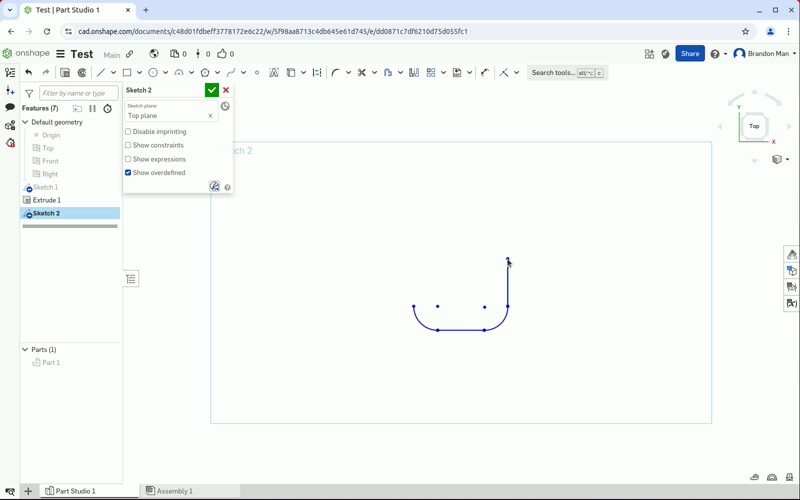
key(a)
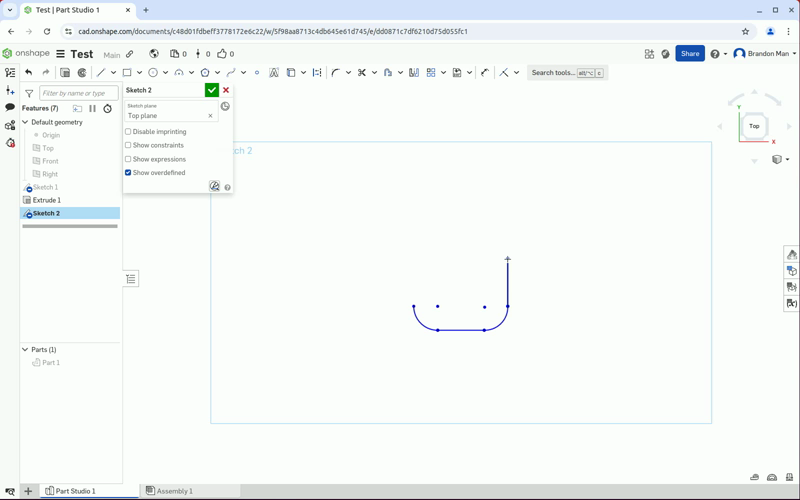
mouse_move(507, 258)
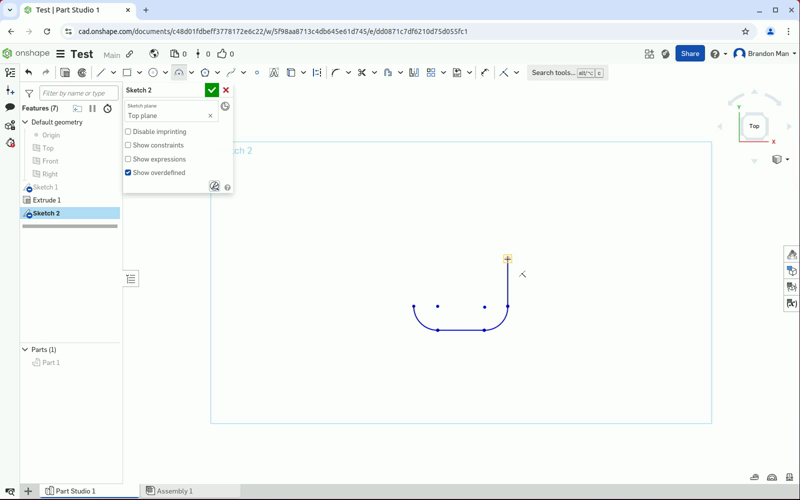
click(507, 258)
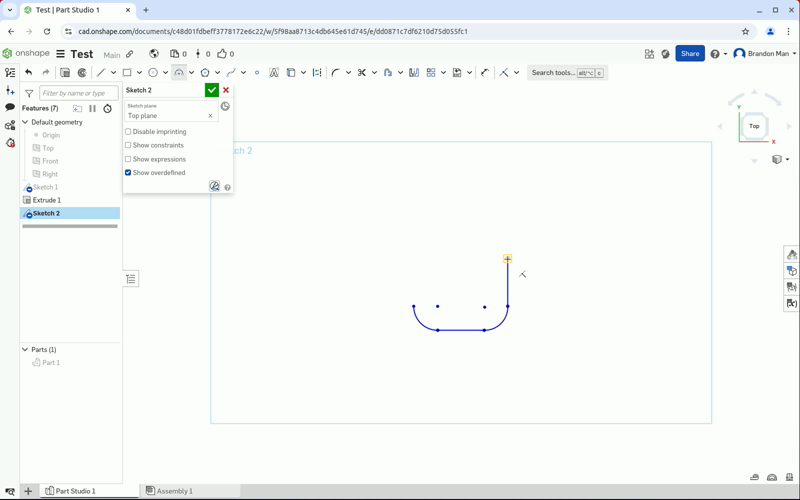
key_down(shift)
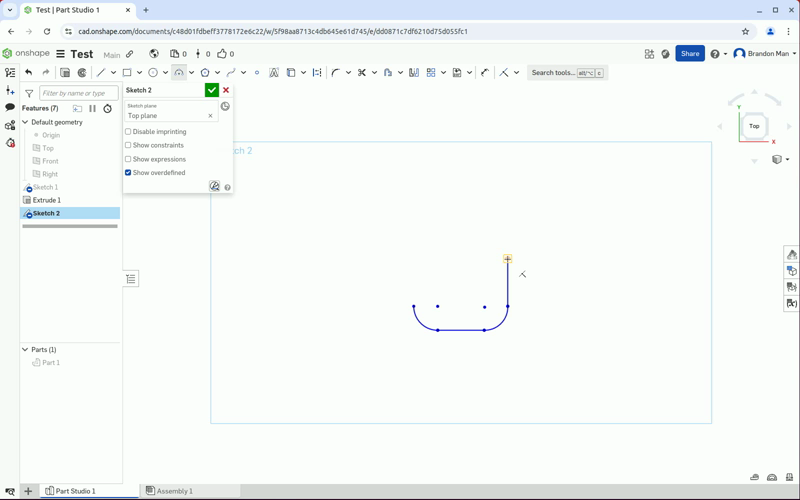
mouse_move(484, 236)
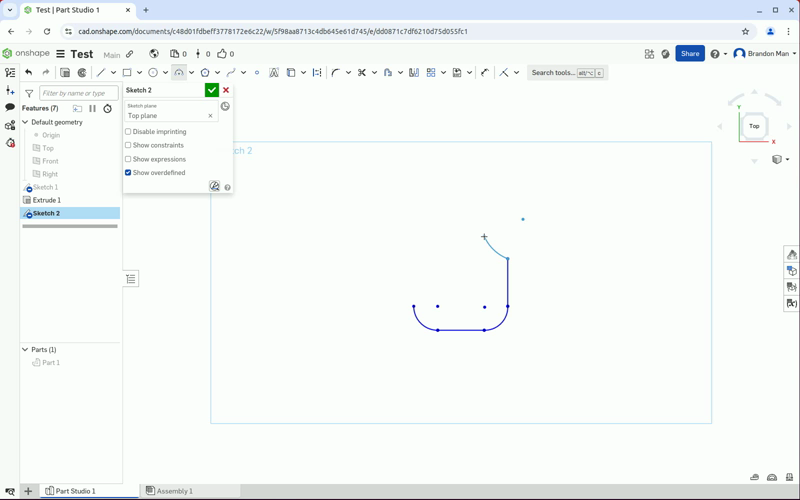
click(484, 236)
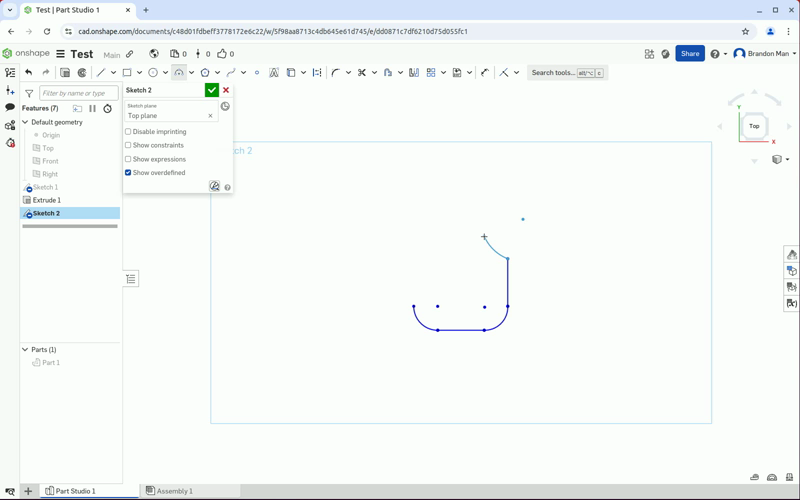
mouse_move(500, 242)
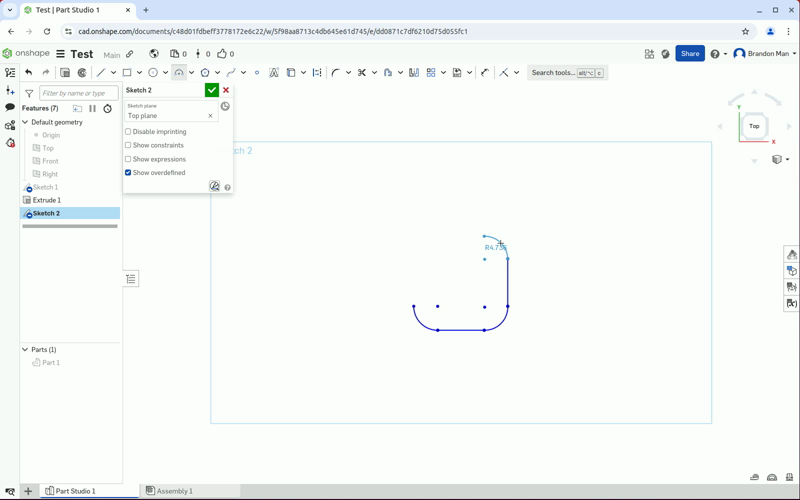
click(500, 242)
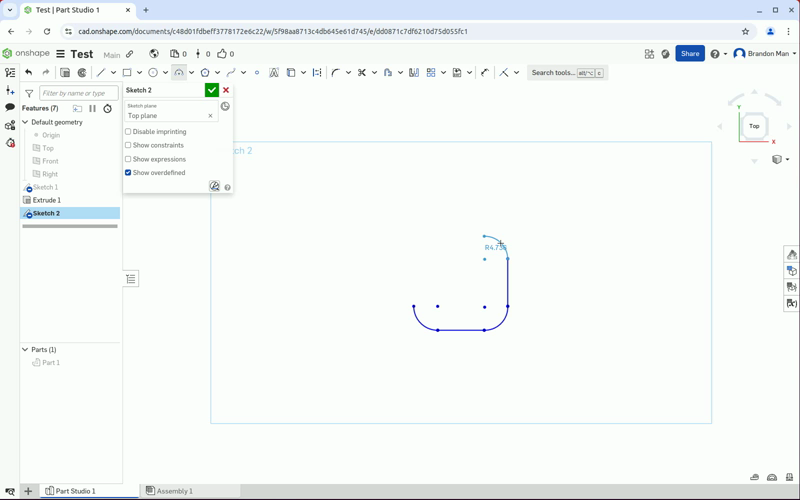
key_up(shift)
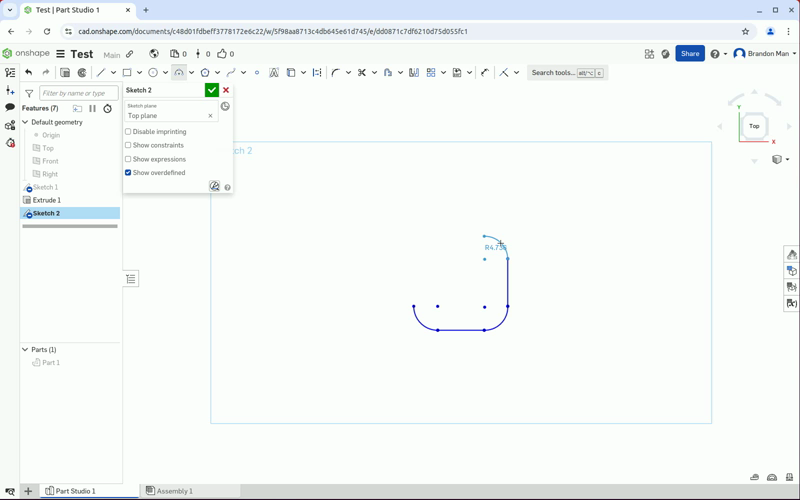
key(esc)
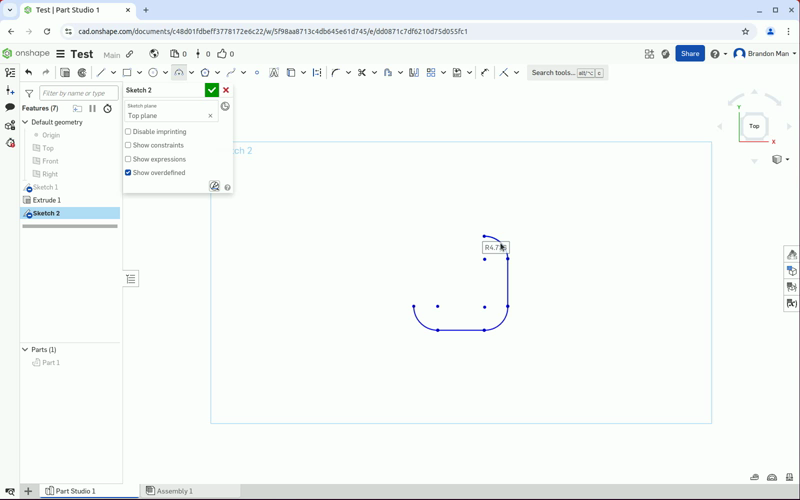
key(l)
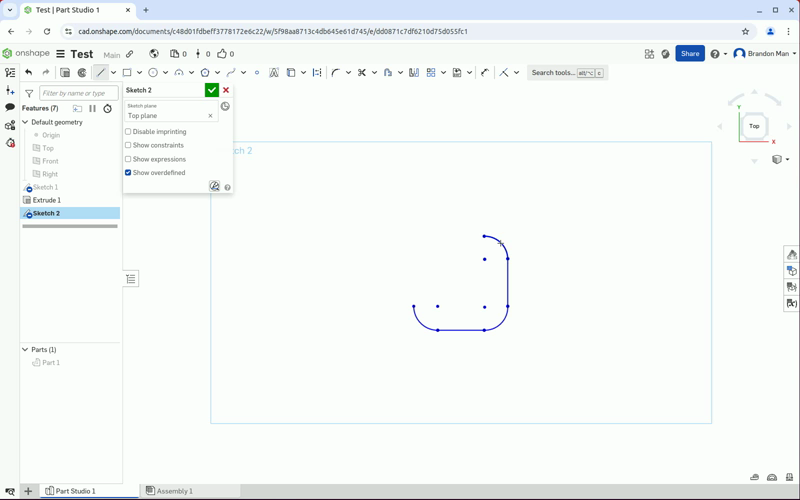
mouse_move(484, 236)
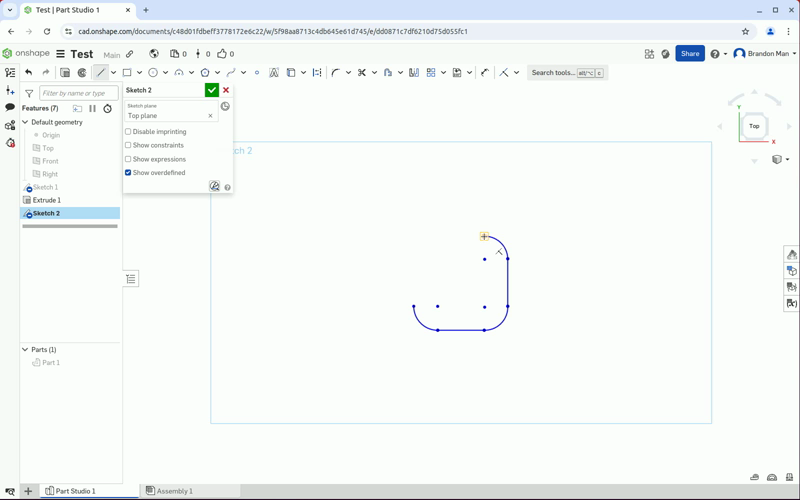
click(484, 236)
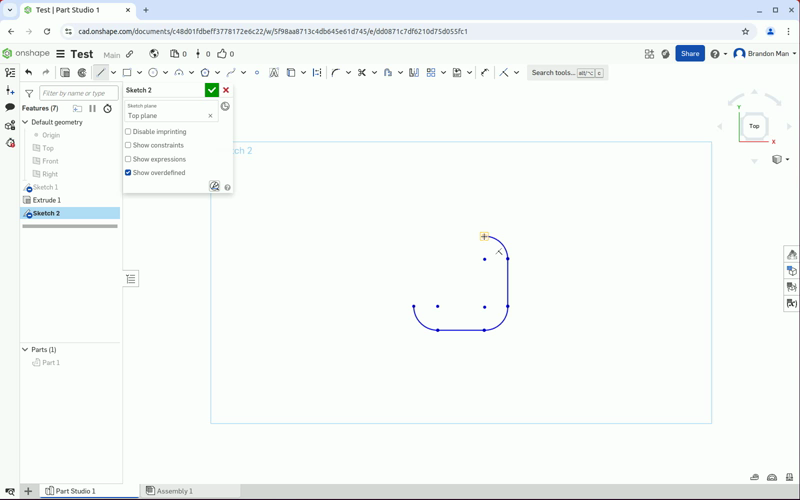
key_down(shift)
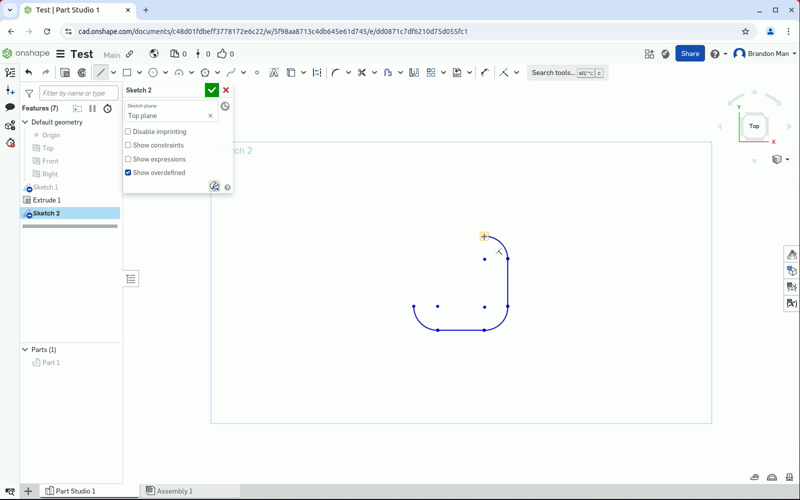
mouse_move(514, 236)
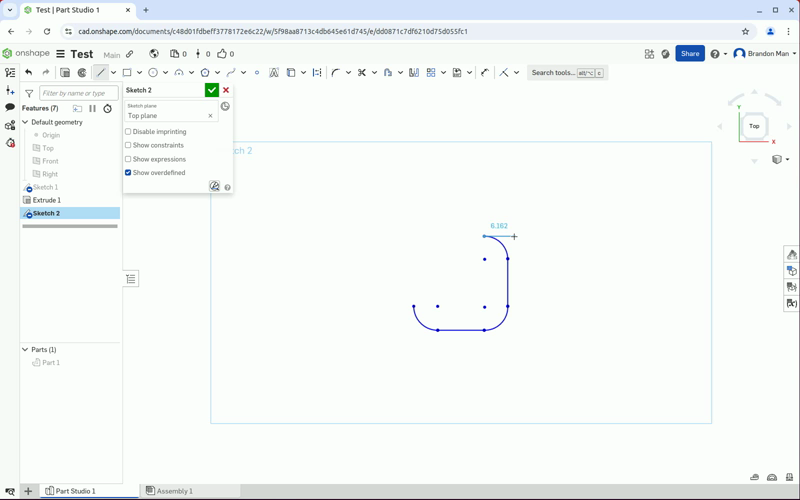
mouse_move(437, 236)
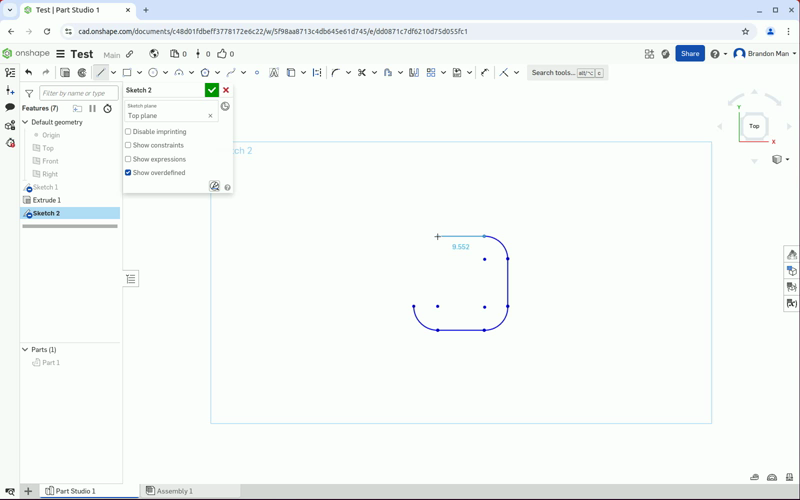
click(437, 236)
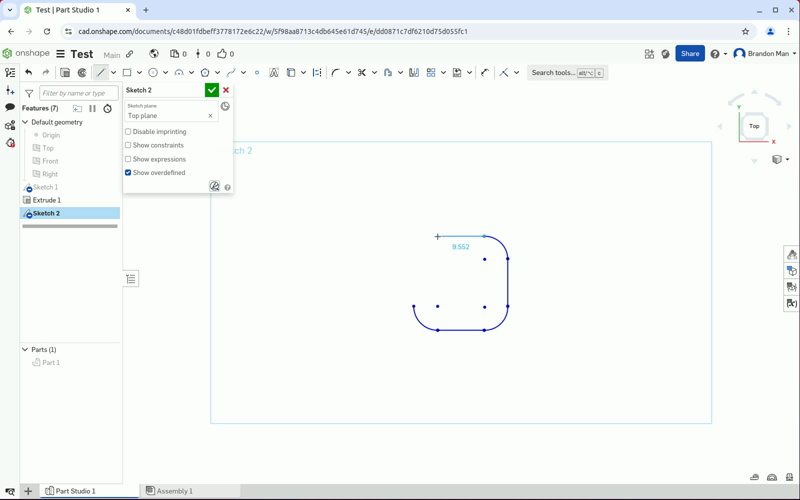
key_up(shift)
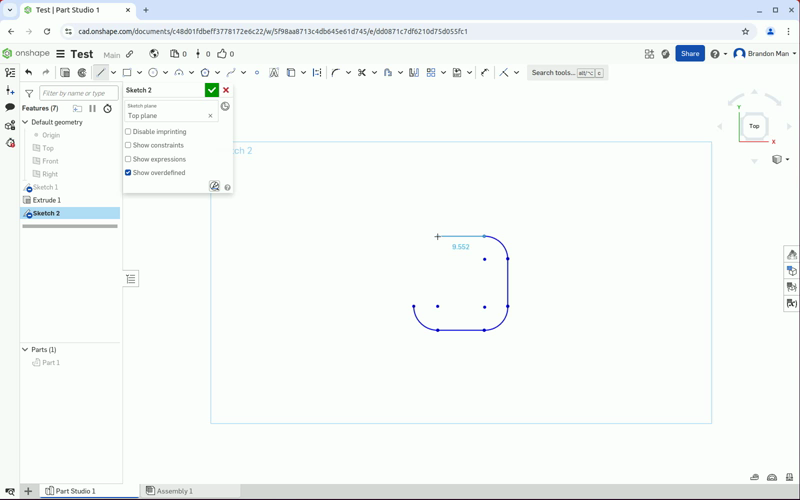
key(esc)
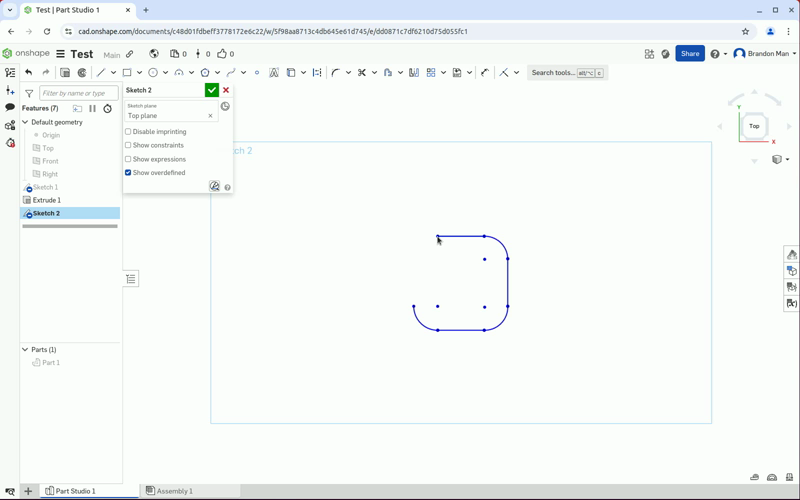
key(a)
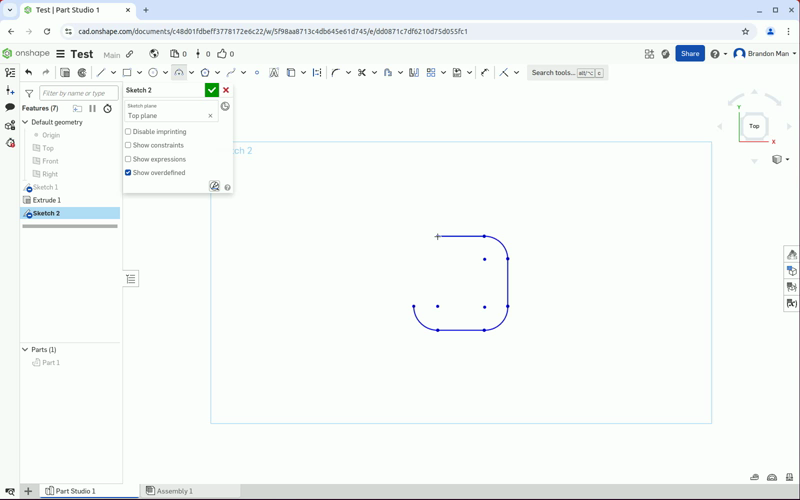
mouse_move(437, 236)
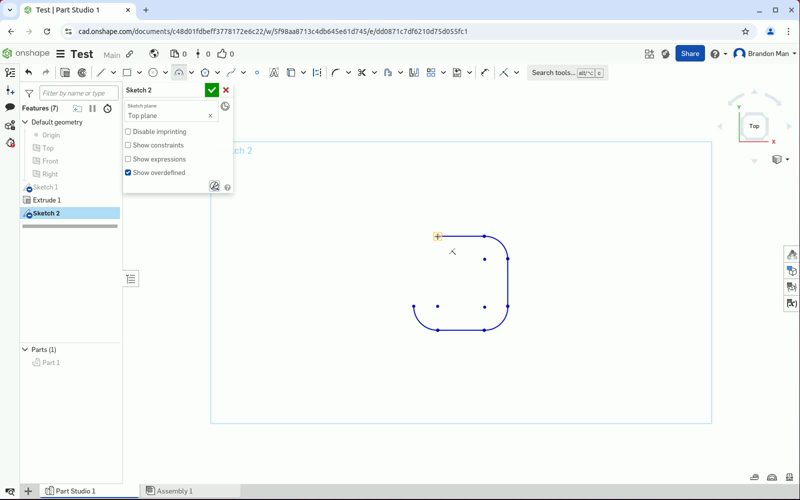
click(437, 236)
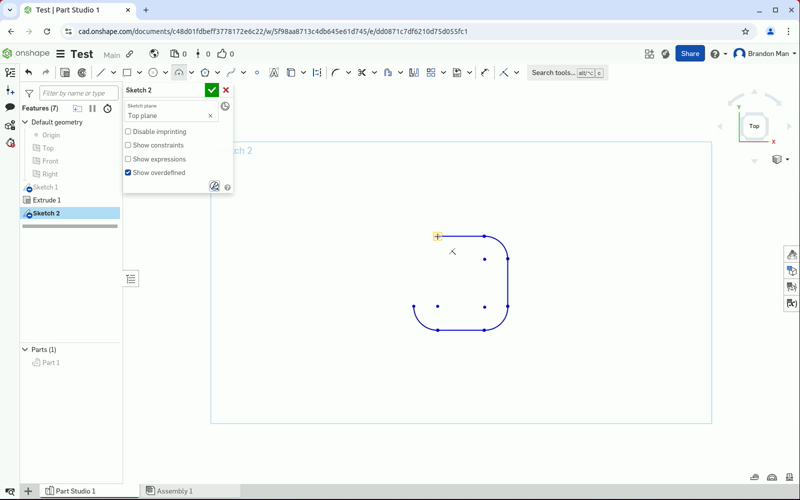
key_down(shift)
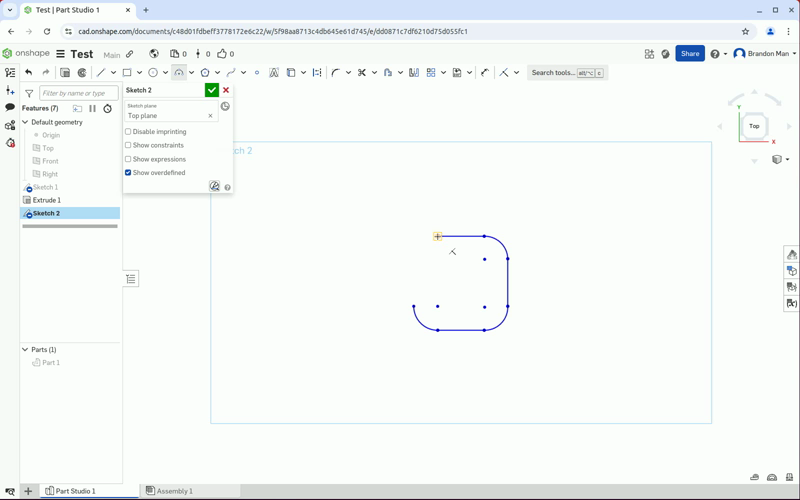
mouse_move(413, 258)
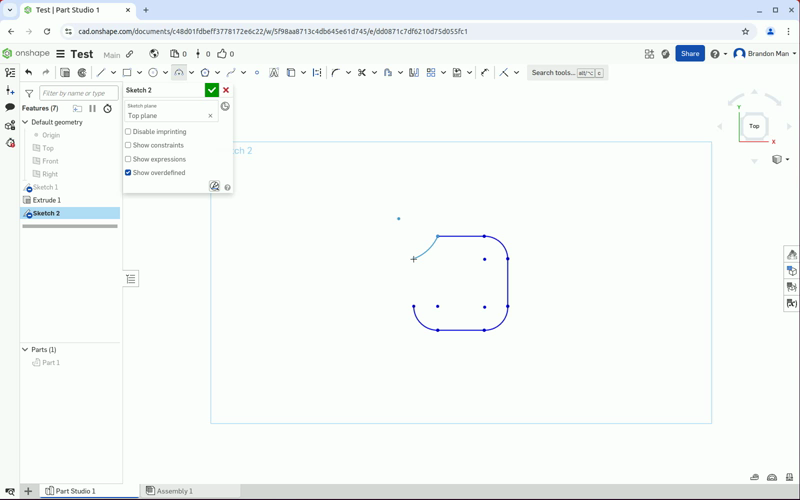
click(413, 258)
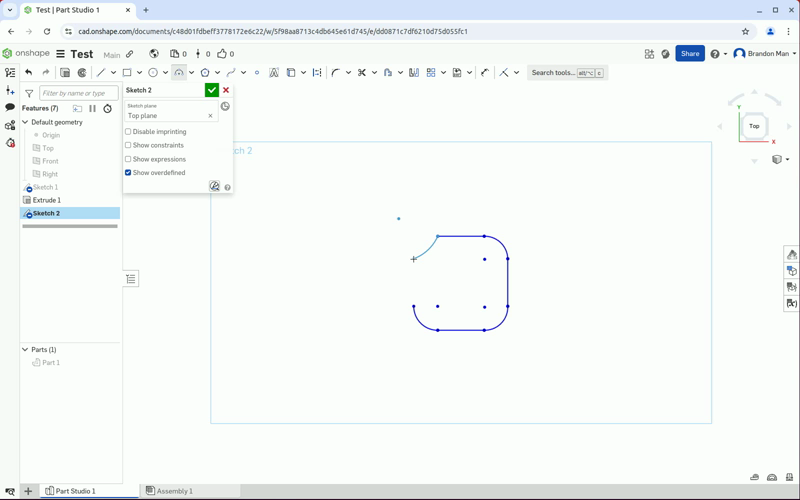
mouse_move(421, 242)
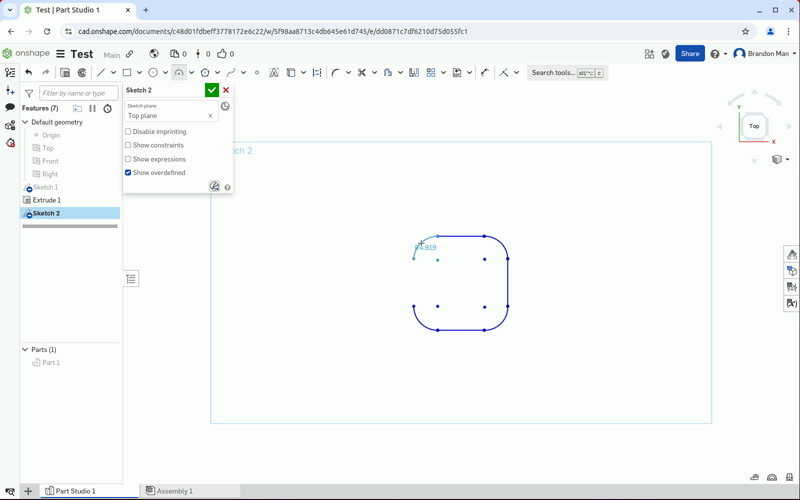
click(421, 242)
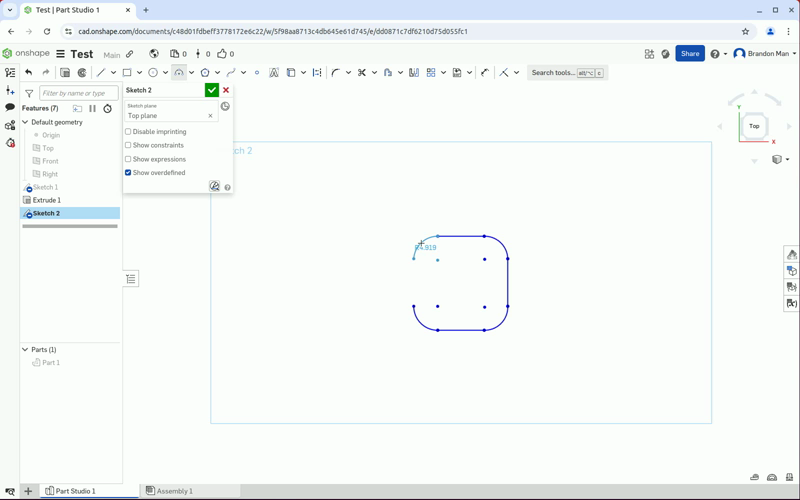
key_up(shift)
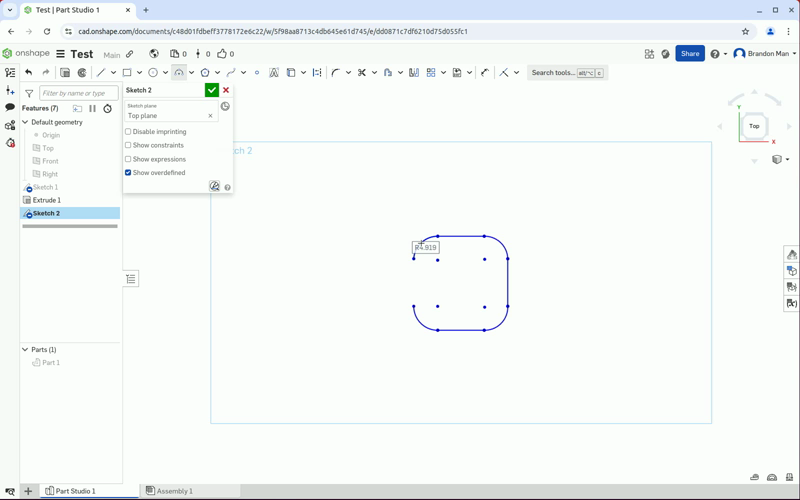
key(esc)
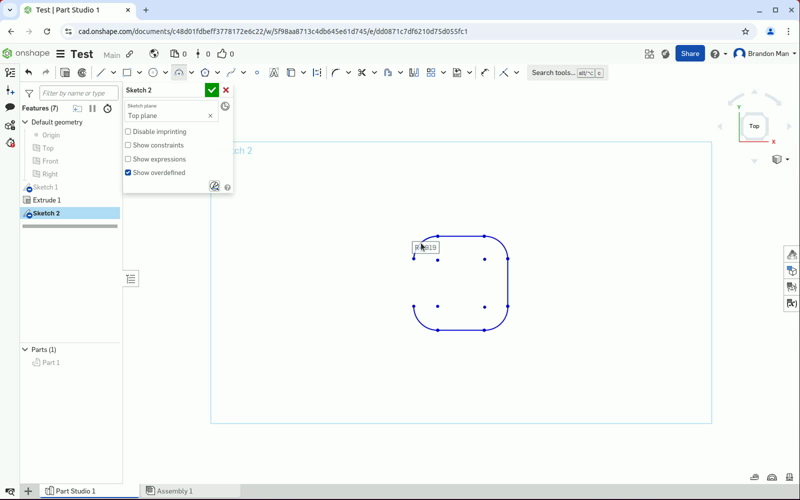
key(l)
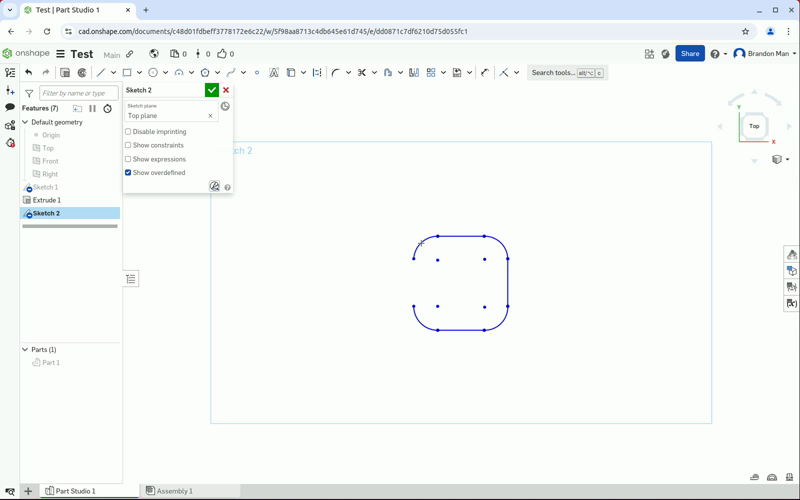
mouse_move(413, 258)
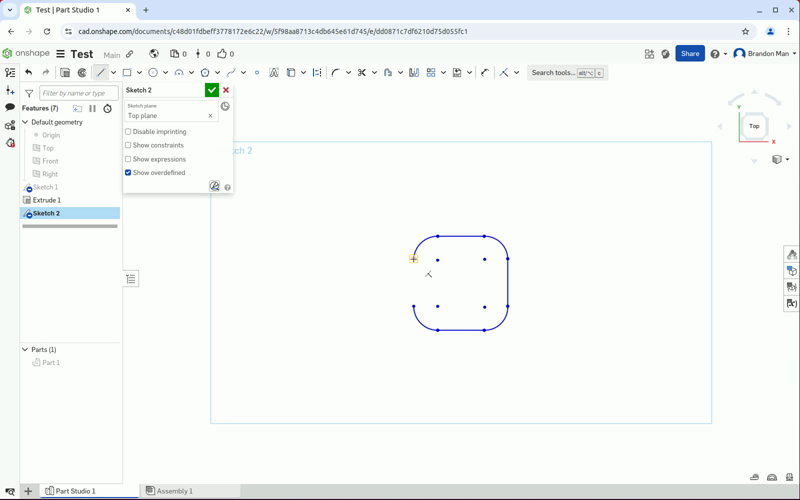
click(413, 258)
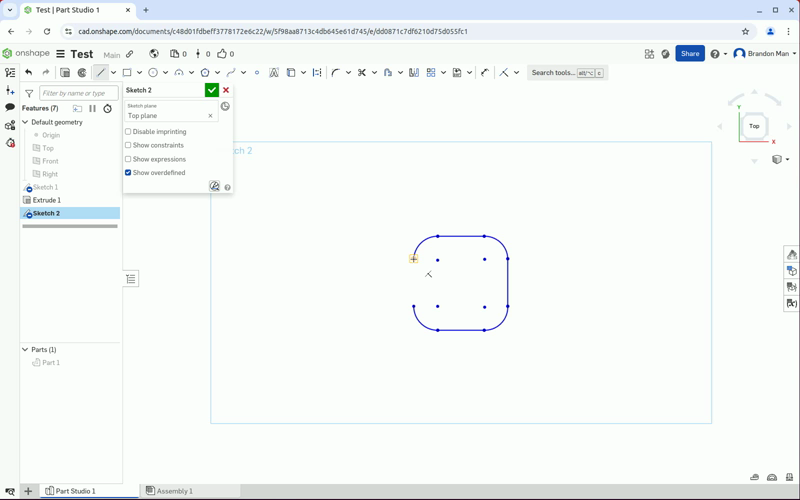
mouse_move(444, 258)
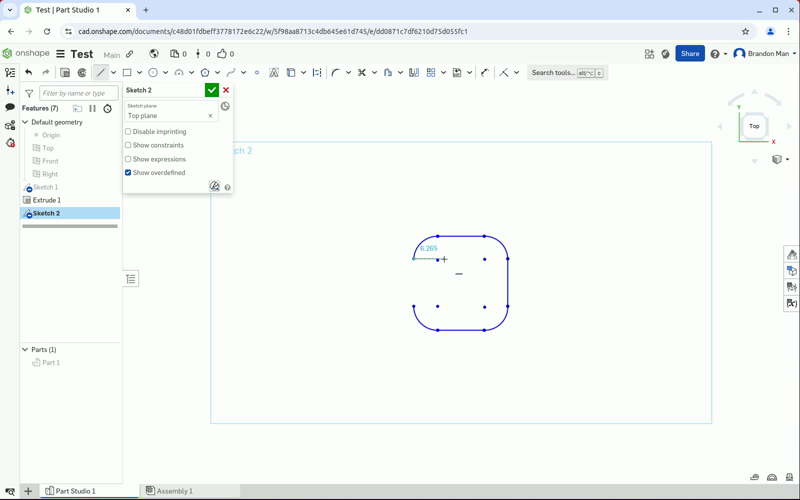
key_down(shift)
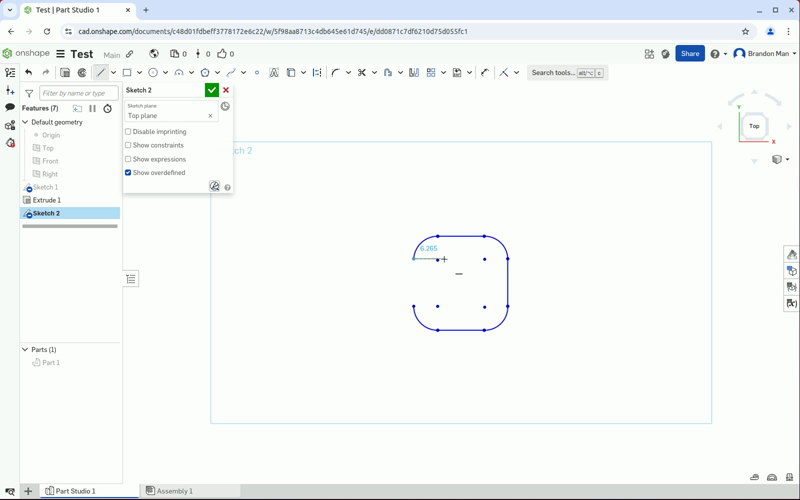
mouse_move(413, 306)
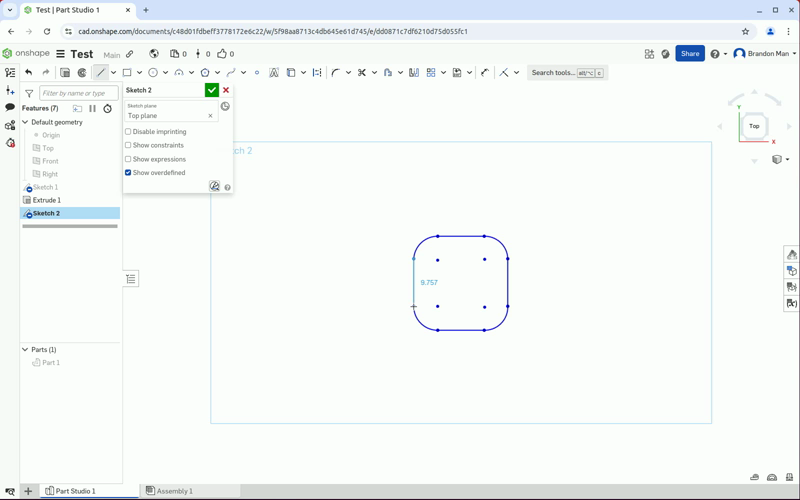
key_up(shift)
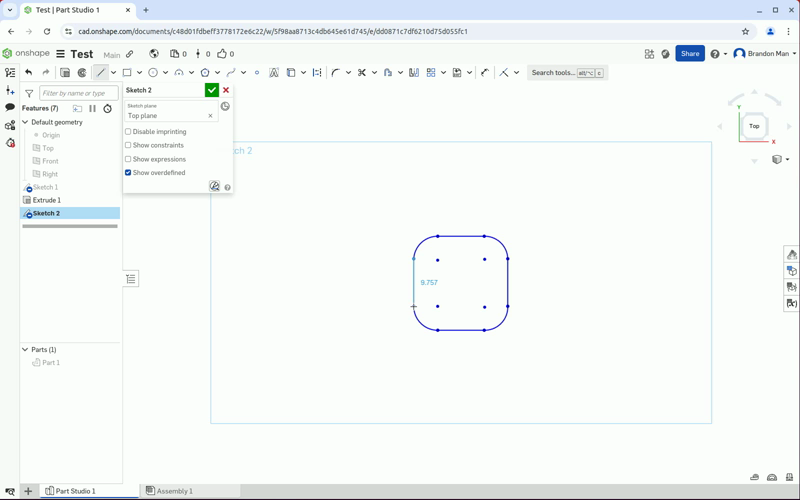
click(413, 306)
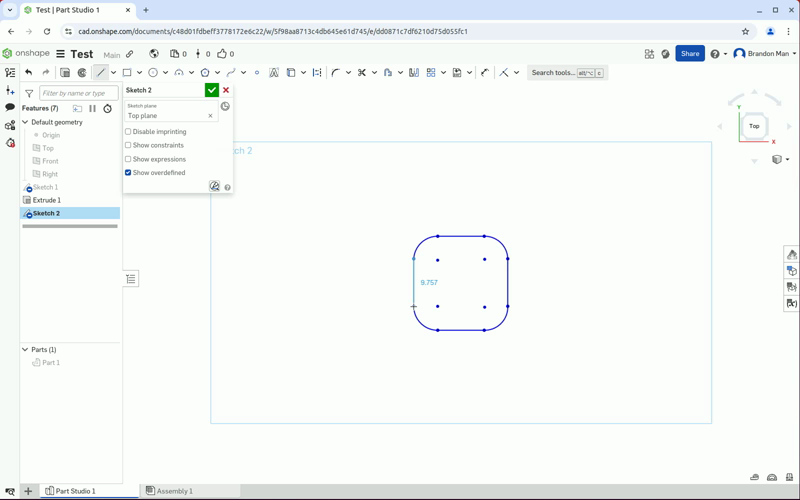
key(esc)
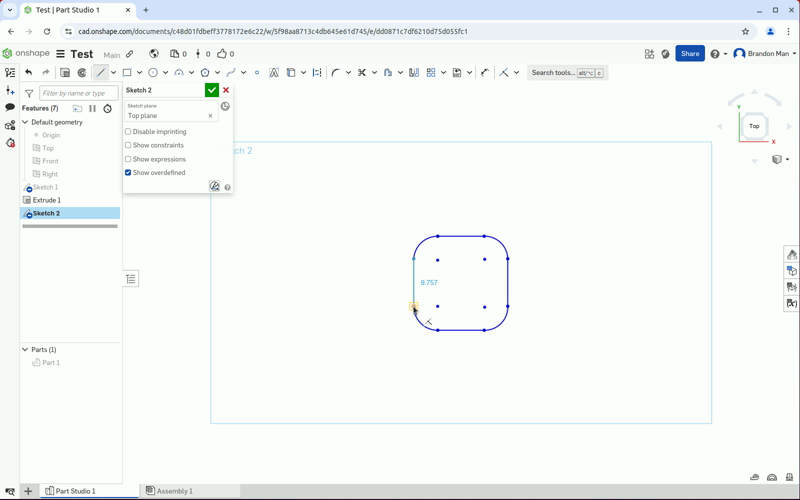
mouse_move(459, 278)
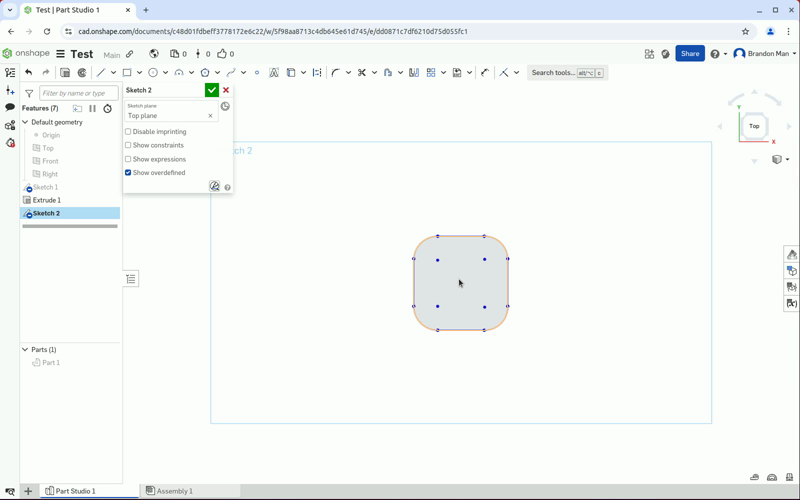
click(459, 278)
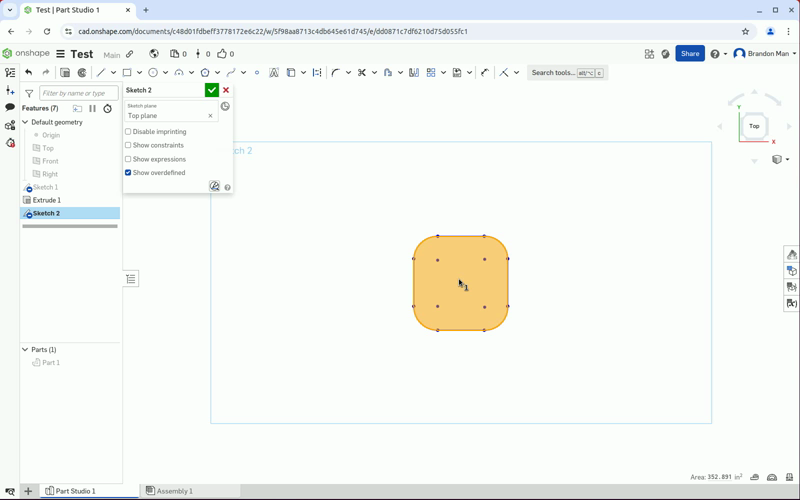
mouse_move(73, 352)
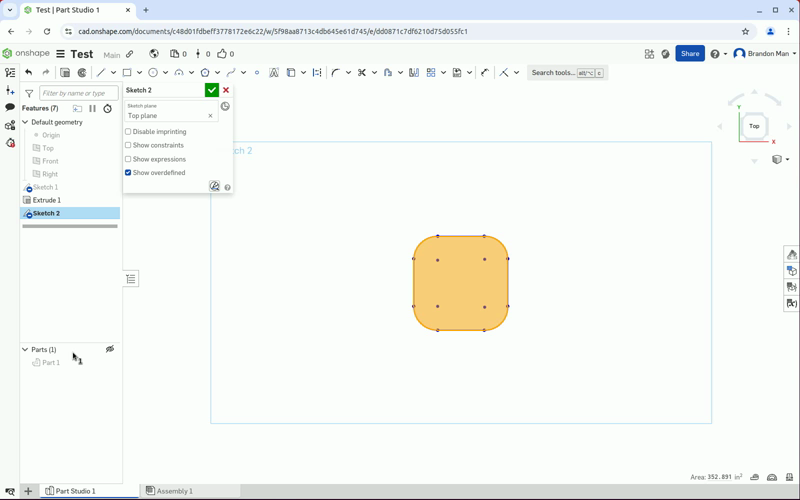
key(shift+y)
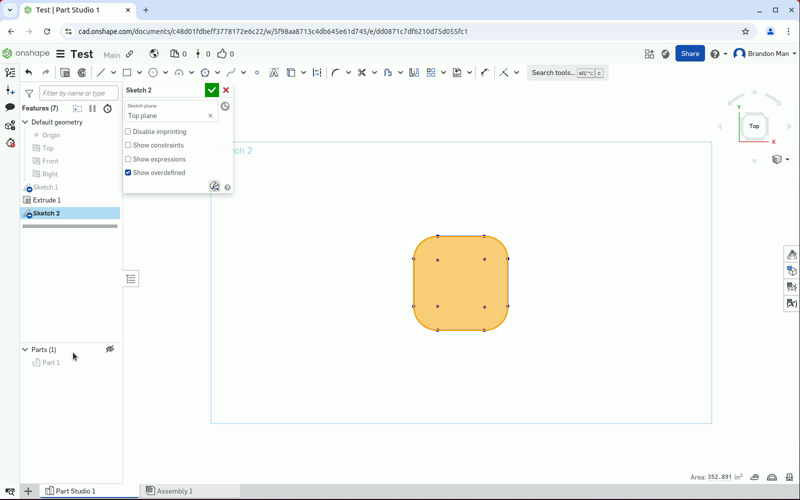
key(shift+e)
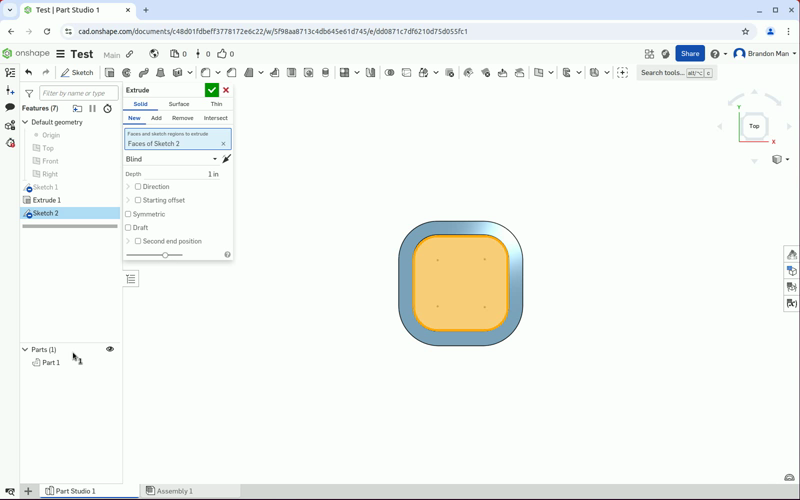
mouse_move(143, 106)
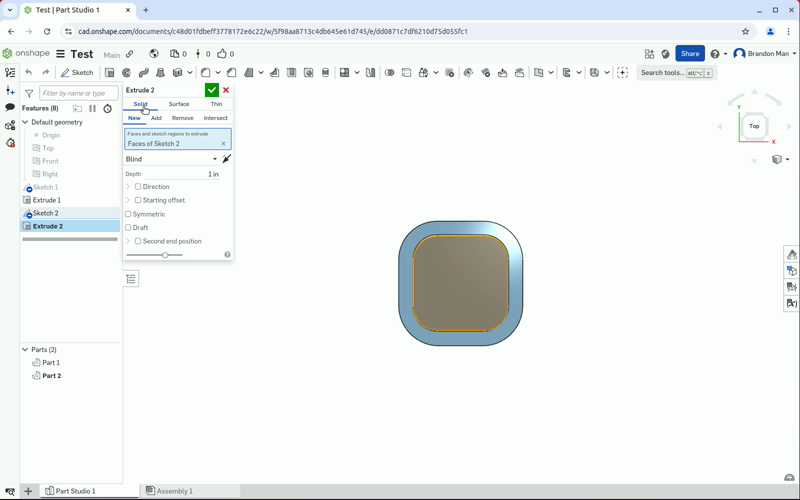
click(143, 106)
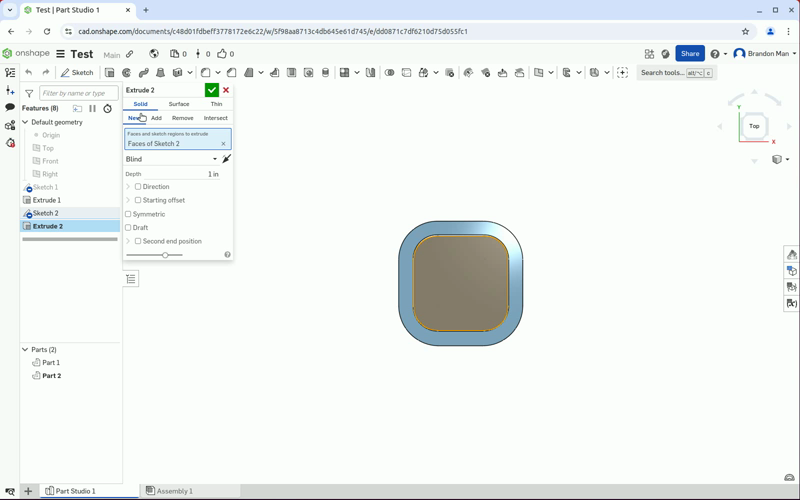
mouse_move(137, 120)
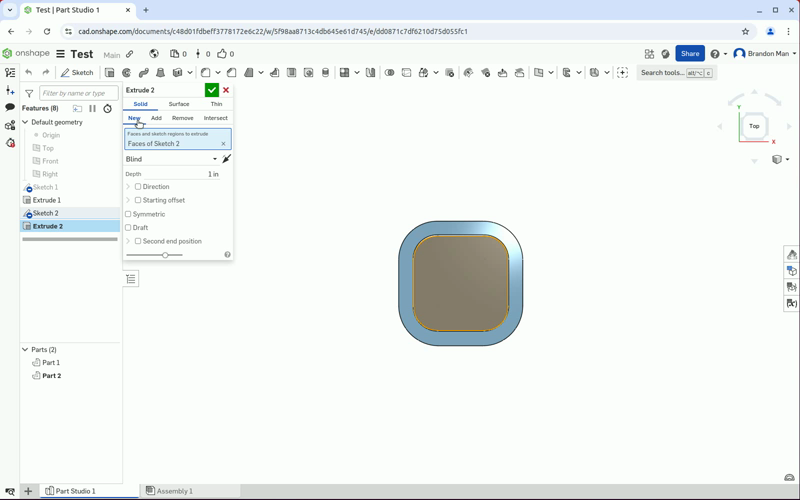
click(137, 120)
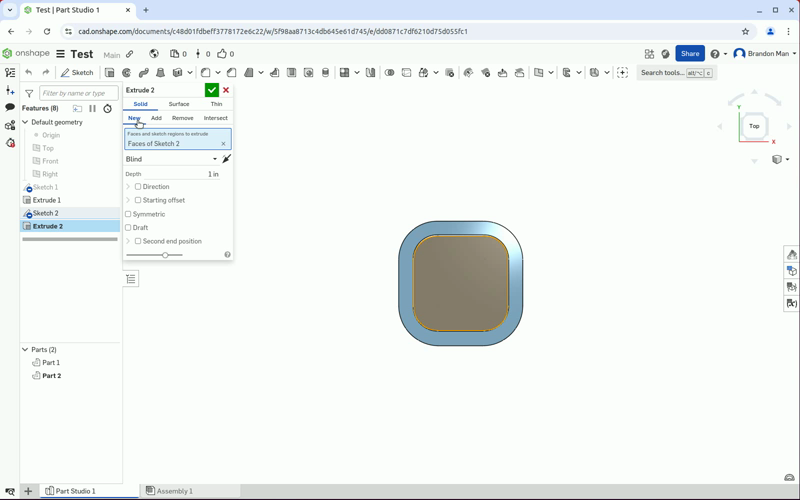
key(tab, 4)
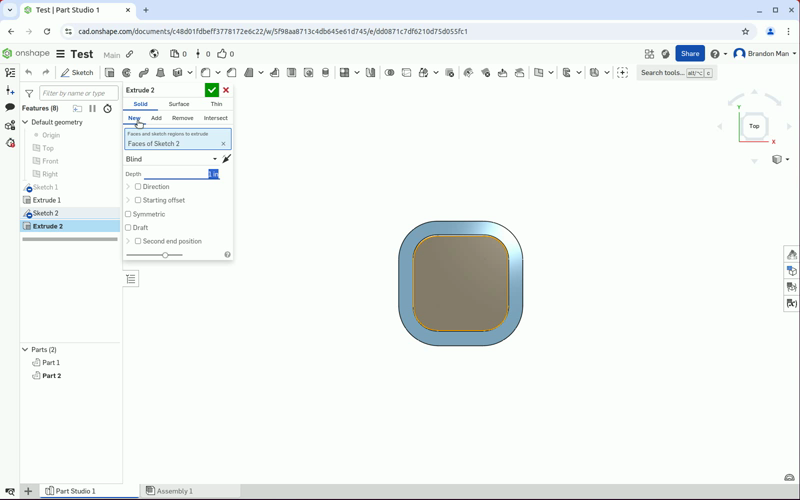
text(23.108)
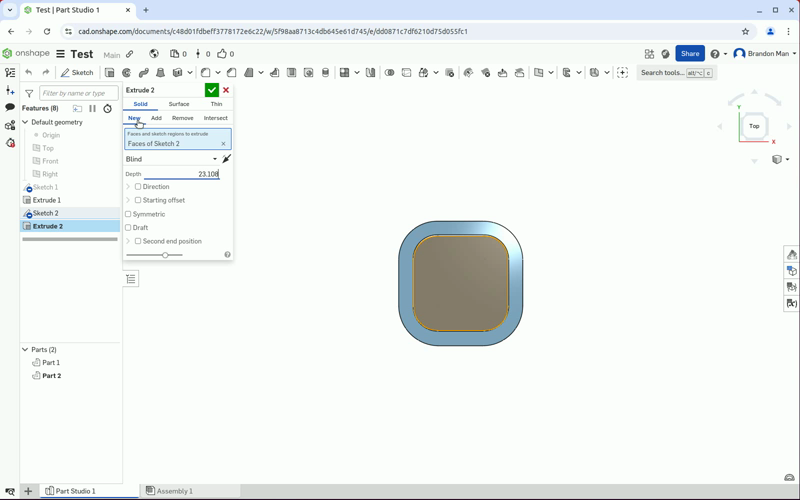
key(enter)
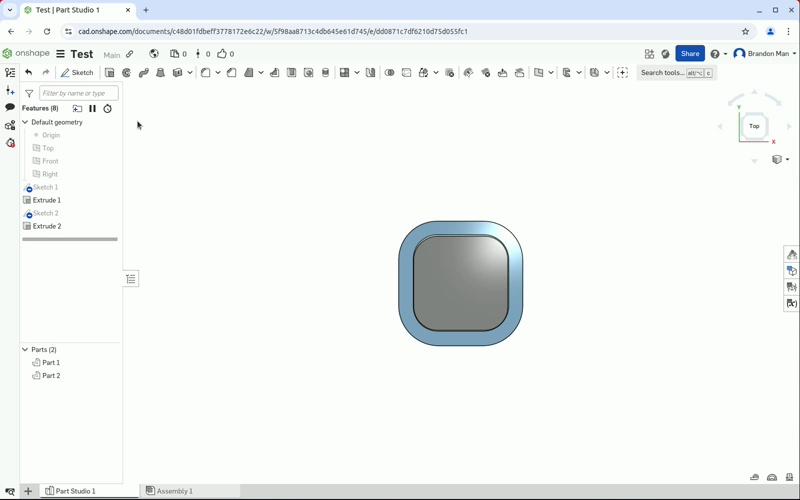
key(shift+h)
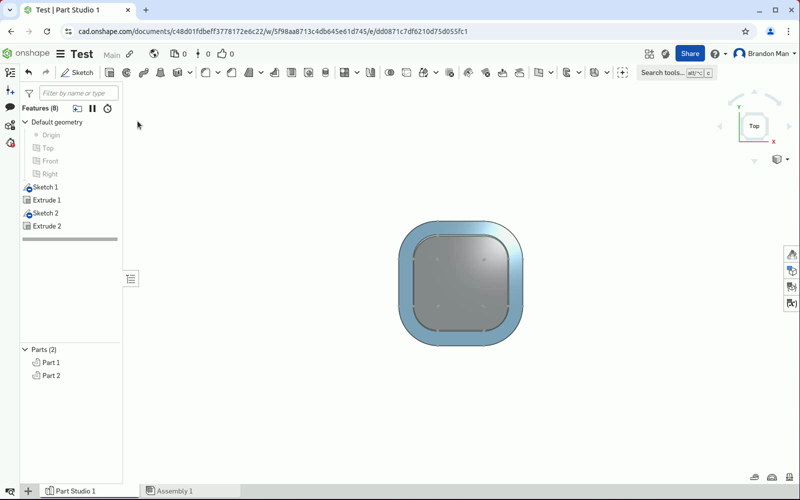
key(shift+h)
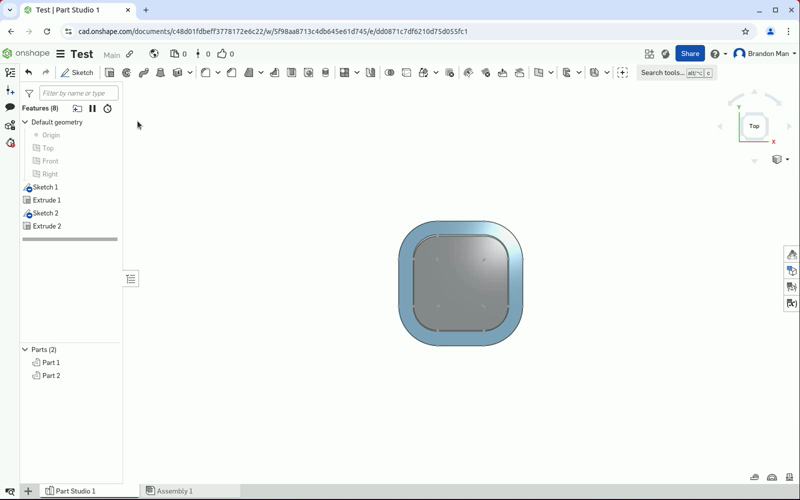
key(shift+7)
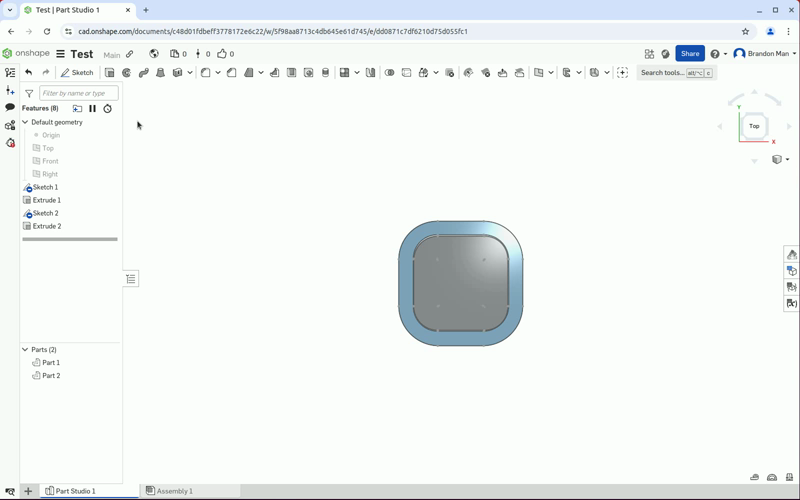
key(up, 3)
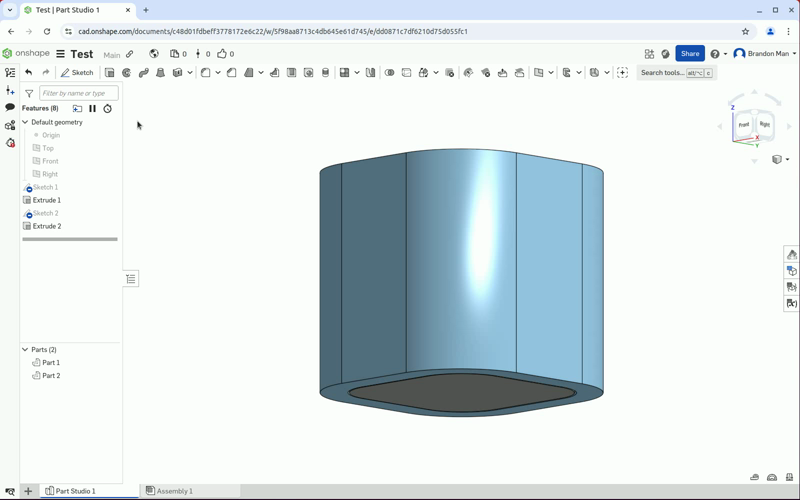
key(left, 3)
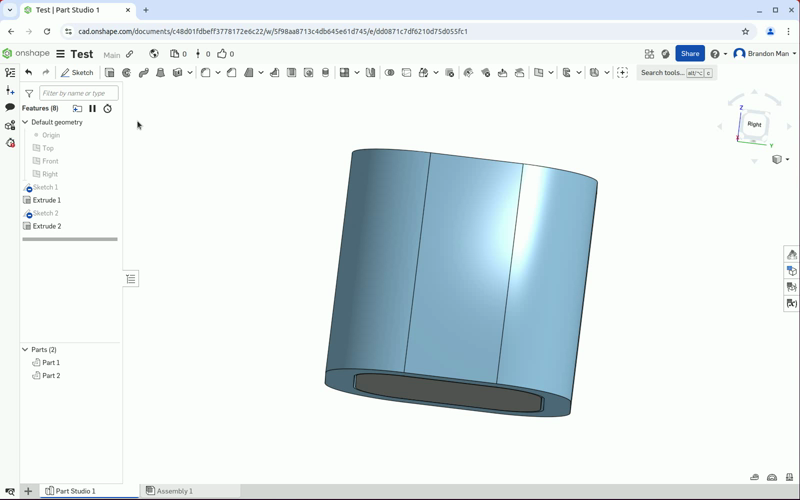
key(right, 3)
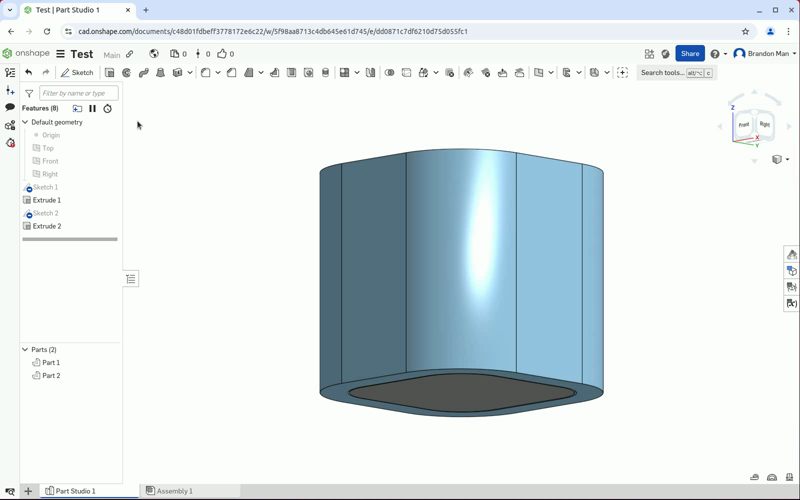
key(down, 3)
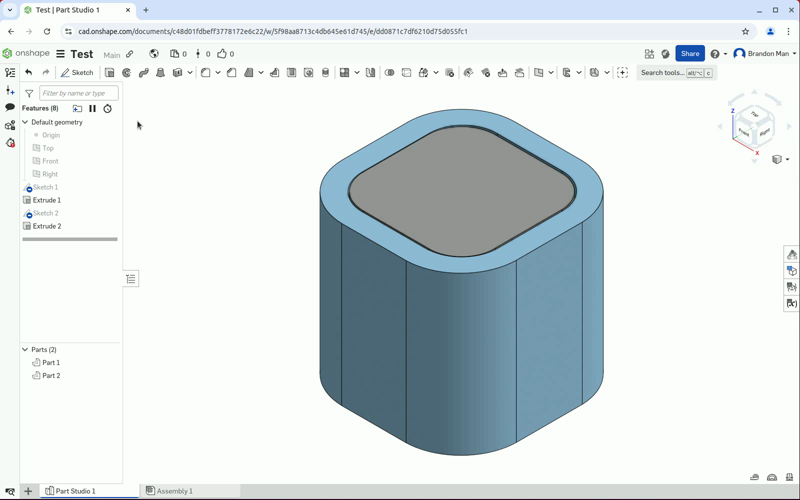
mouse_move(73, 189)
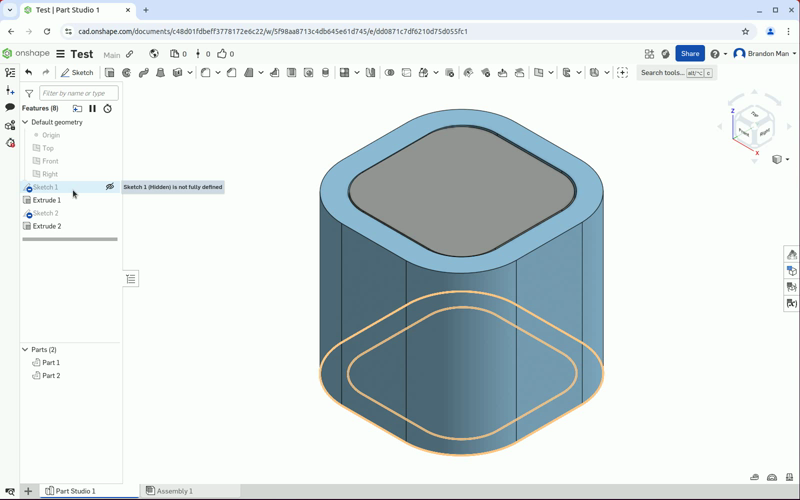
click(73, 189)